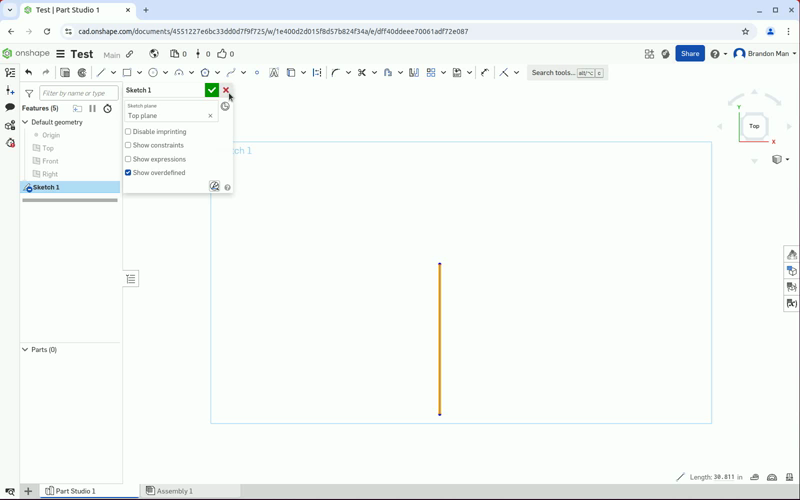
key(shift+h)
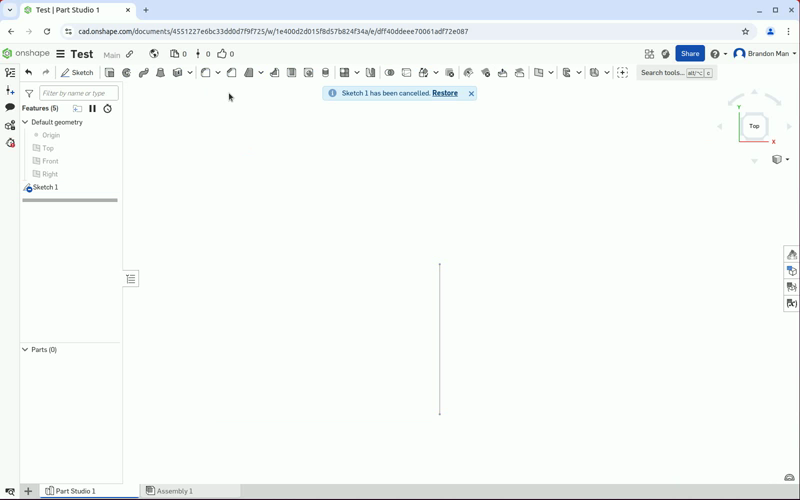
key(shift+s)
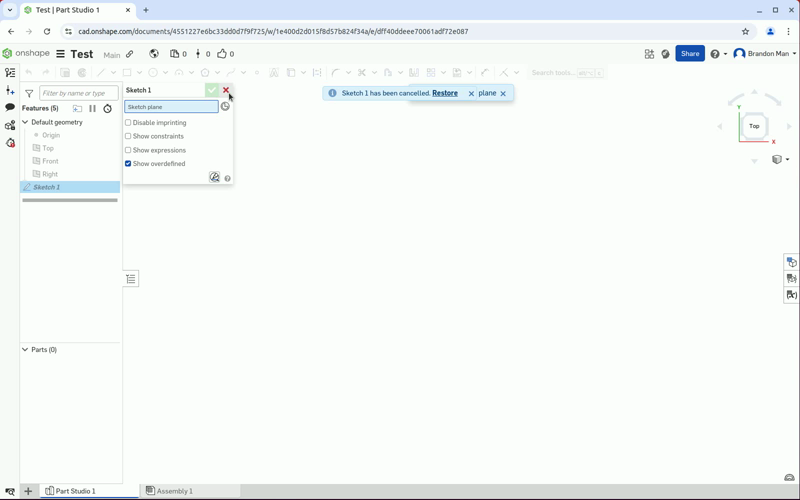
mouse_move(73, 150)
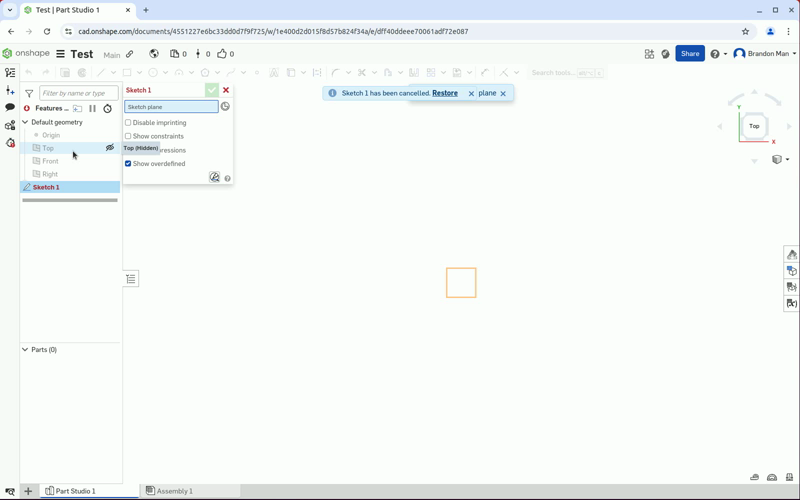
click(73, 150)
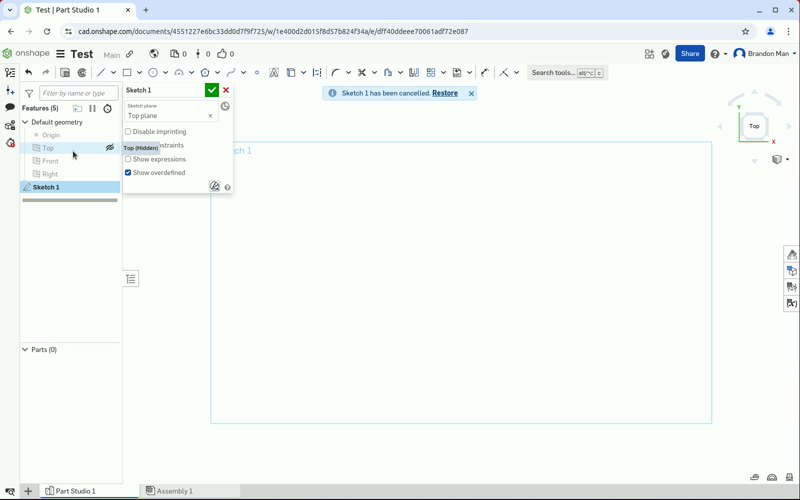
mouse_move(73, 352)
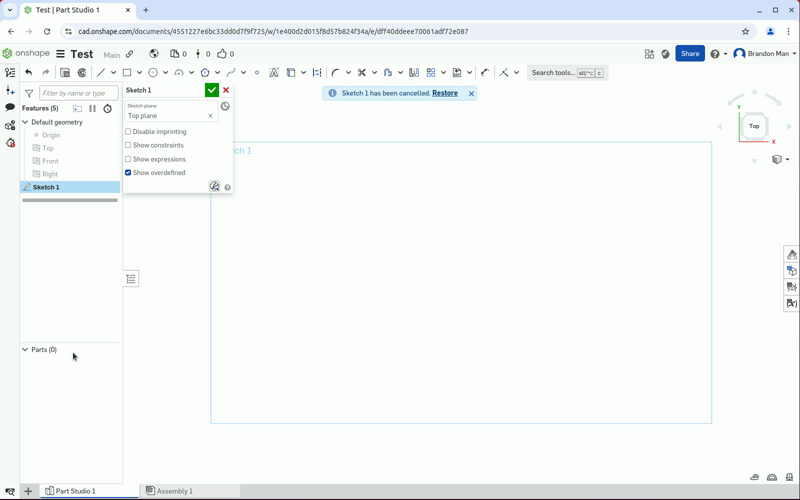
key(y)
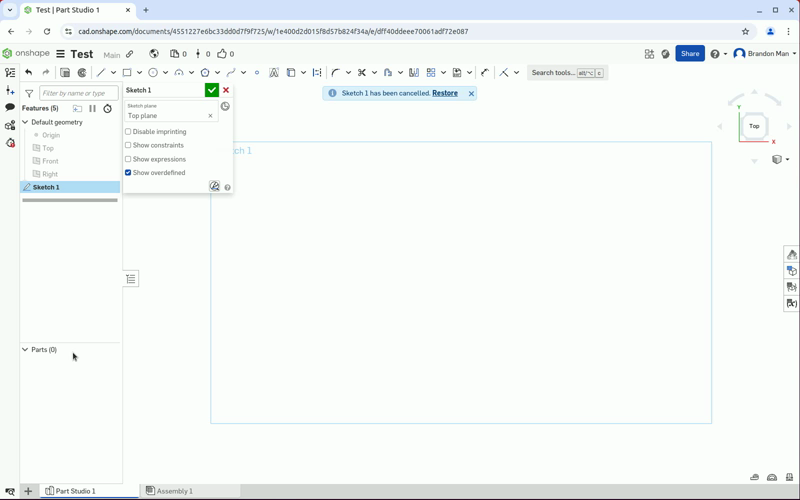
key(l)
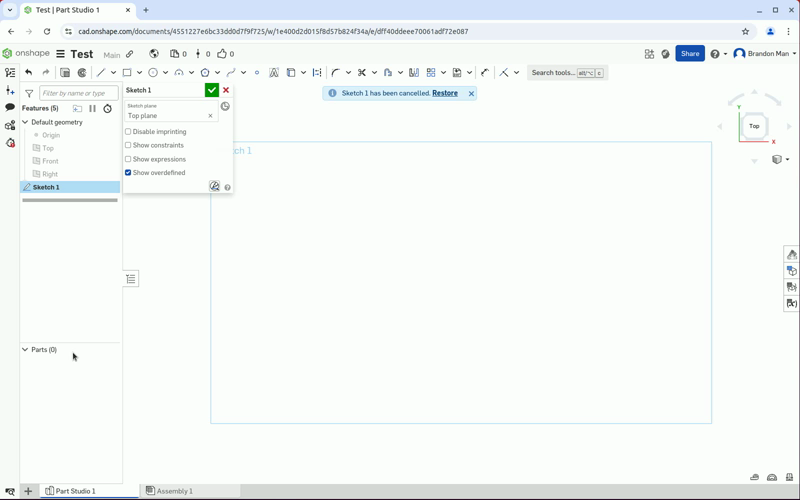
key_down(shift)
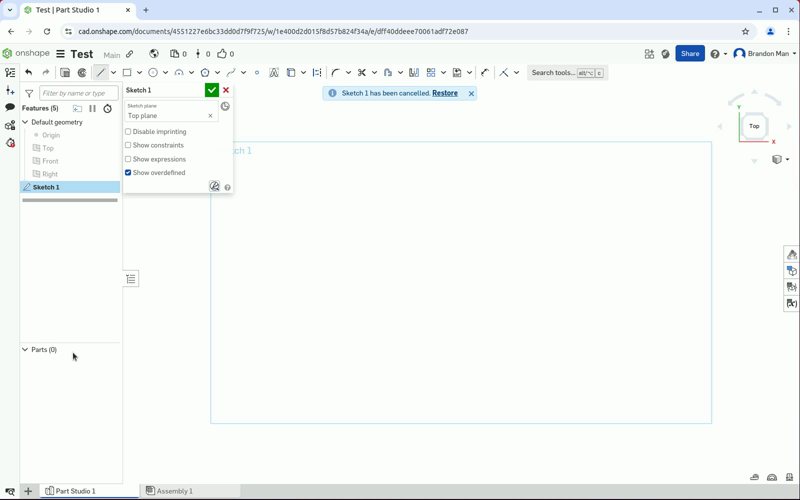
mouse_move(440, 301)
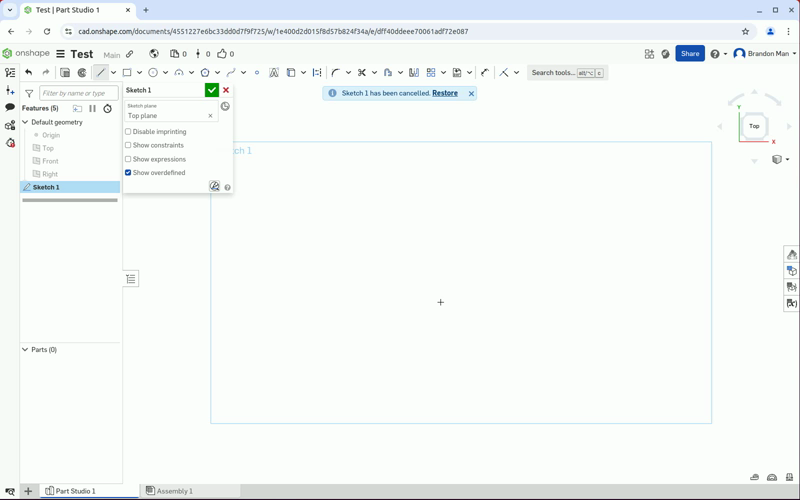
click(440, 301)
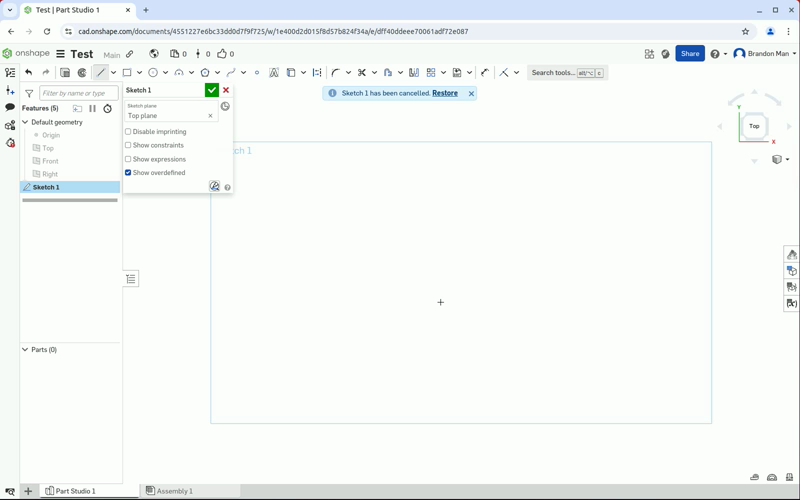
key_up(shift)
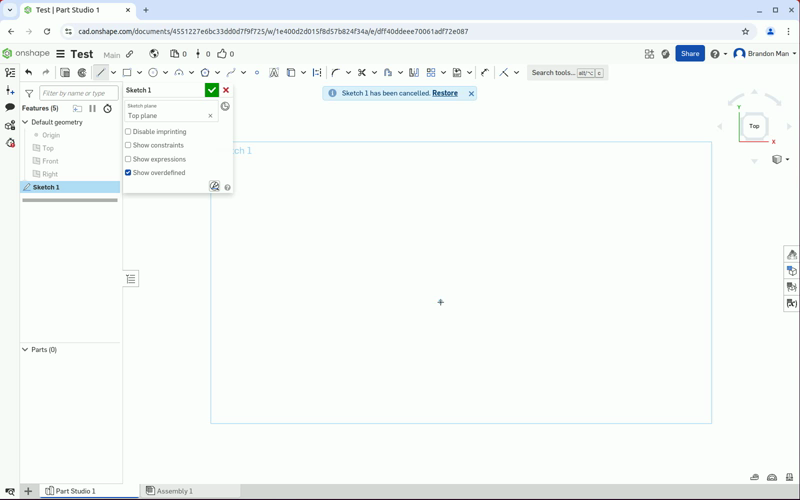
key_down(shift)
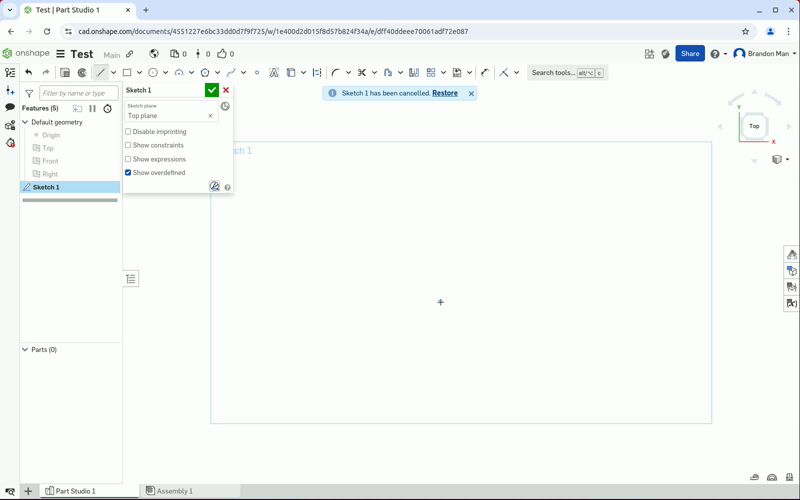
mouse_move(562, 291)
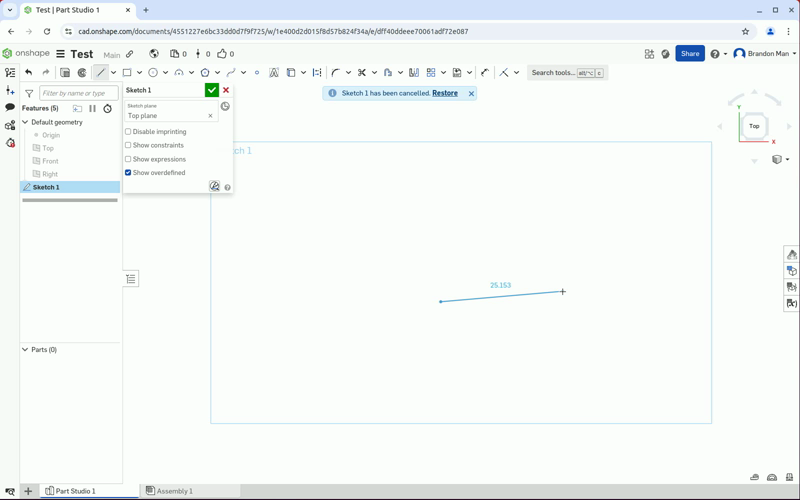
click(562, 291)
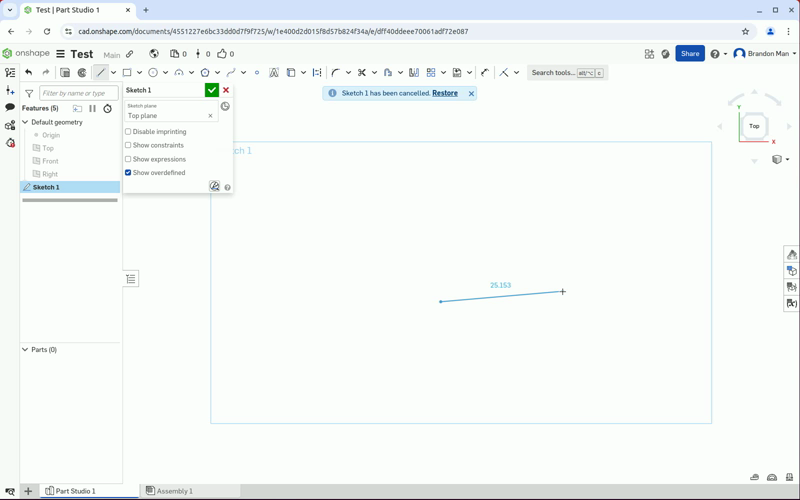
key_up(shift)
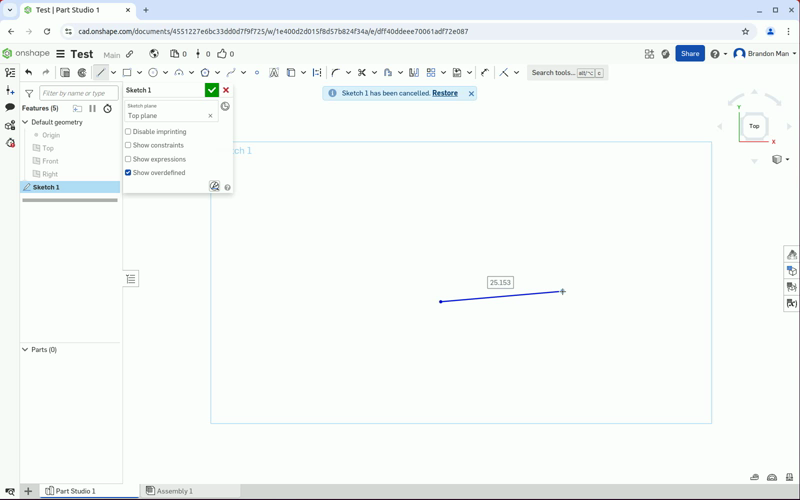
key(esc)
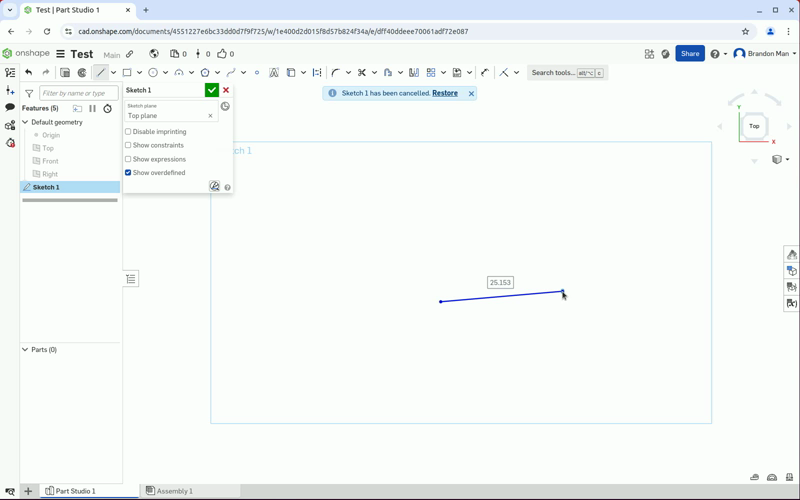
key(a)
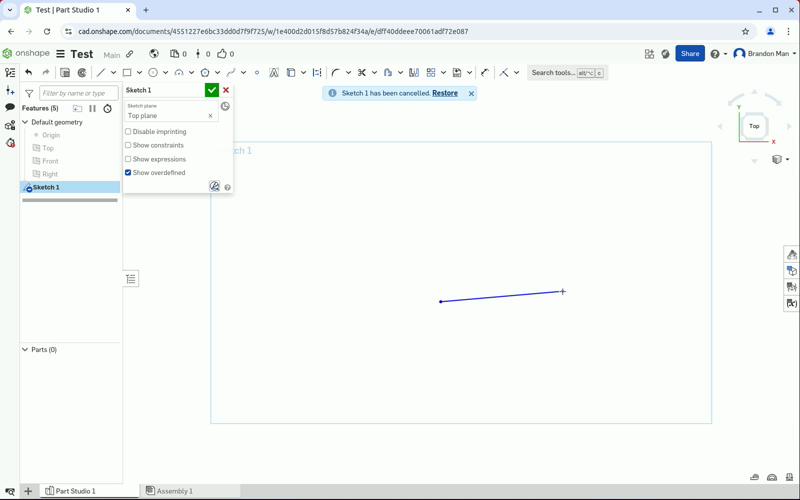
mouse_move(562, 291)
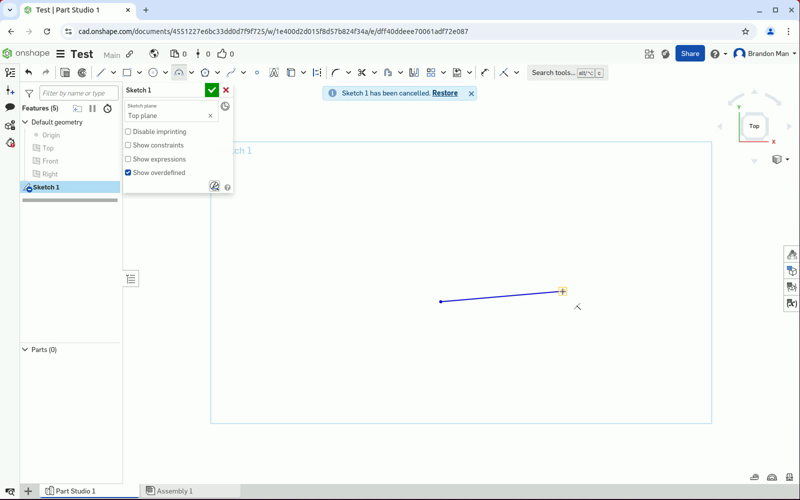
click(562, 291)
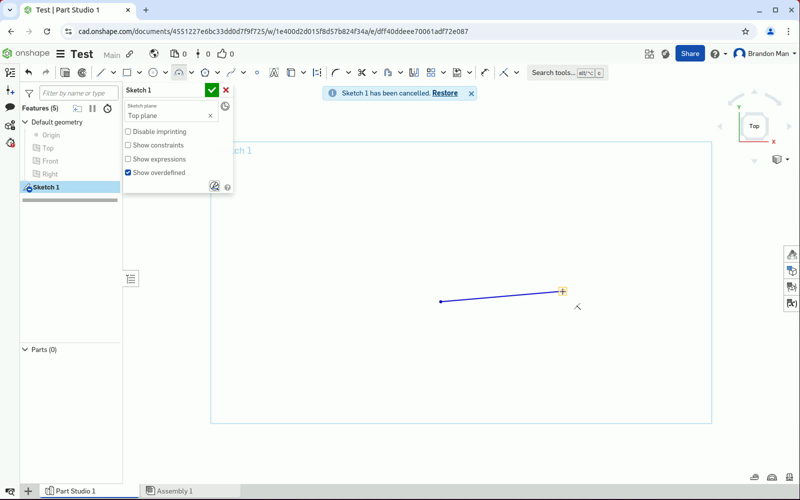
key_down(shift)
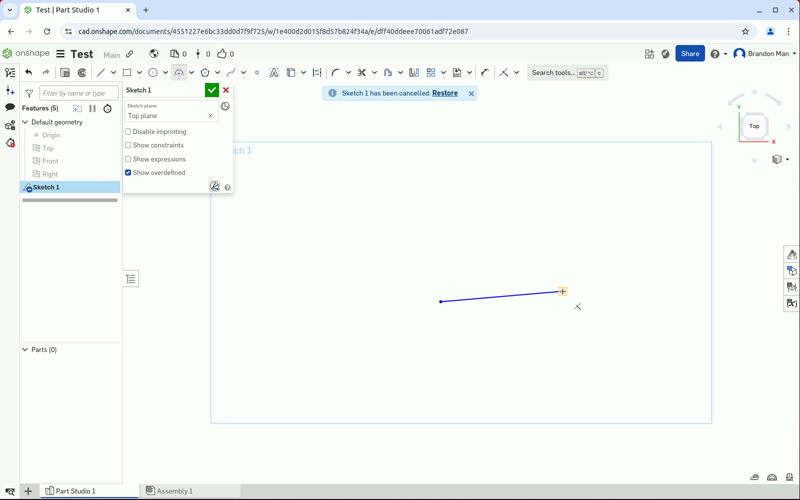
mouse_move(562, 267)
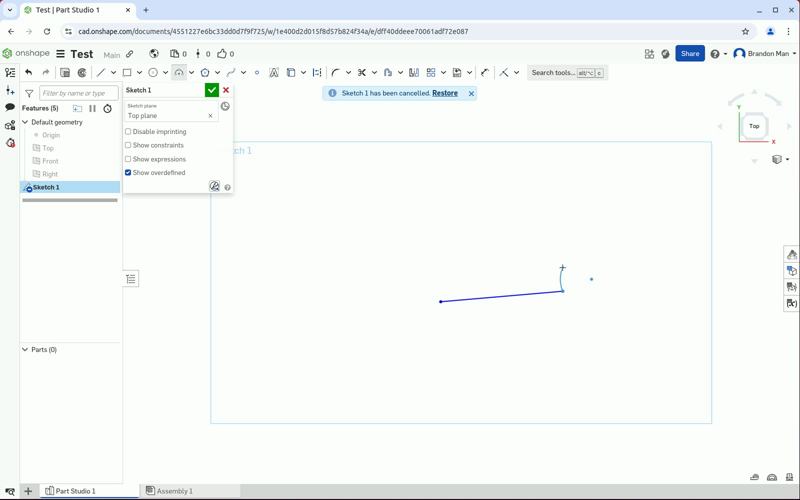
click(562, 267)
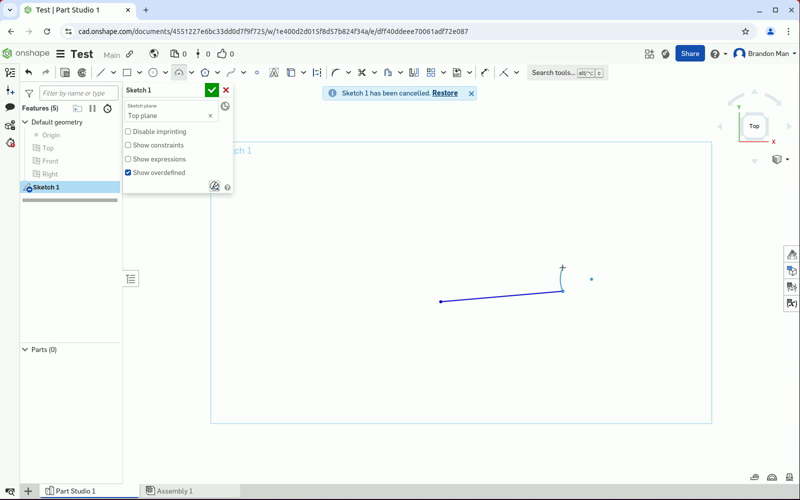
mouse_move(549, 279)
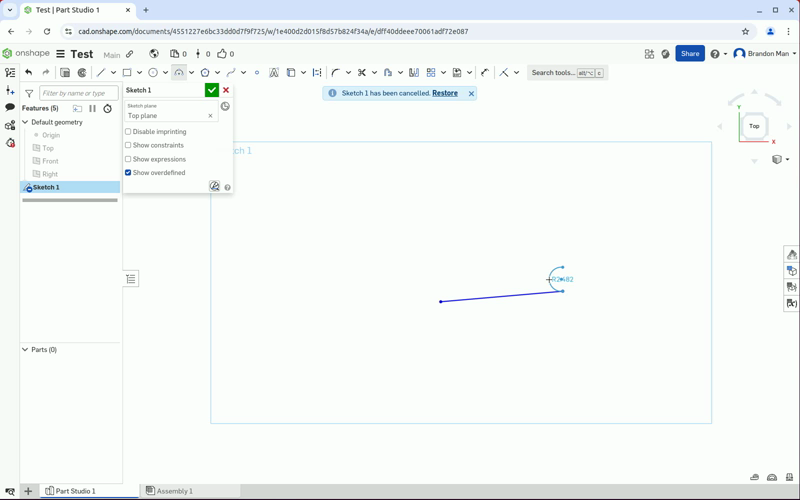
click(549, 279)
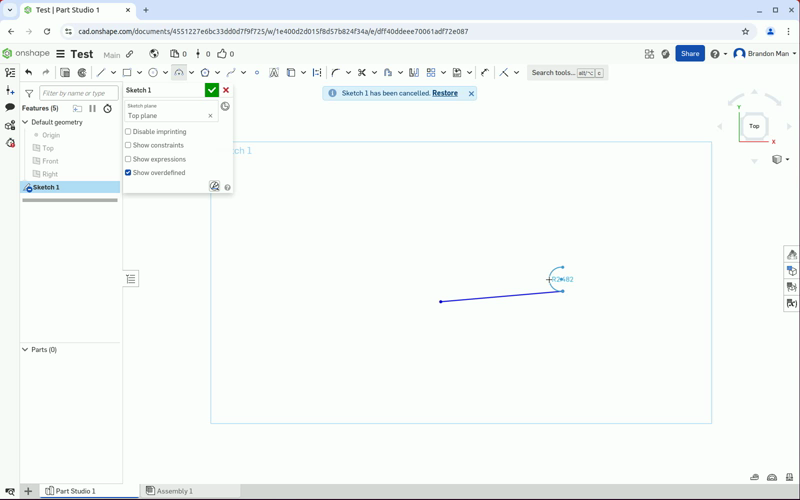
key_up(shift)
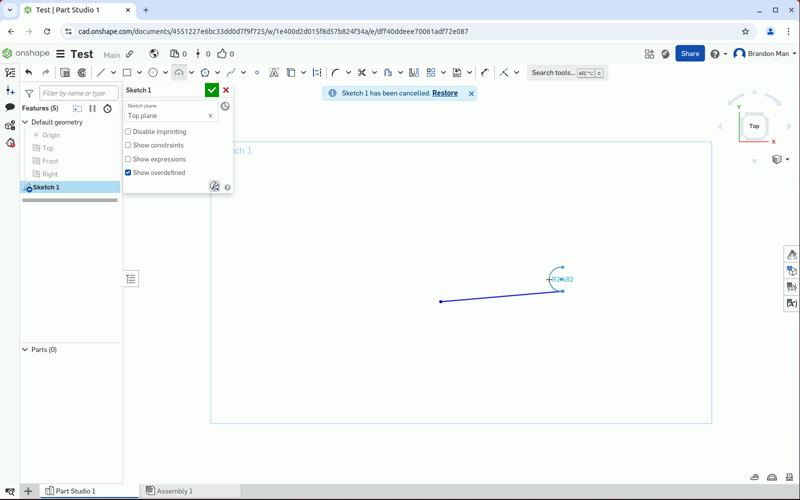
key(esc)
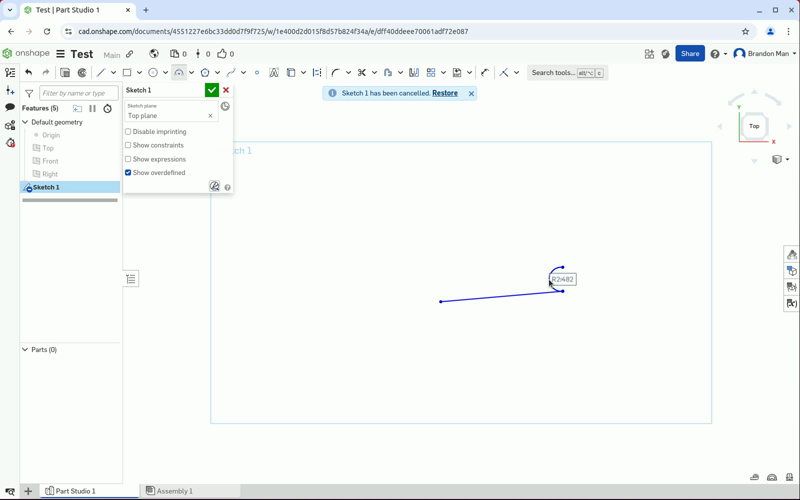
key(l)
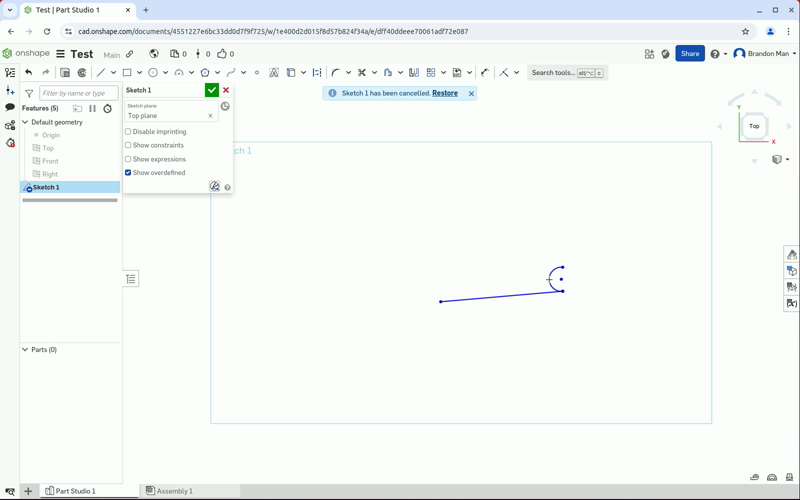
mouse_move(562, 267)
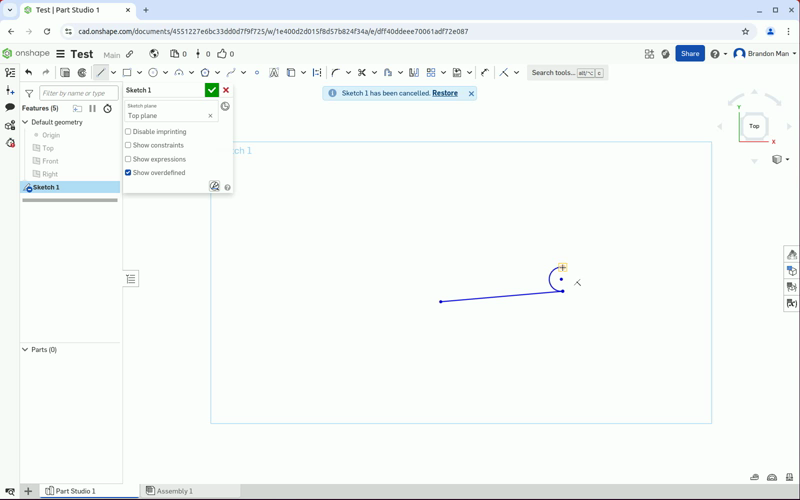
click(562, 267)
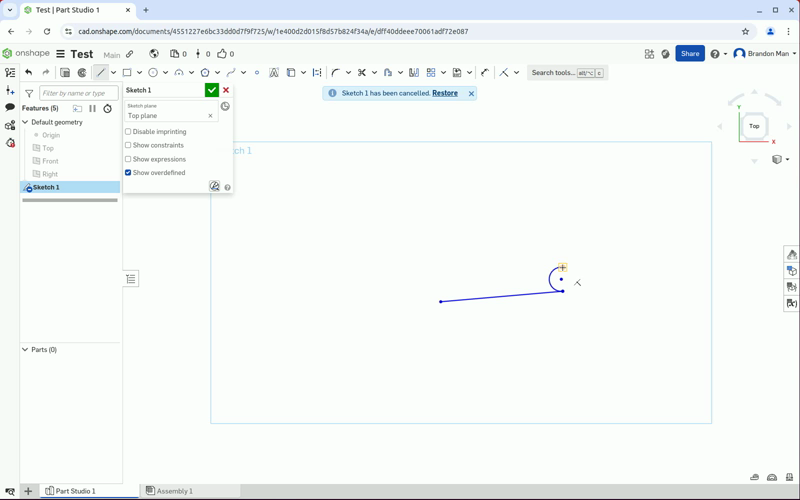
key_down(shift)
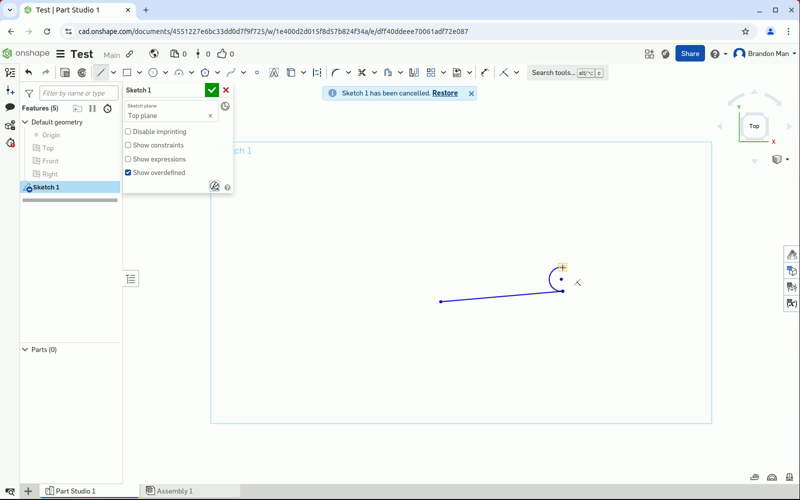
mouse_move(442, 252)
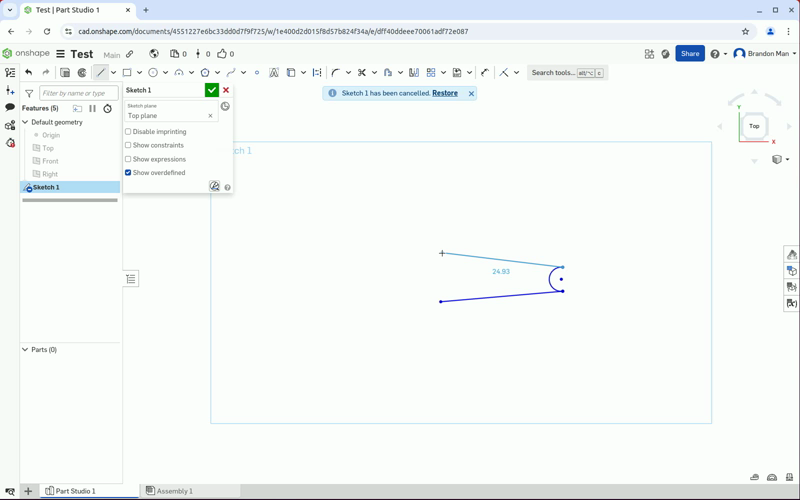
click(442, 252)
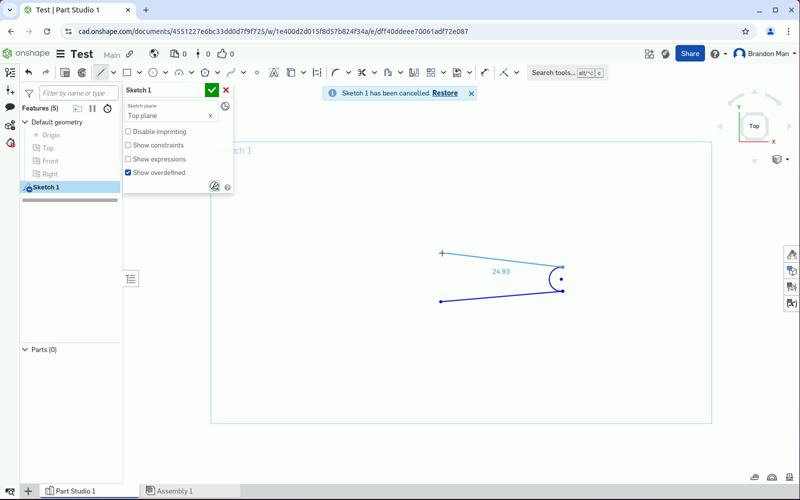
key_up(shift)
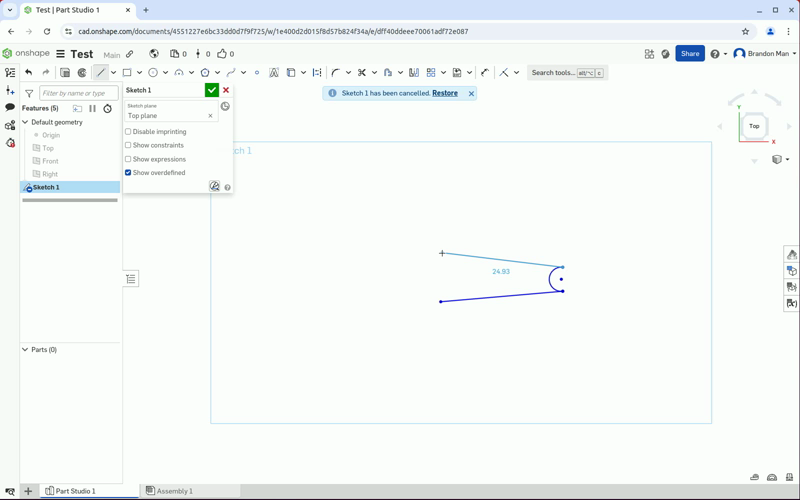
key(esc)
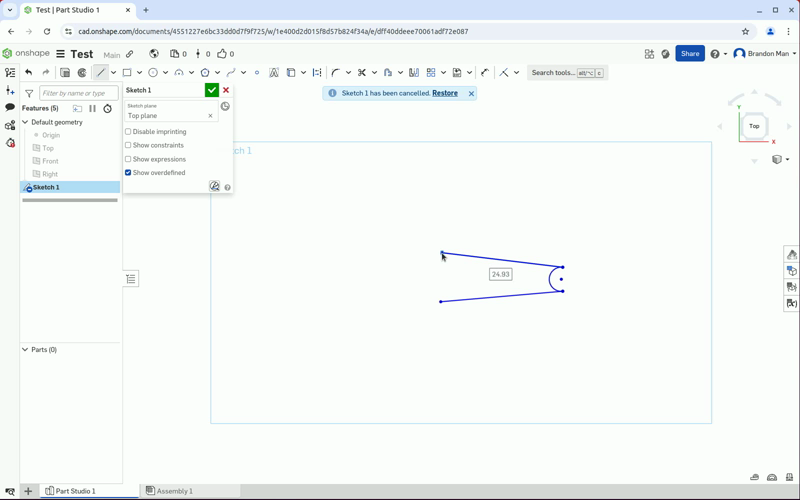
key(a)
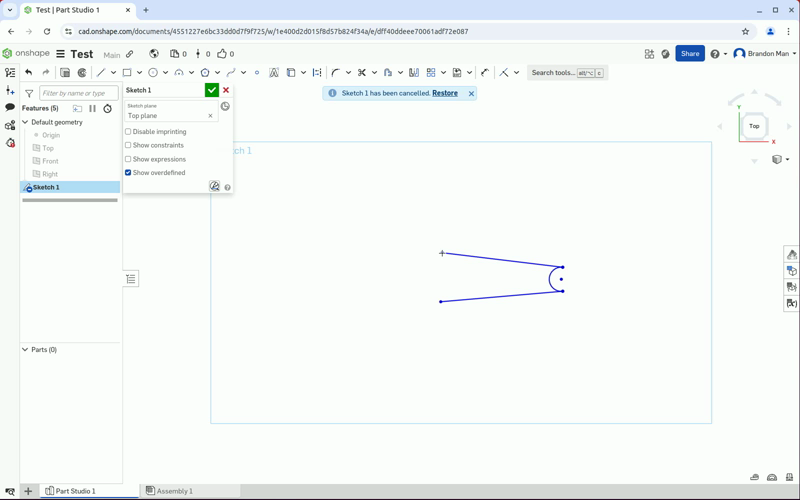
mouse_move(442, 252)
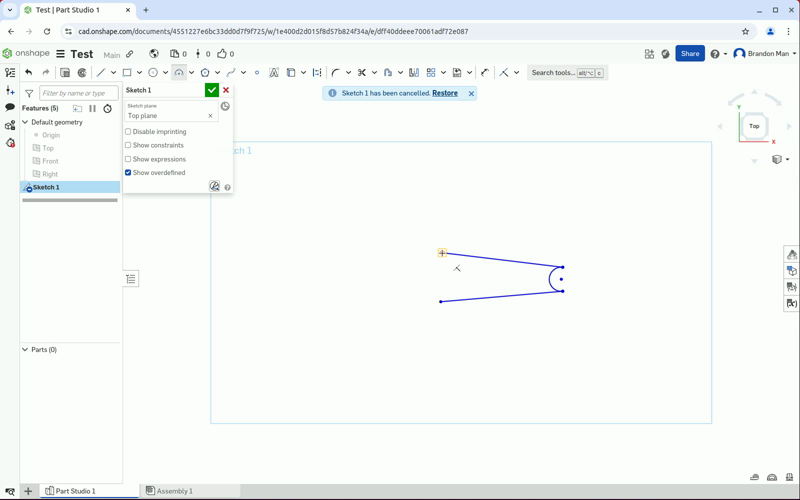
click(442, 252)
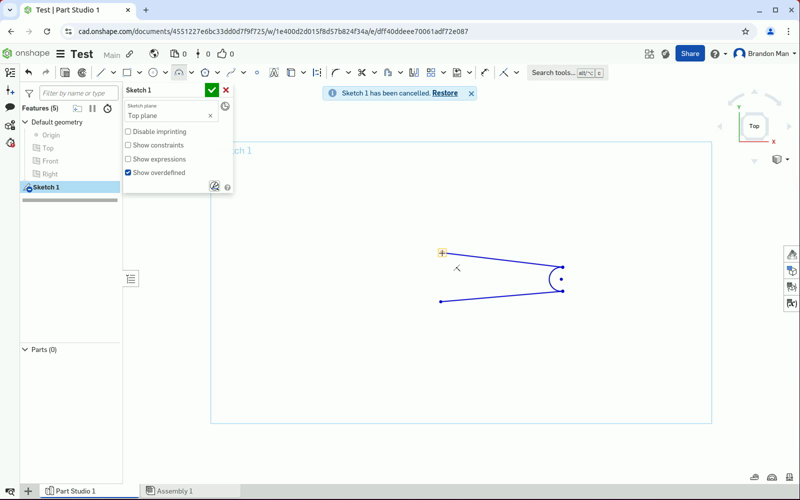
mouse_move(440, 301)
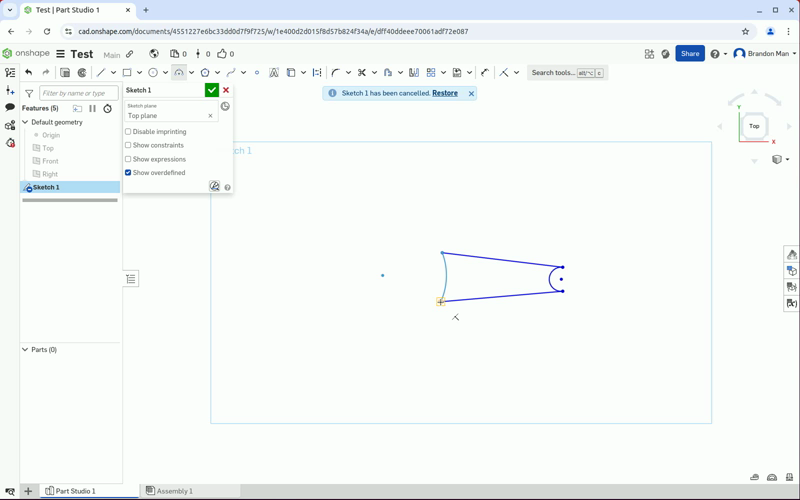
click(440, 301)
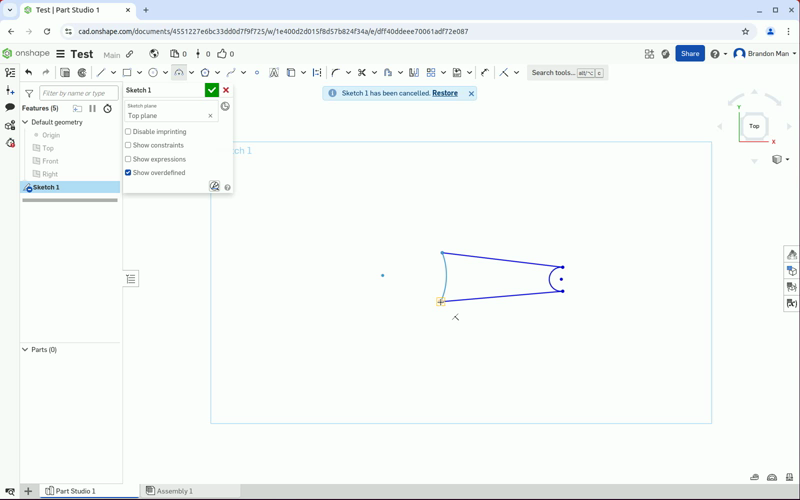
key_down(shift)
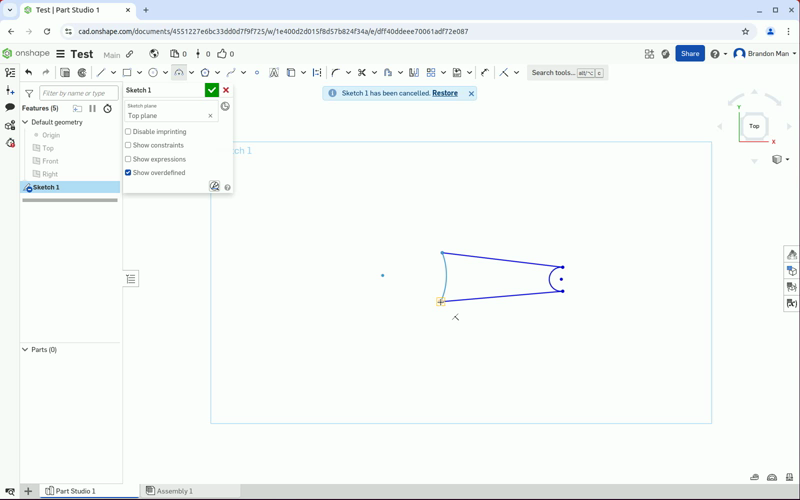
mouse_move(463, 277)
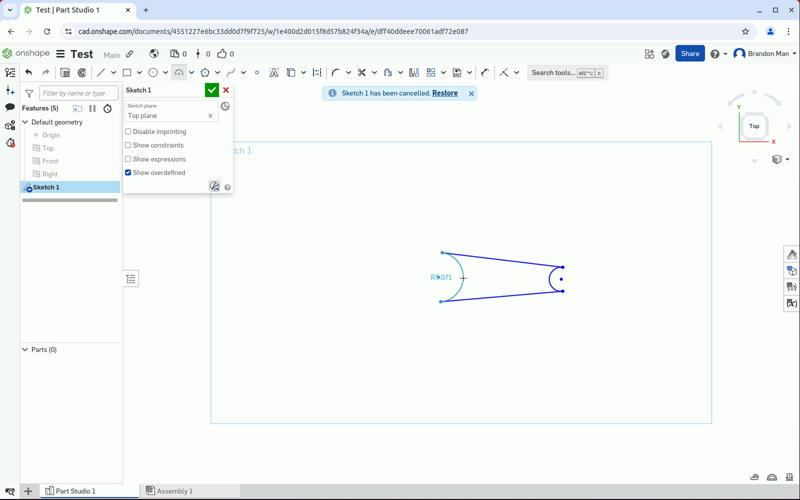
click(463, 277)
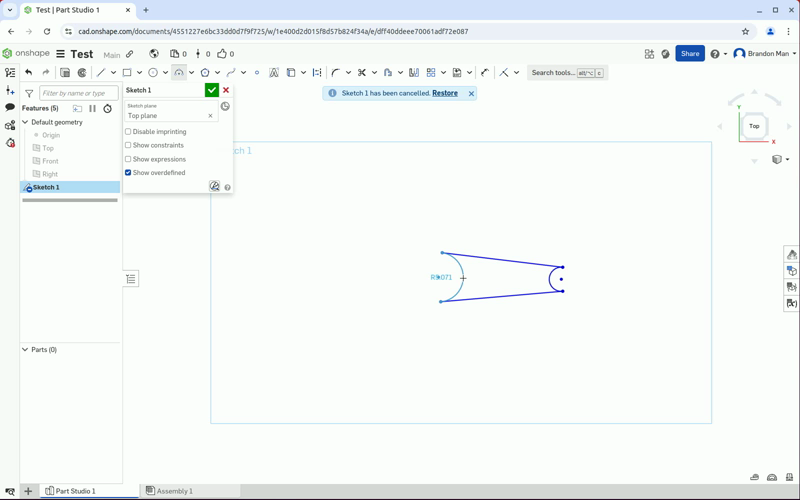
key_up(shift)
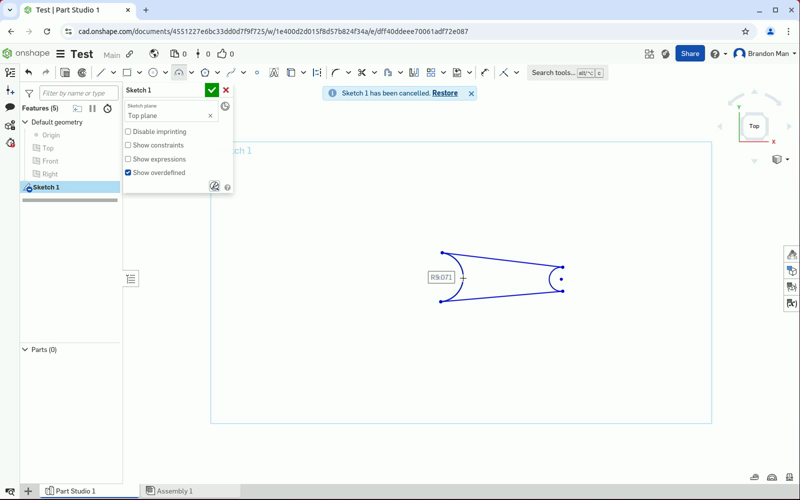
key(esc)
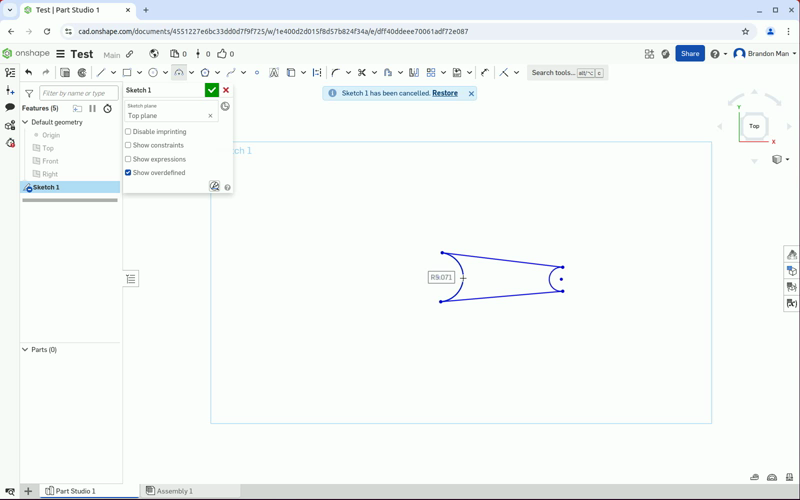
key(l)
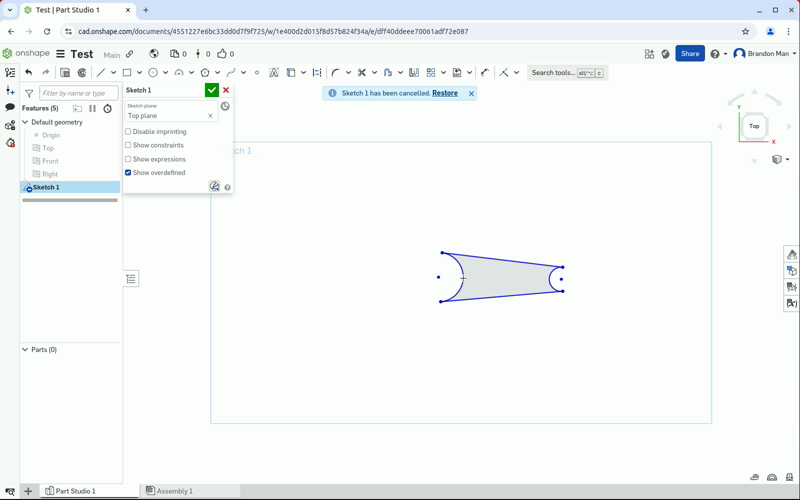
key_down(shift)
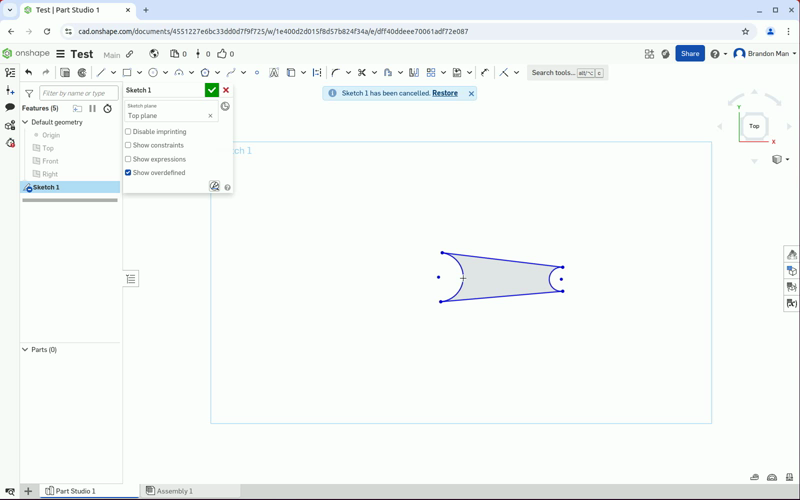
mouse_move(475, 283)
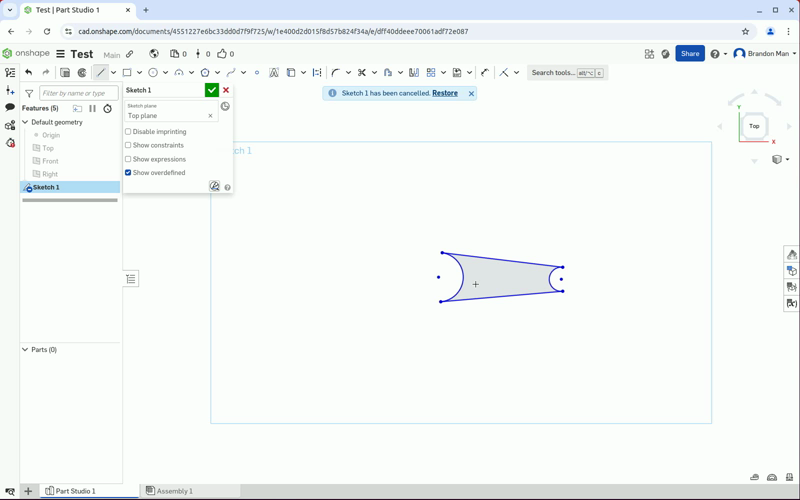
click(475, 283)
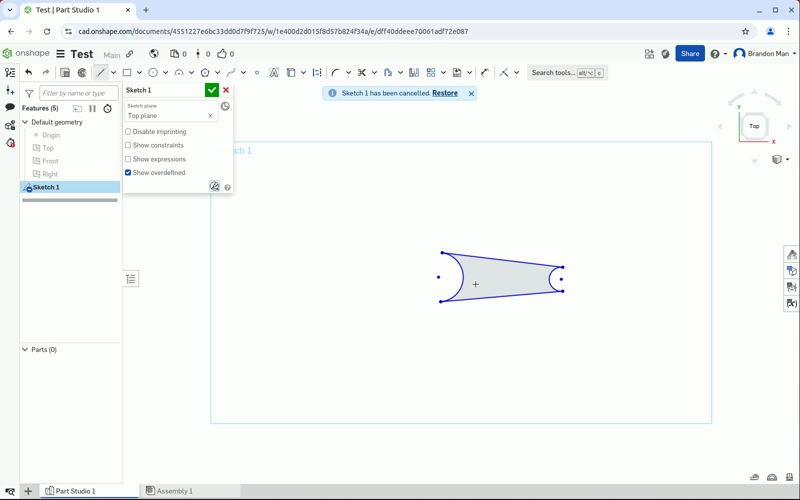
key_up(shift)
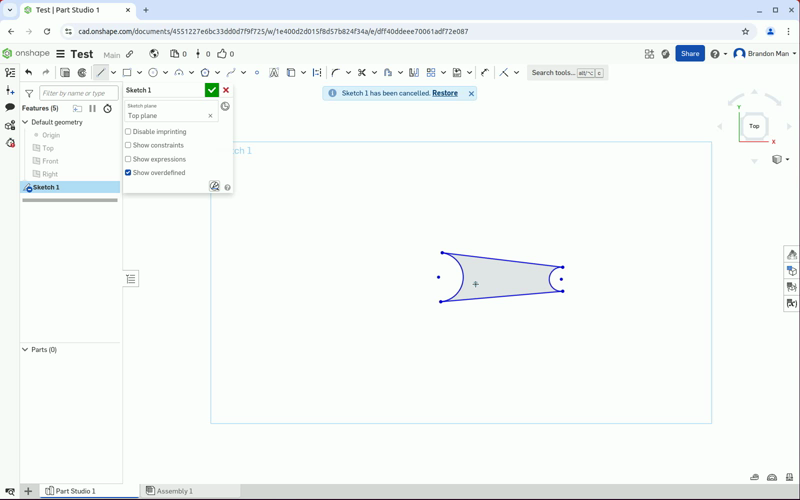
key_down(shift)
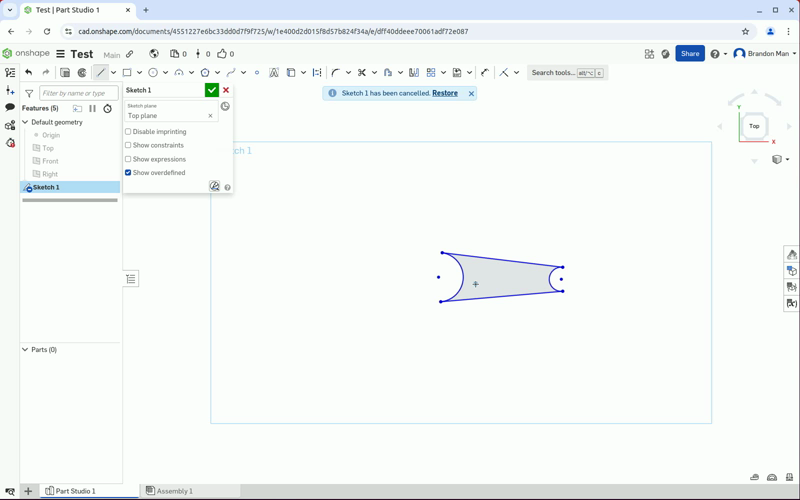
mouse_move(505, 283)
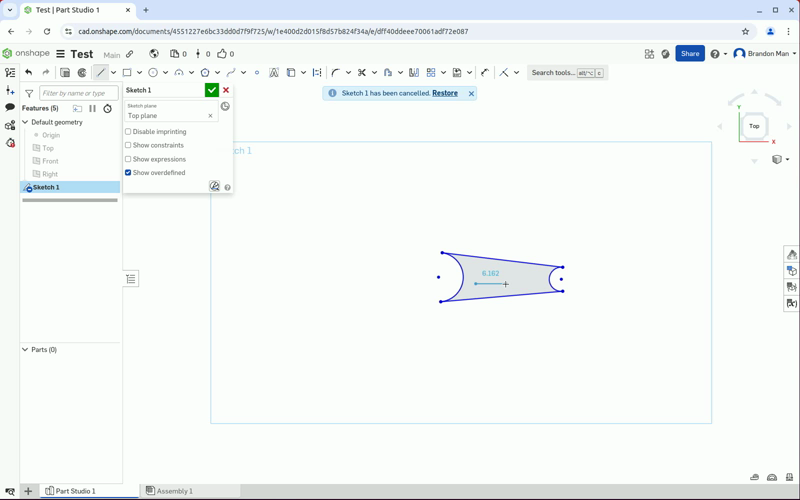
mouse_move(524, 285)
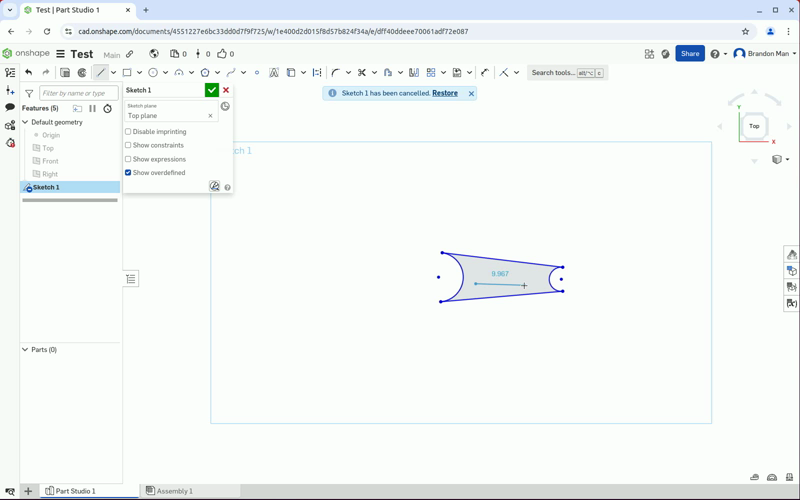
click(524, 285)
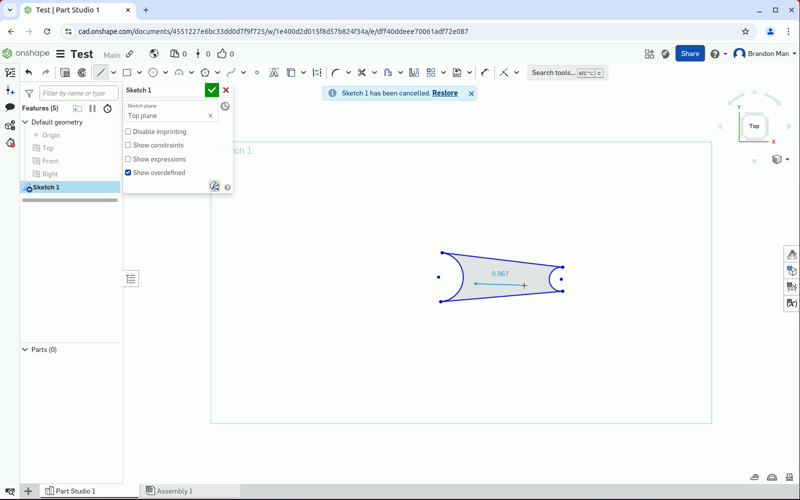
key_up(shift)
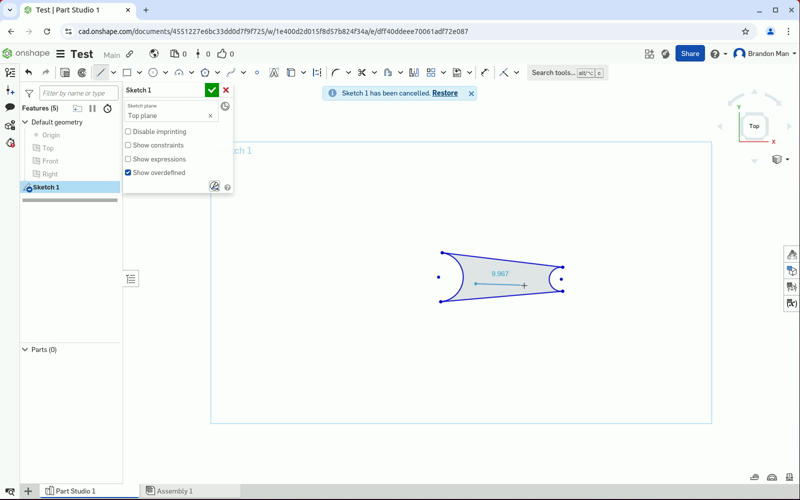
key(esc)
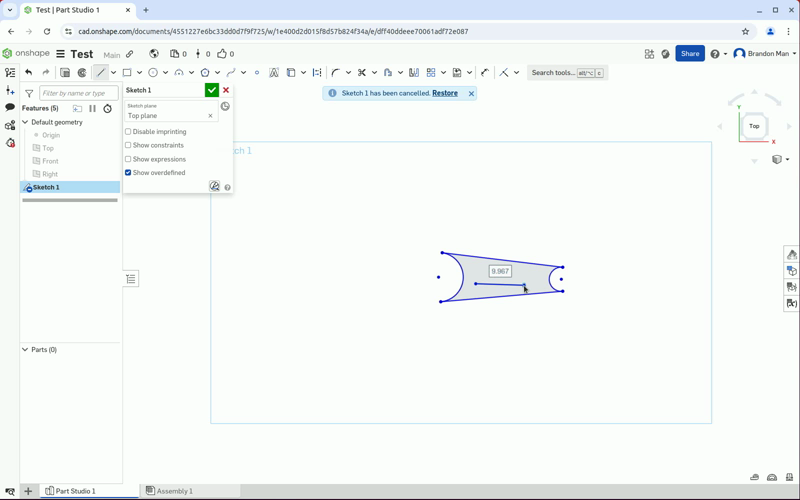
key(a)
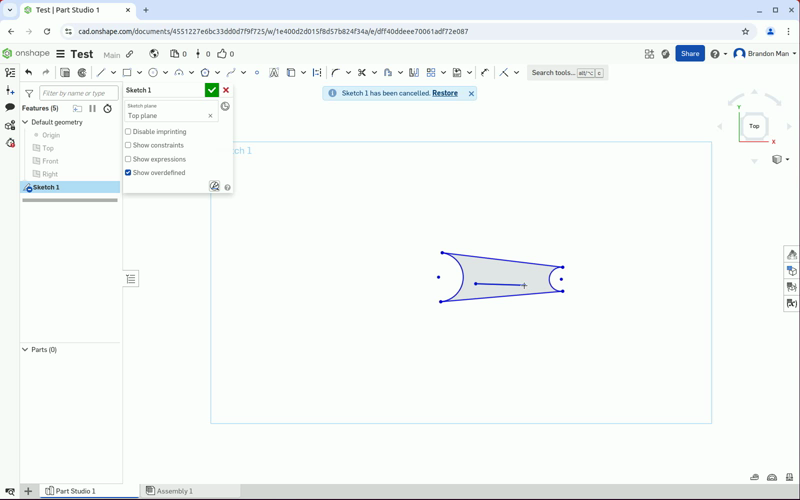
mouse_move(524, 285)
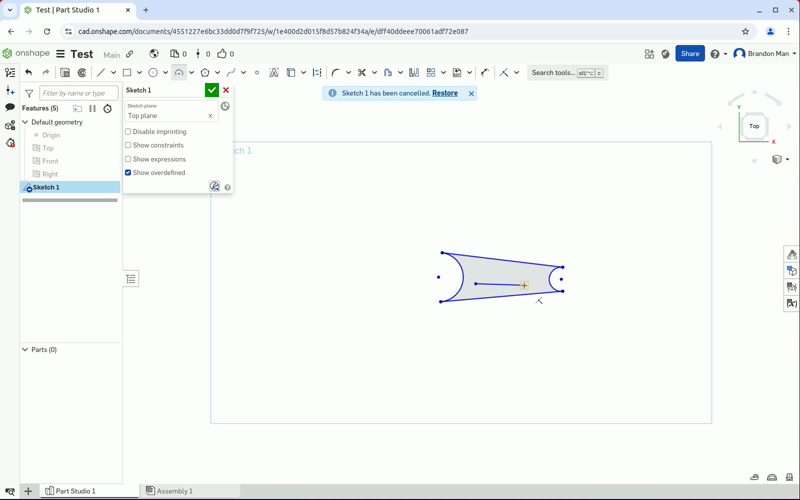
click(524, 285)
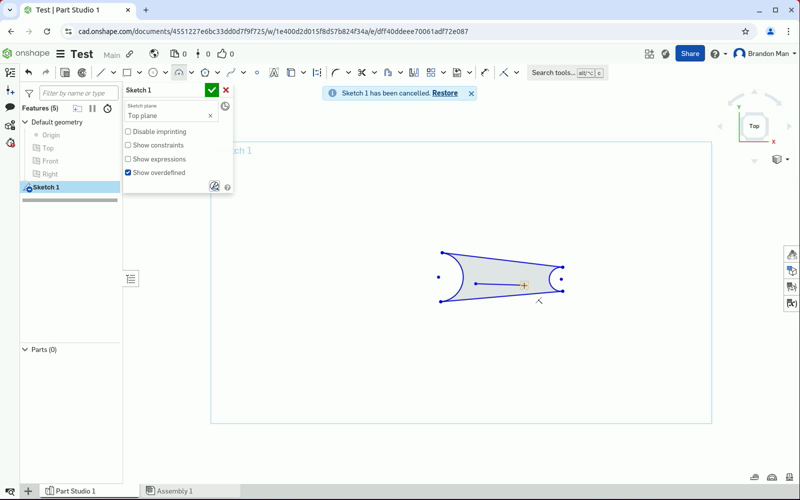
key_down(shift)
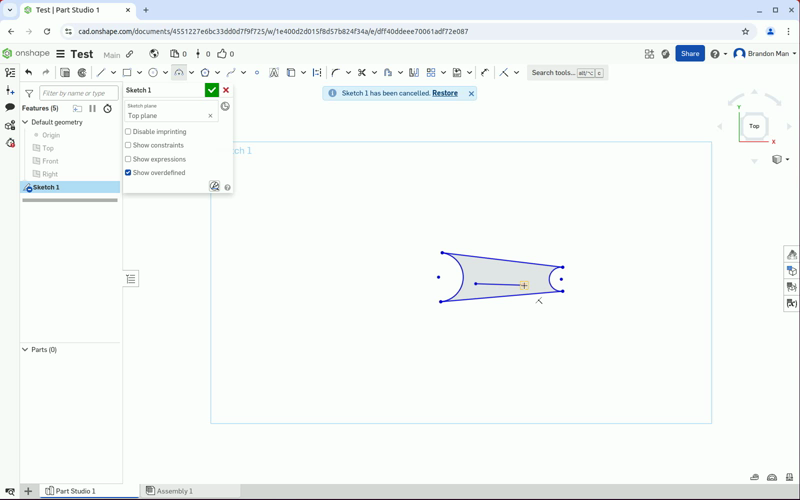
mouse_move(524, 273)
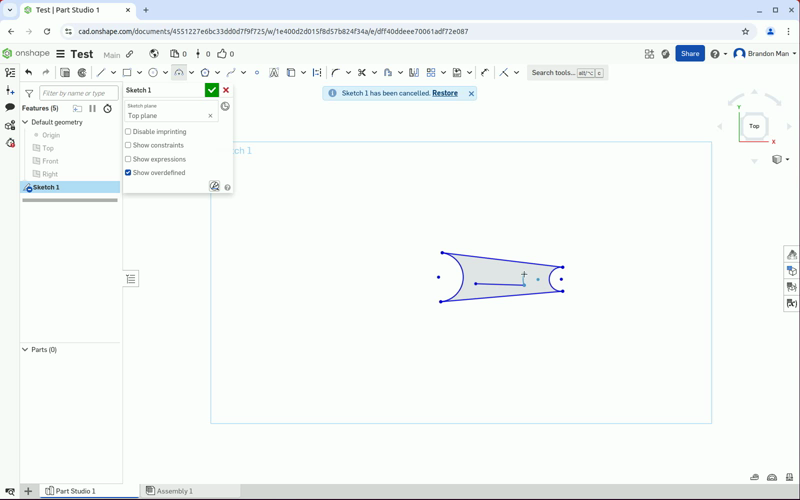
click(524, 273)
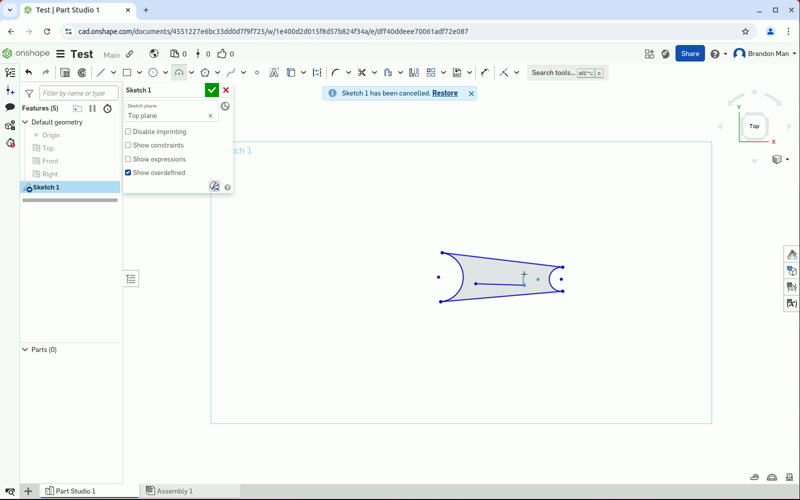
mouse_move(529, 279)
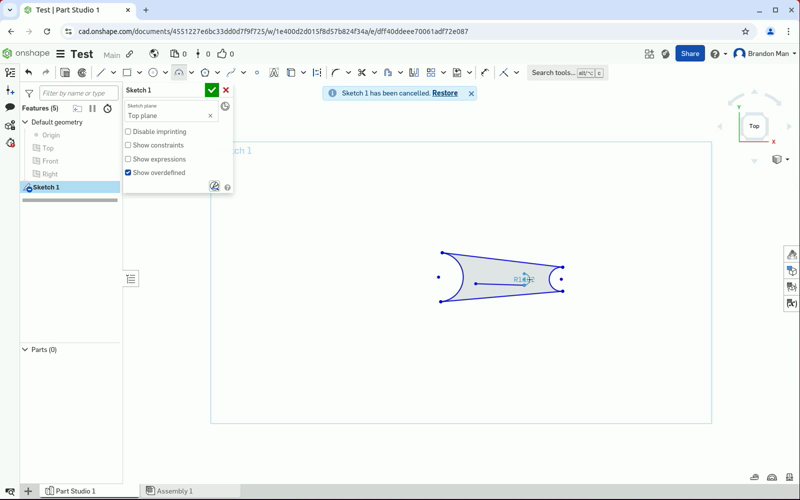
click(529, 279)
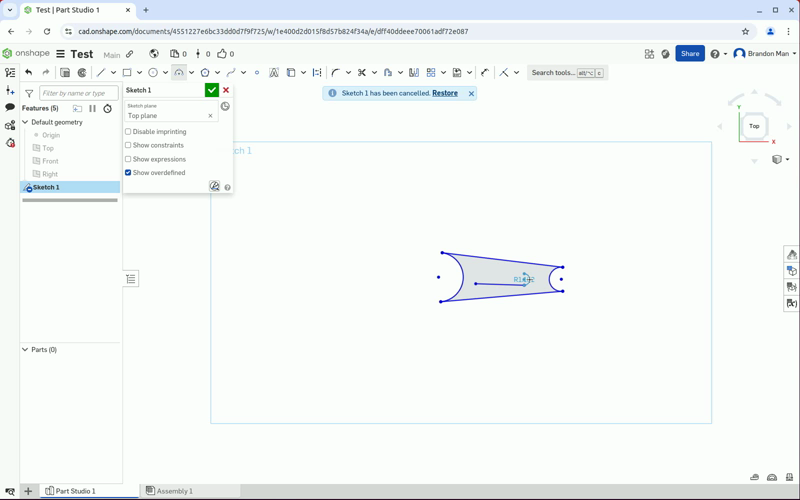
key_up(shift)
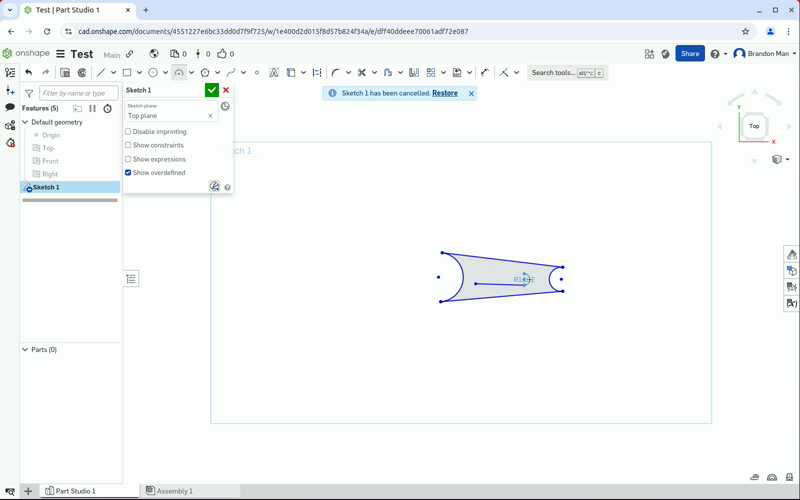
key(esc)
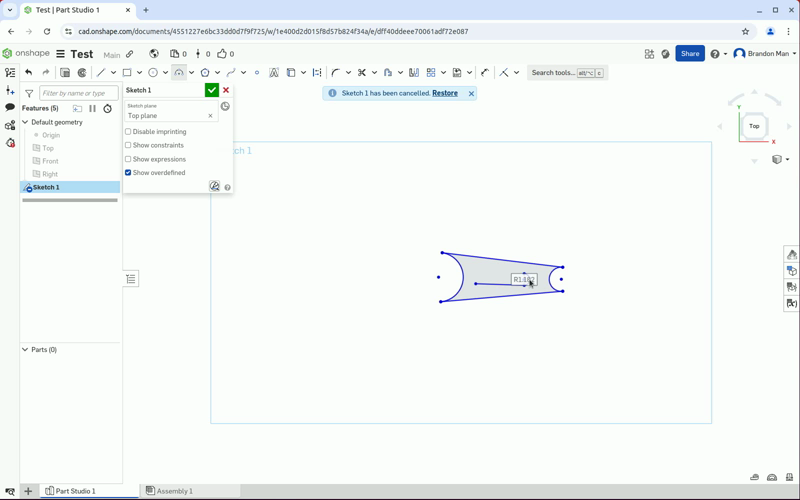
key(l)
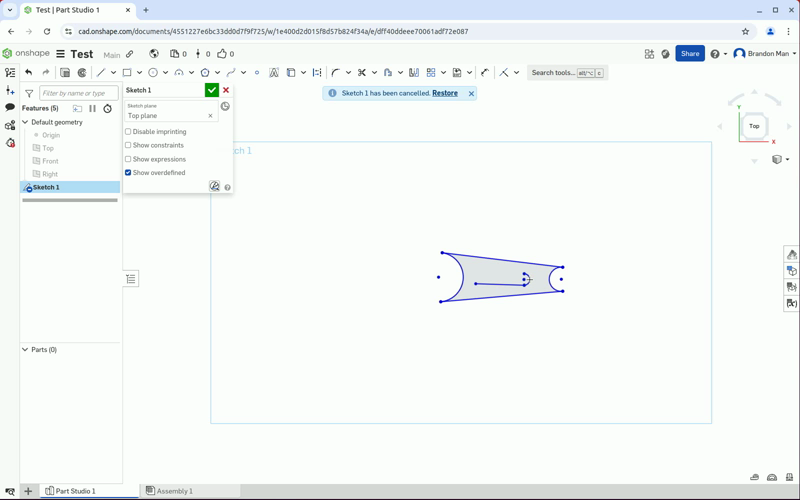
mouse_move(524, 273)
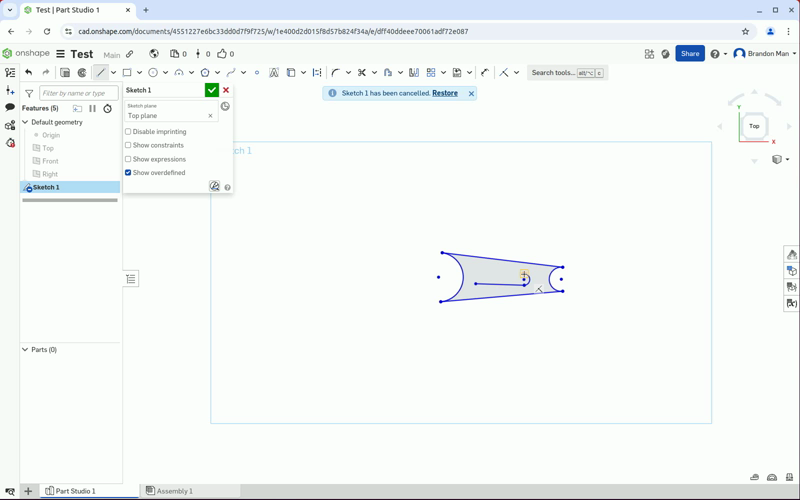
click(524, 273)
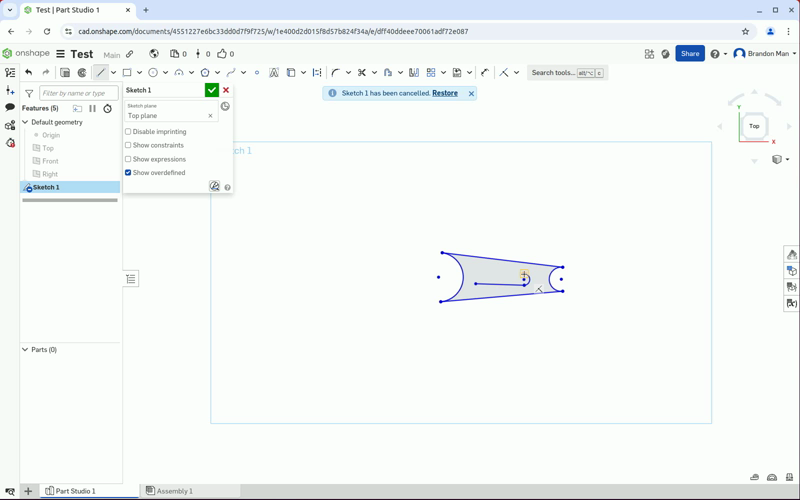
key_down(shift)
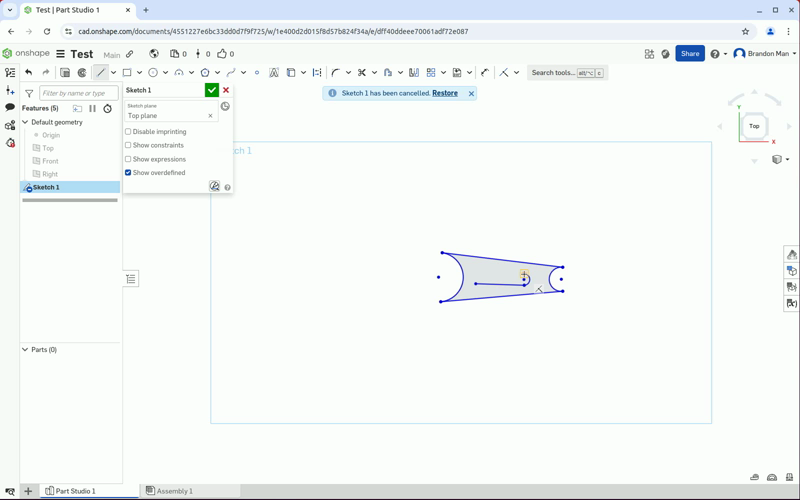
mouse_move(554, 273)
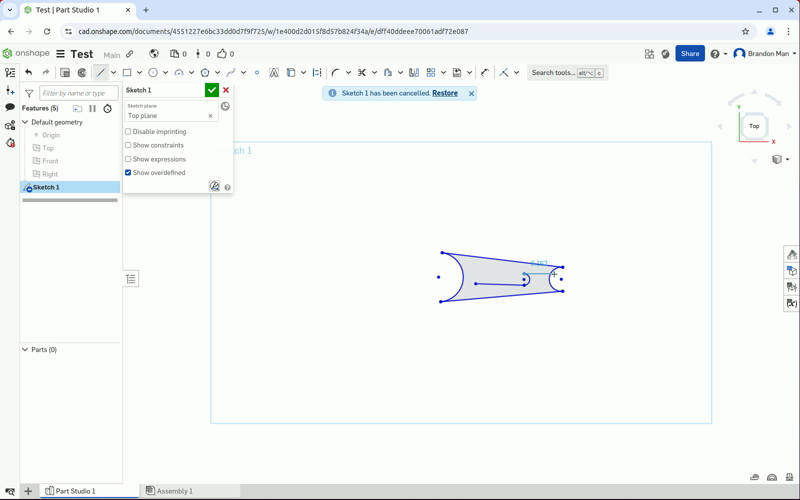
mouse_move(475, 270)
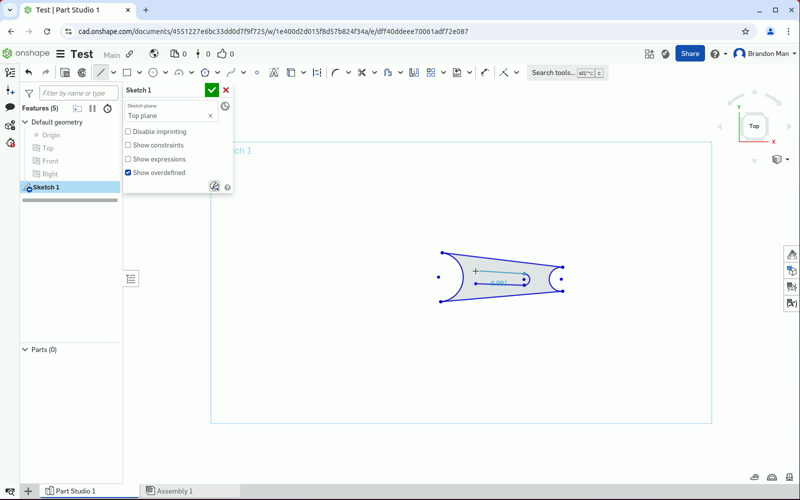
click(475, 270)
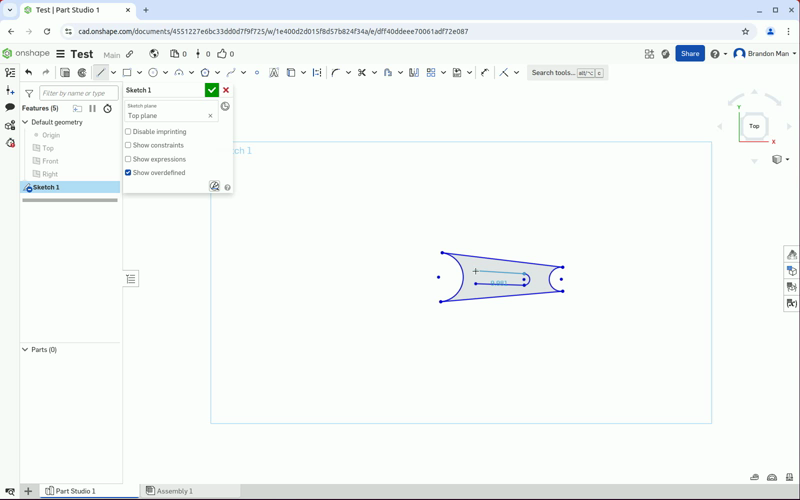
key_up(shift)
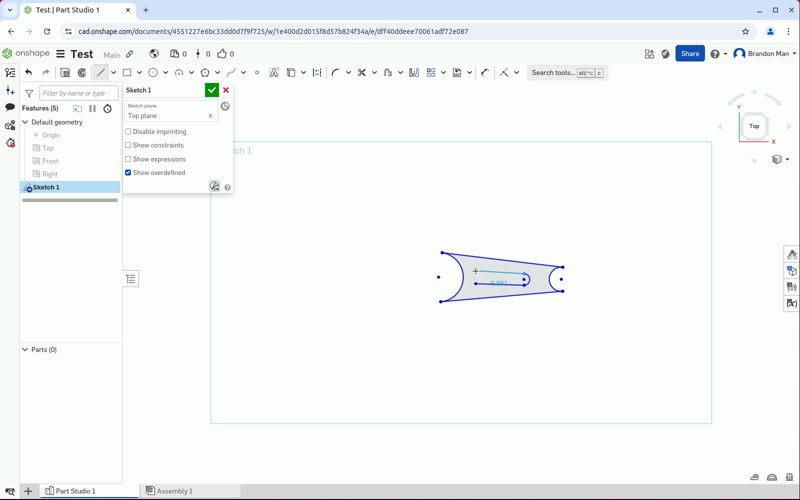
key(esc)
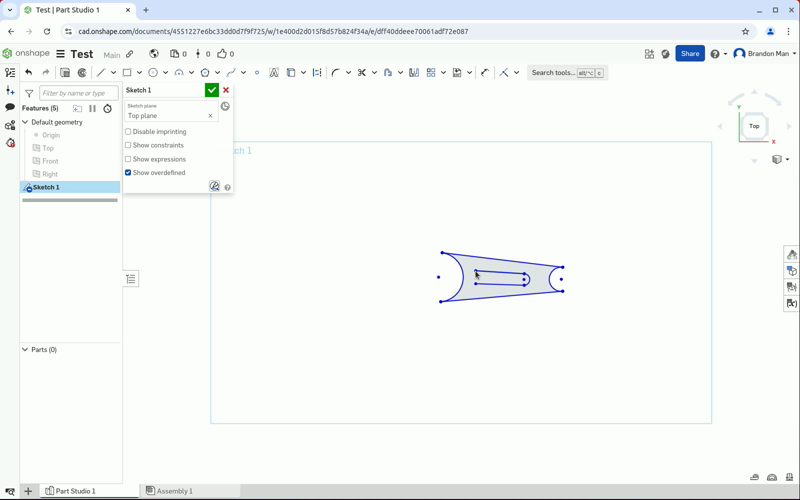
key(a)
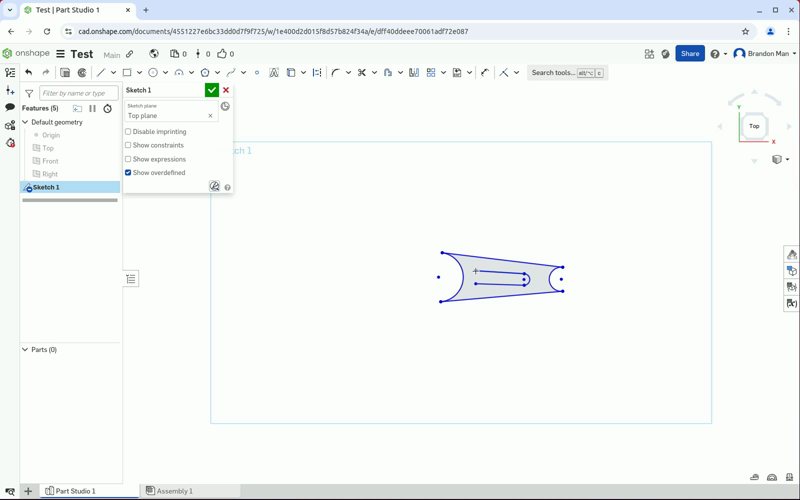
mouse_move(475, 270)
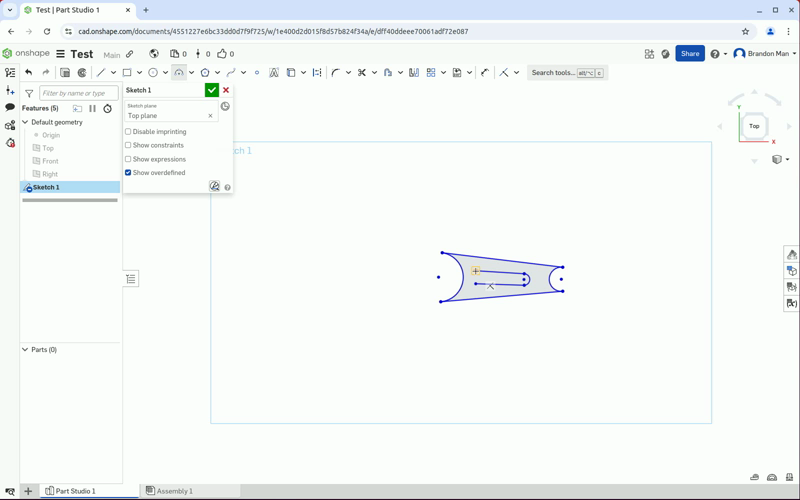
click(475, 270)
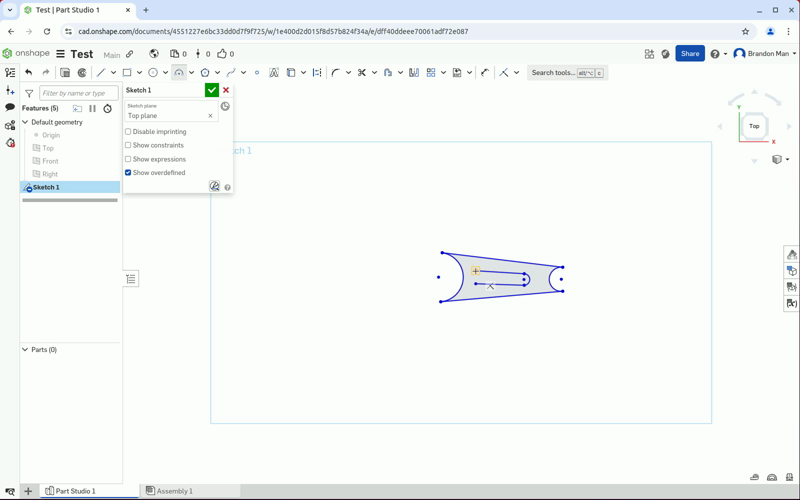
mouse_move(475, 283)
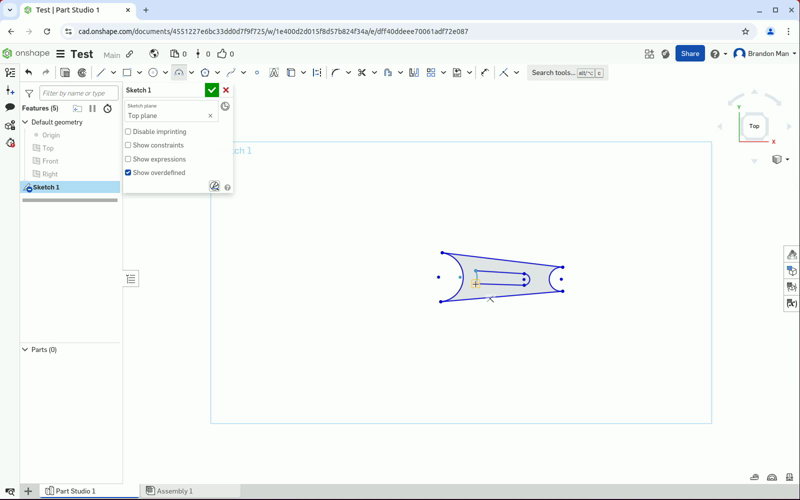
click(475, 283)
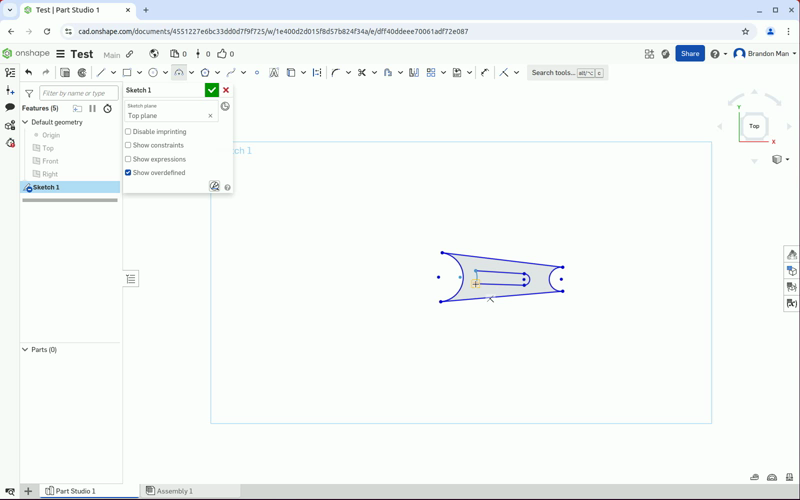
key_down(shift)
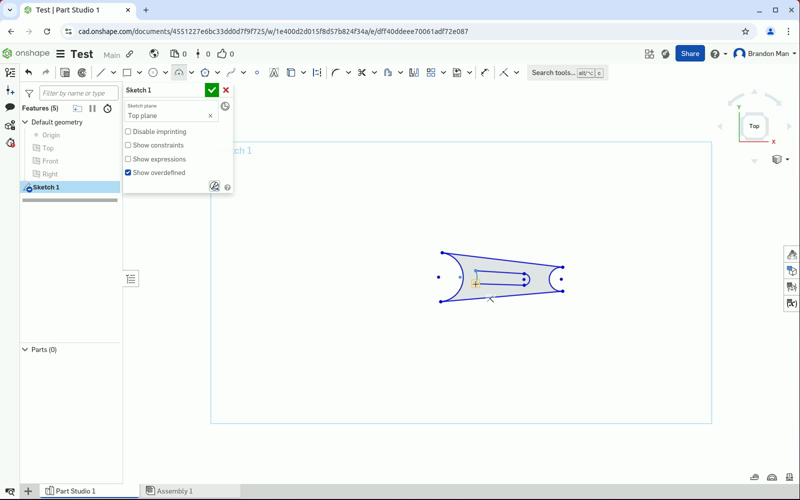
mouse_move(468, 277)
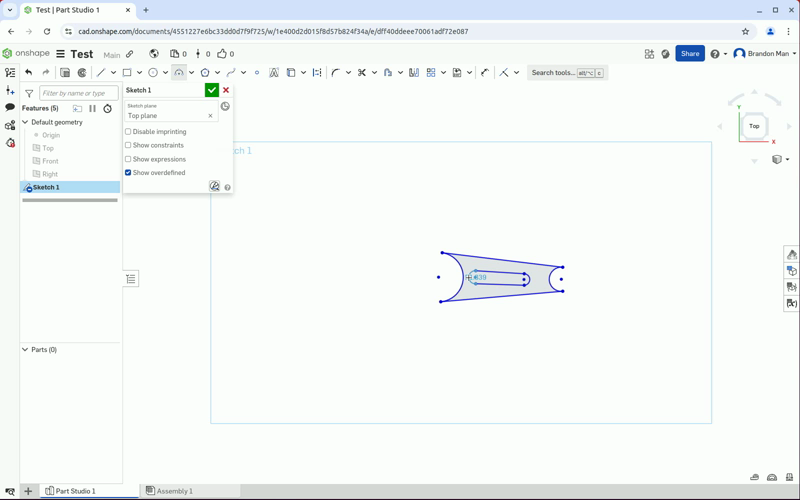
click(468, 277)
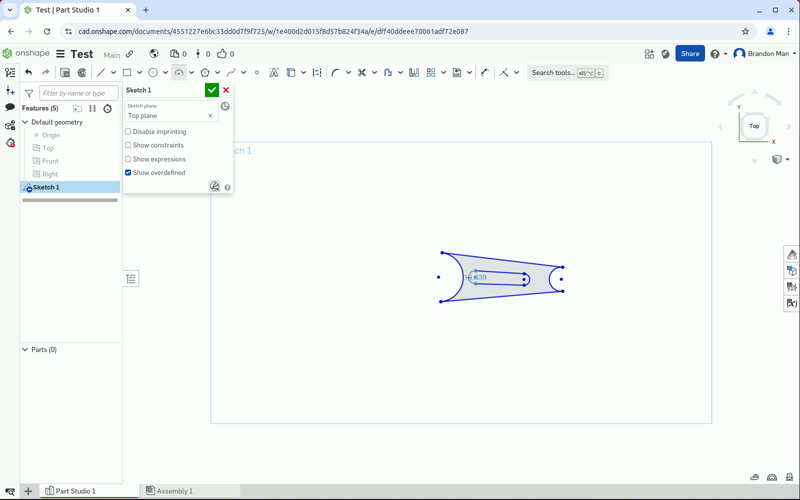
key_up(shift)
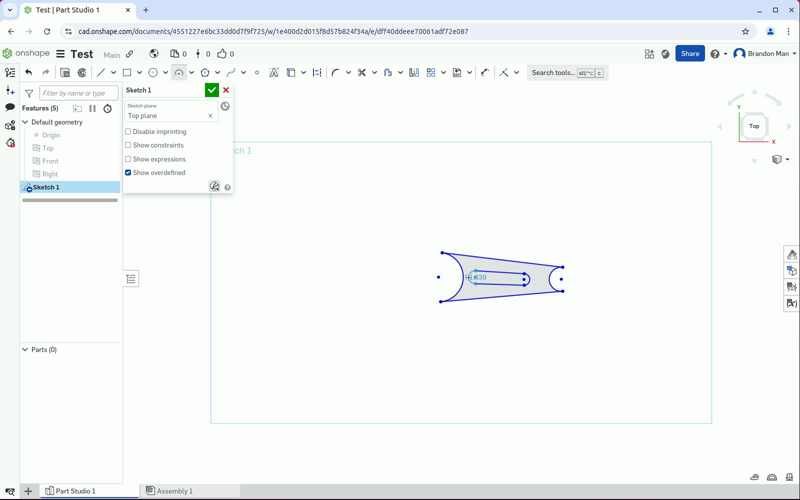
key(esc)
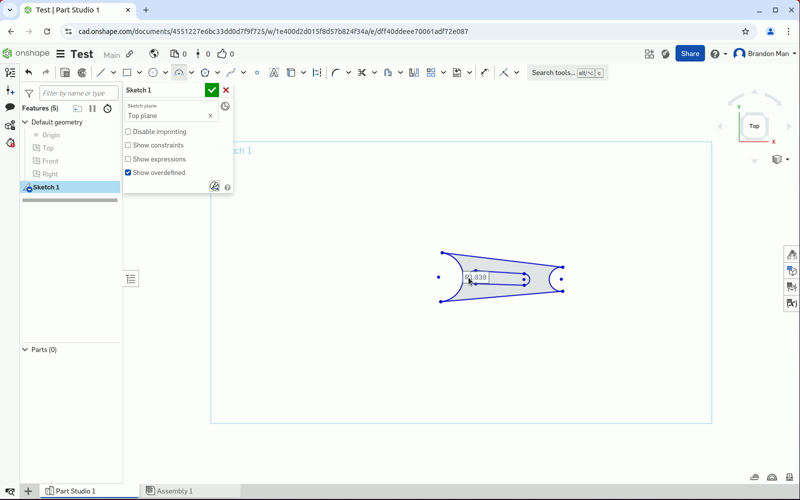
mouse_move(527, 269)
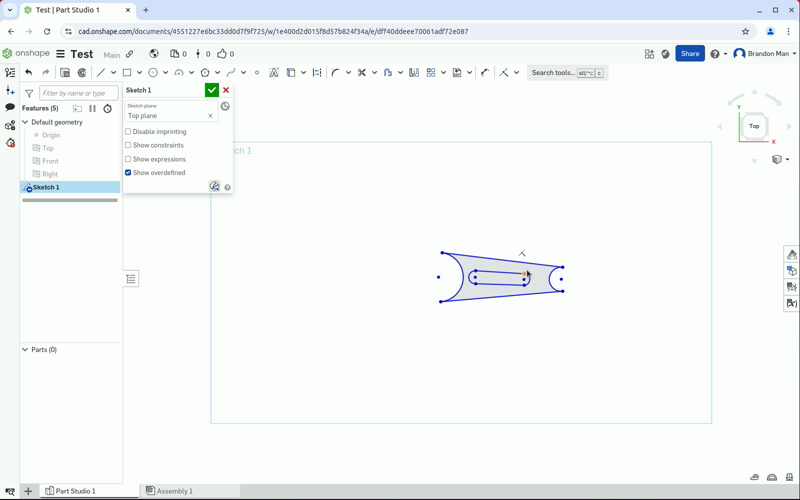
click(527, 269)
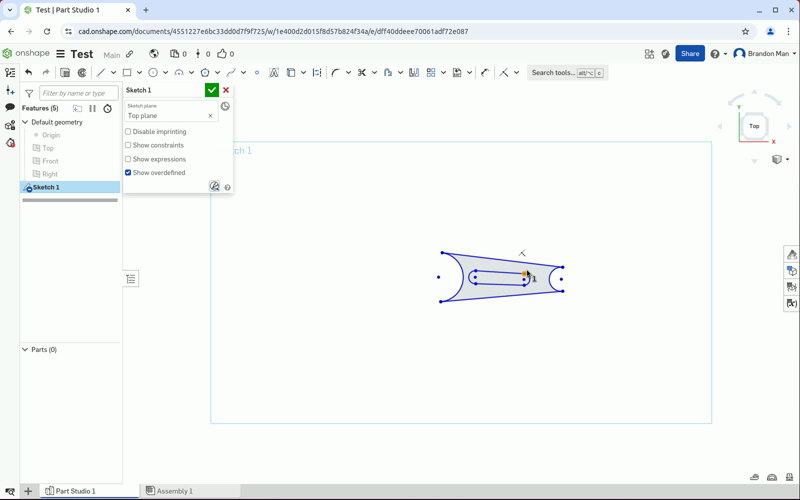
mouse_move(73, 352)
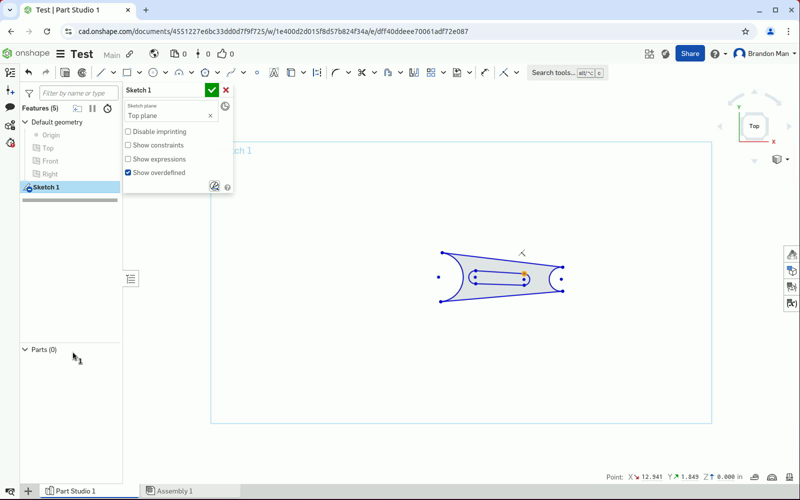
key(shift+y)
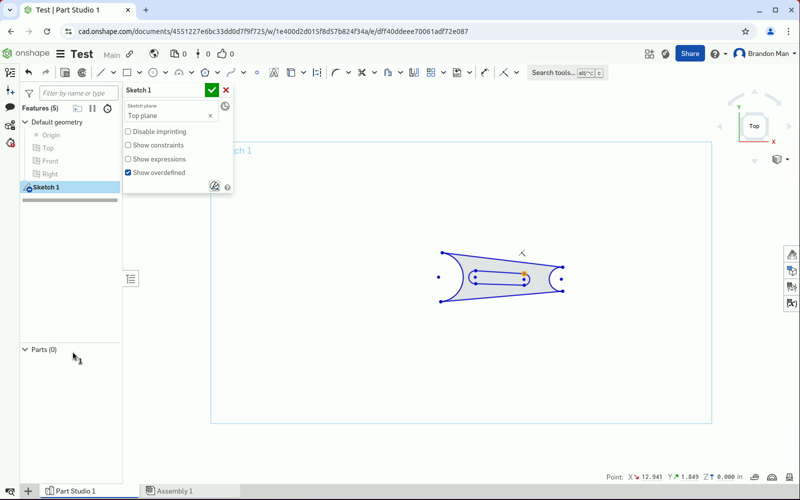
key(shift+e)
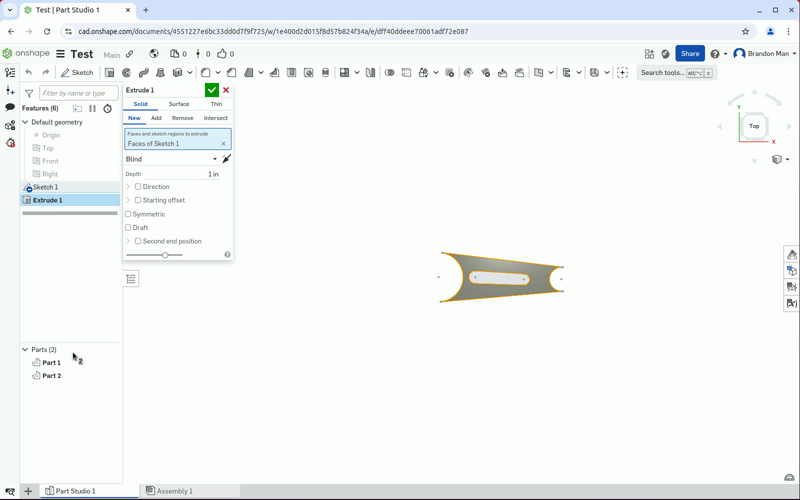
mouse_move(143, 106)
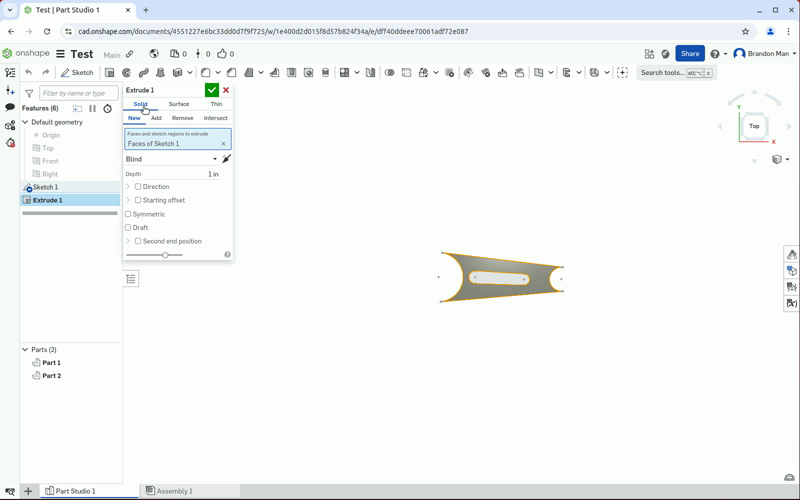
click(143, 106)
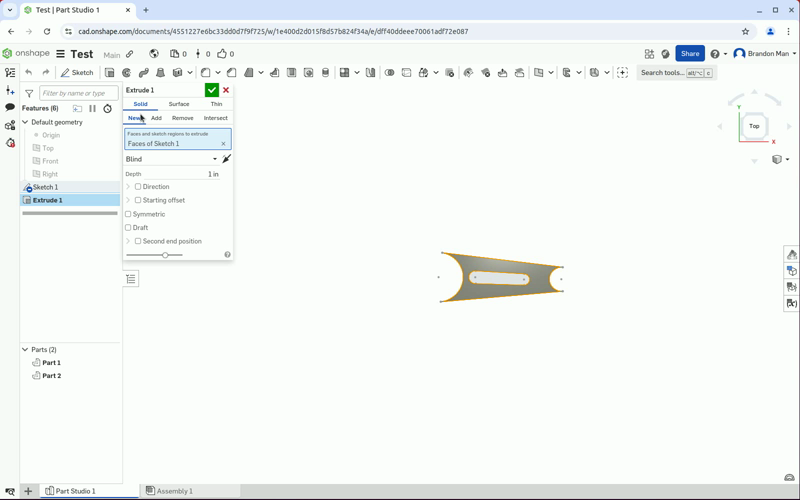
mouse_move(137, 120)
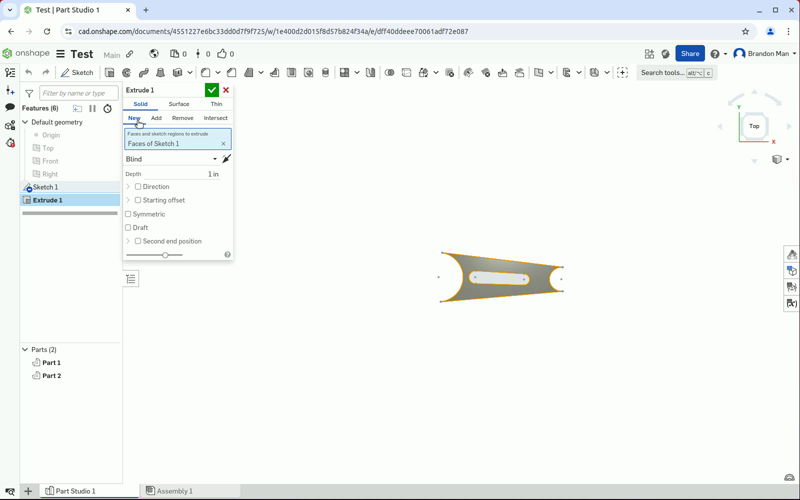
click(137, 120)
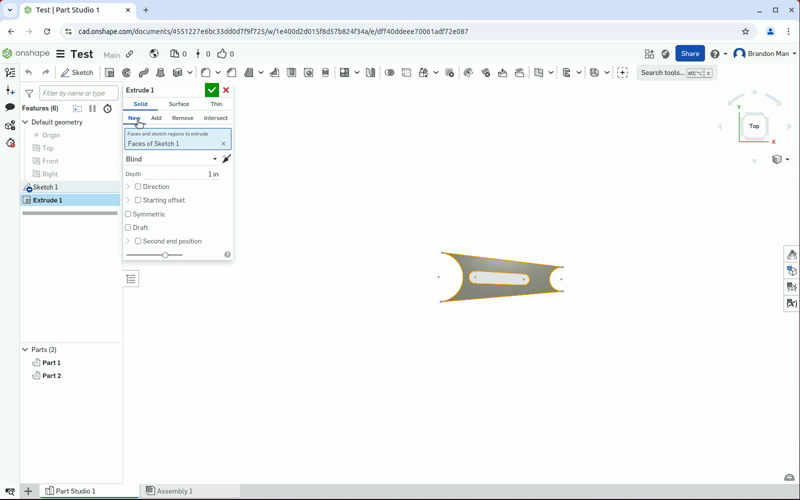
key(tab, 4)
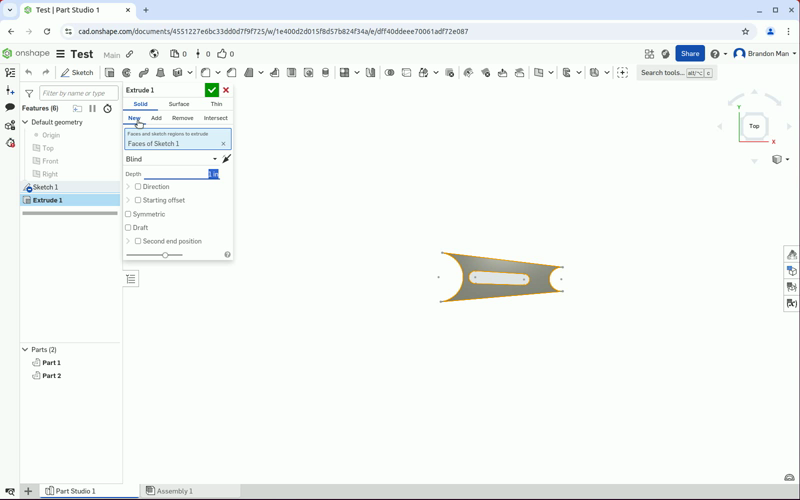
text(5.055)
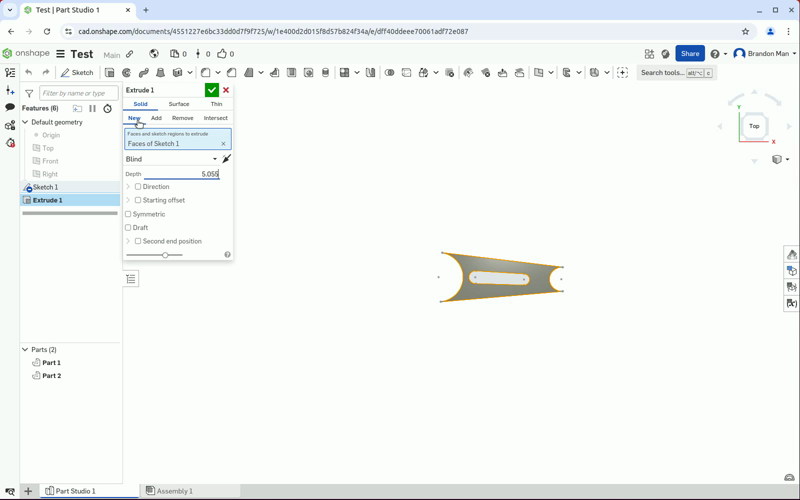
key(enter)
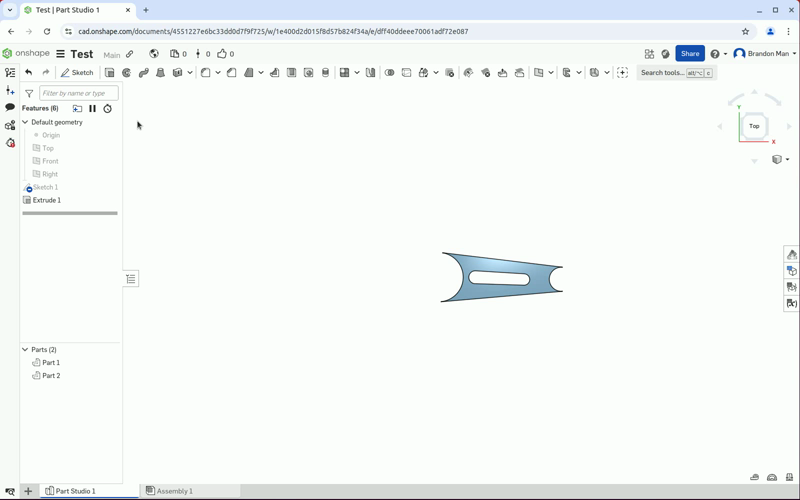
key(shift+h)
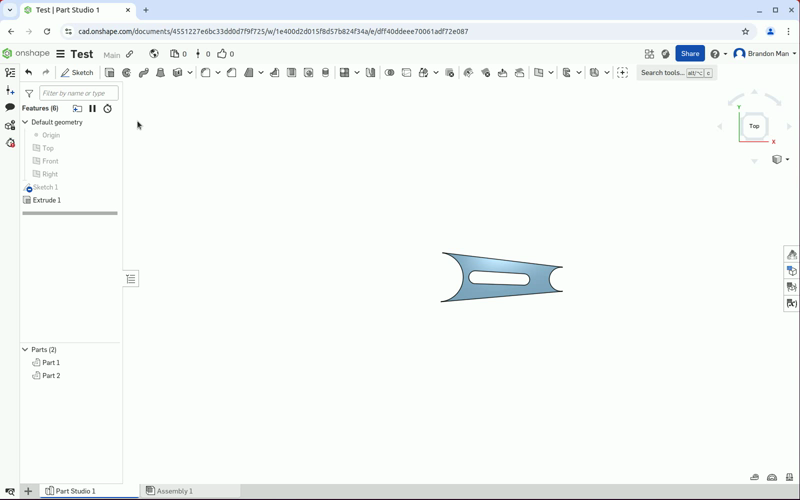
key(shift+h)
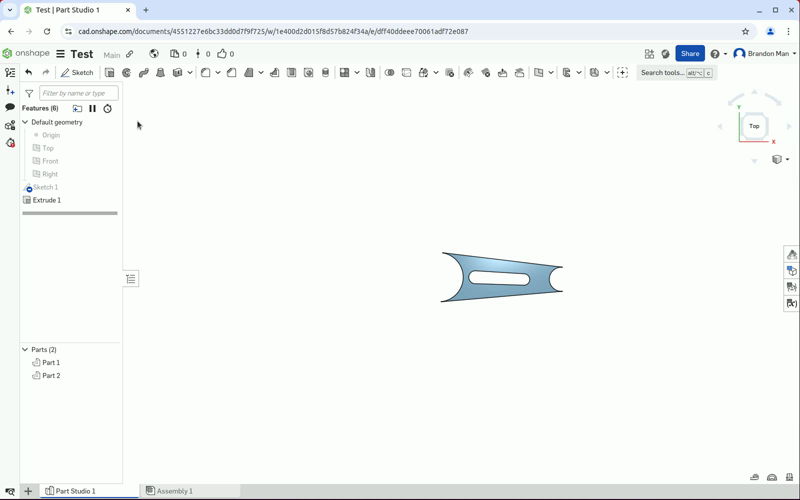
mouse_move(73, 189)
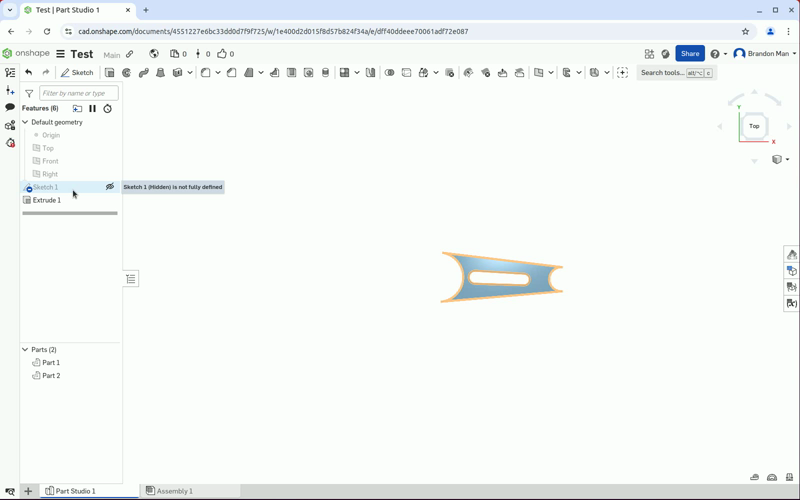
click(73, 189)
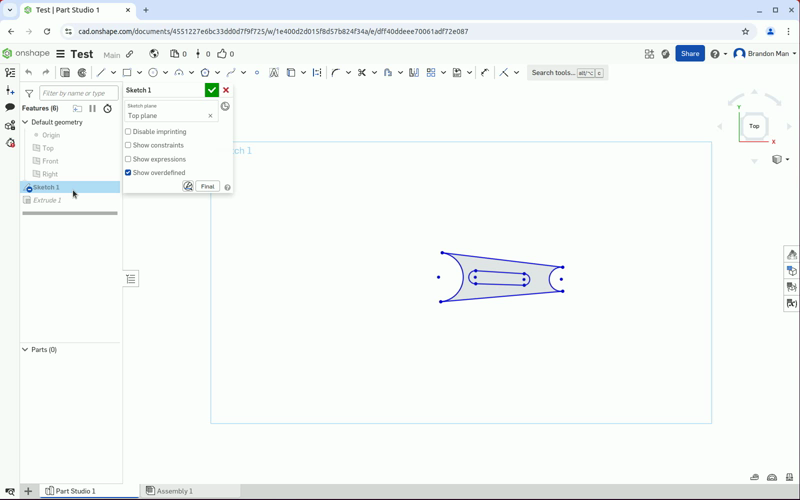
mouse_move(229, 92)
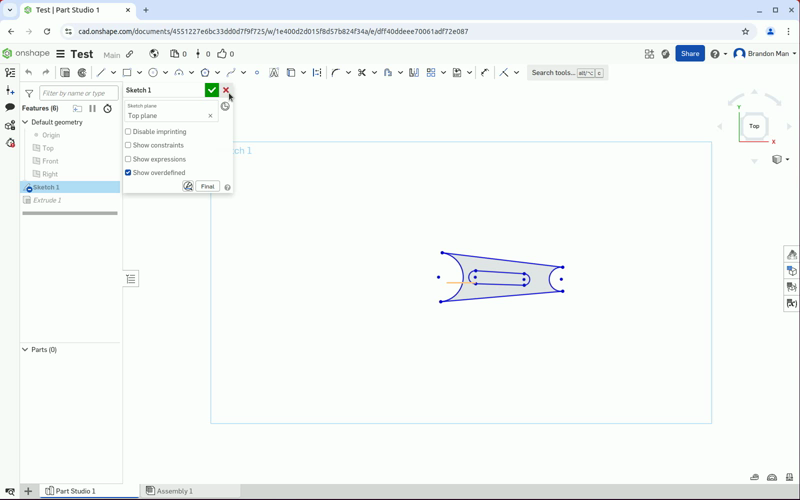
click(229, 92)
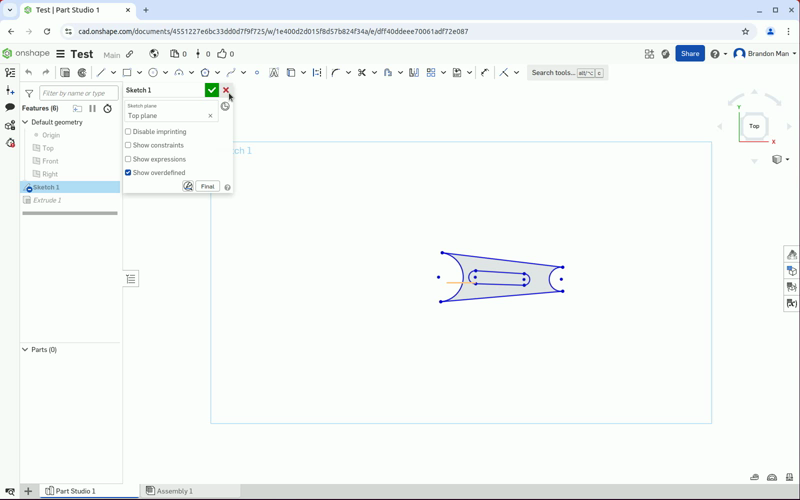
key(shift+s)
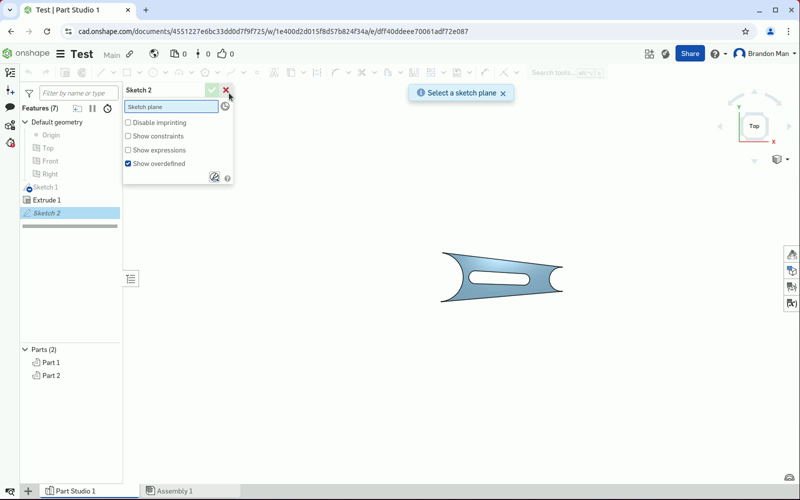
mouse_move(73, 150)
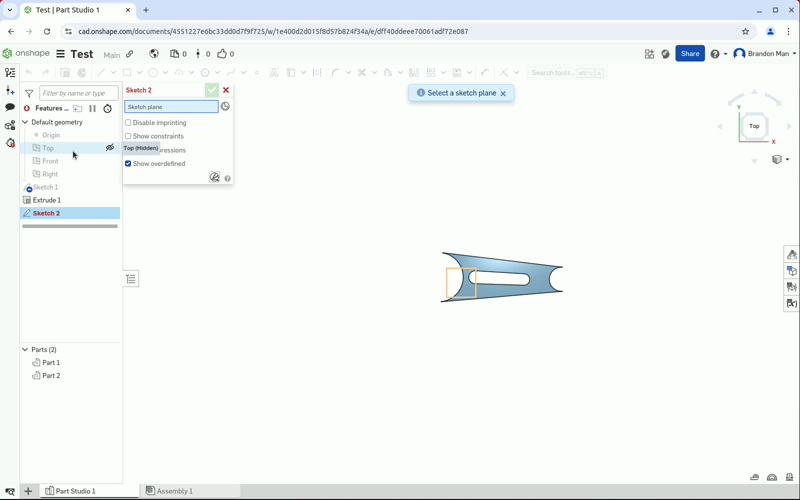
click(73, 150)
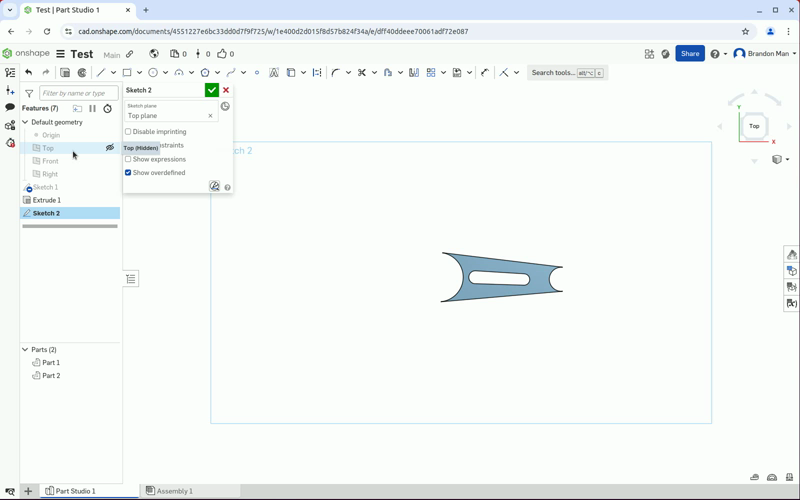
mouse_move(73, 352)
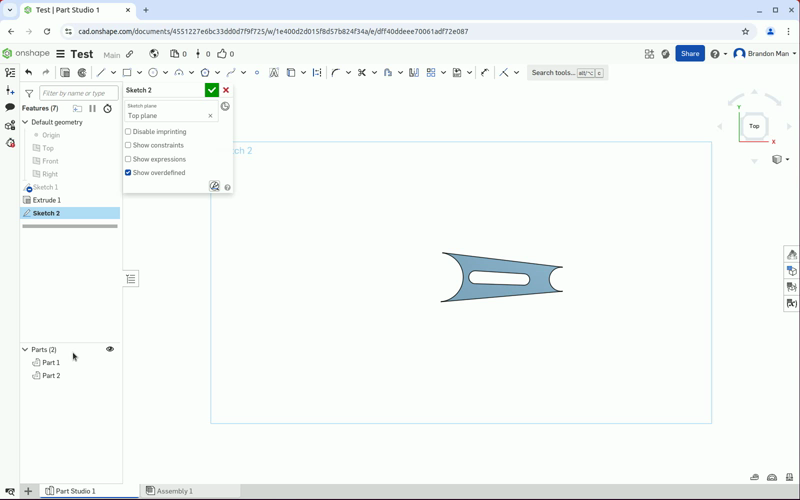
key(y)
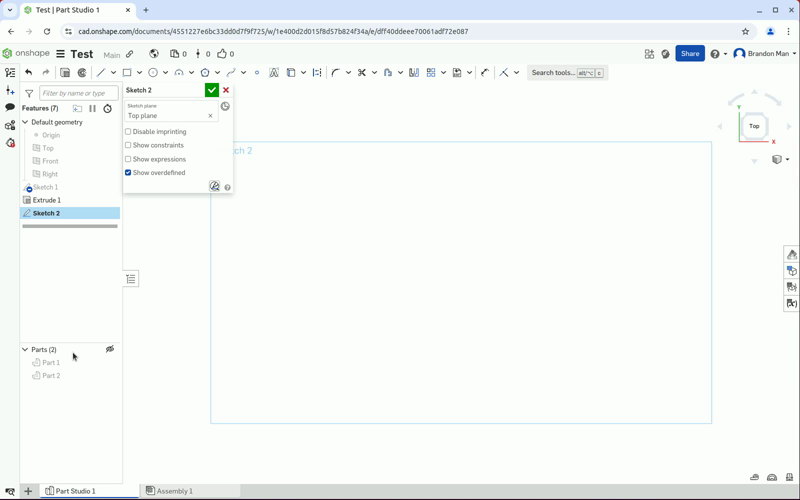
key(c)
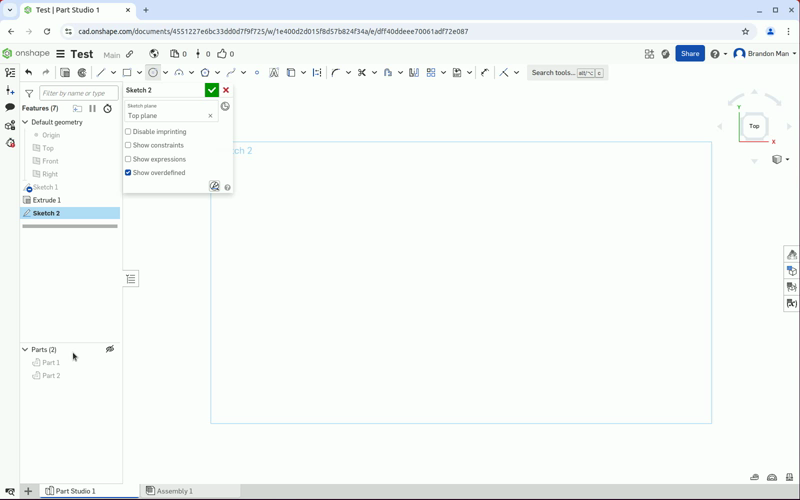
key_down(shift)
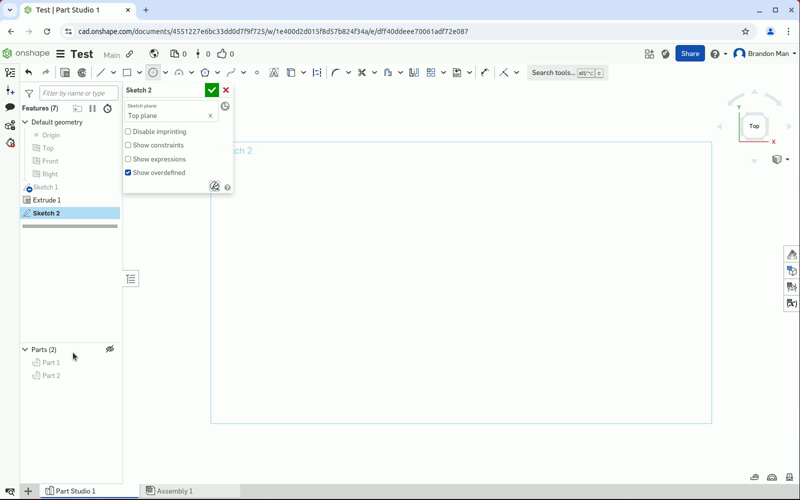
mouse_move(561, 279)
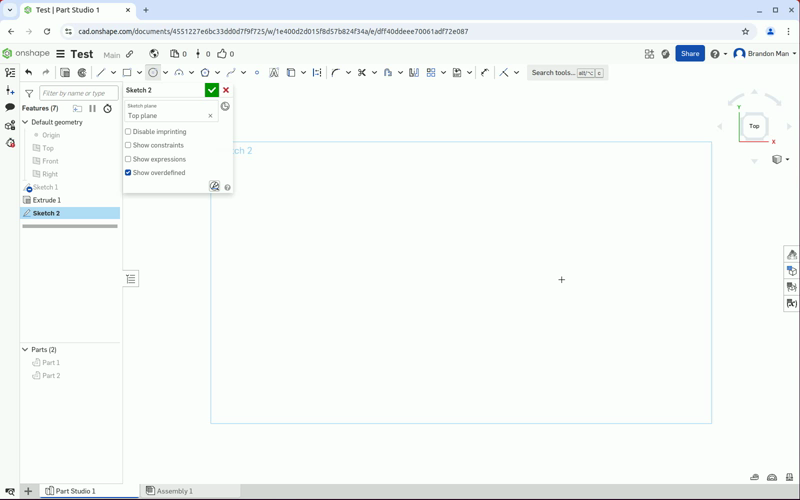
click(561, 279)
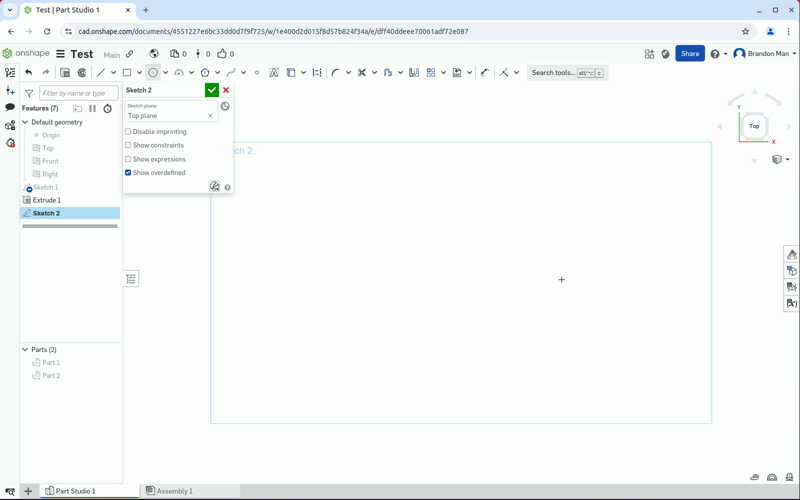
key_up(shift)
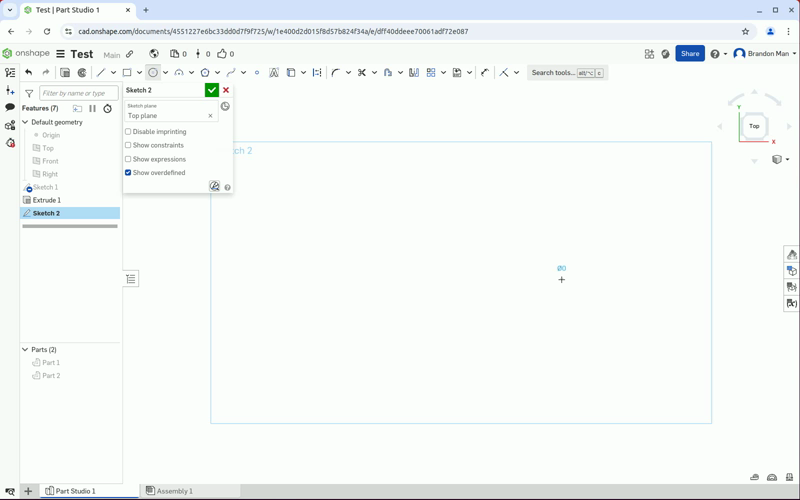
mouse_move(574, 279)
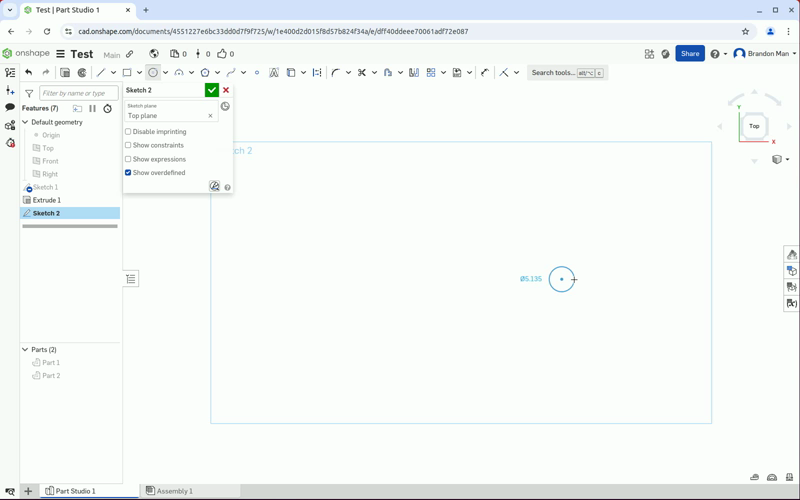
click(574, 279)
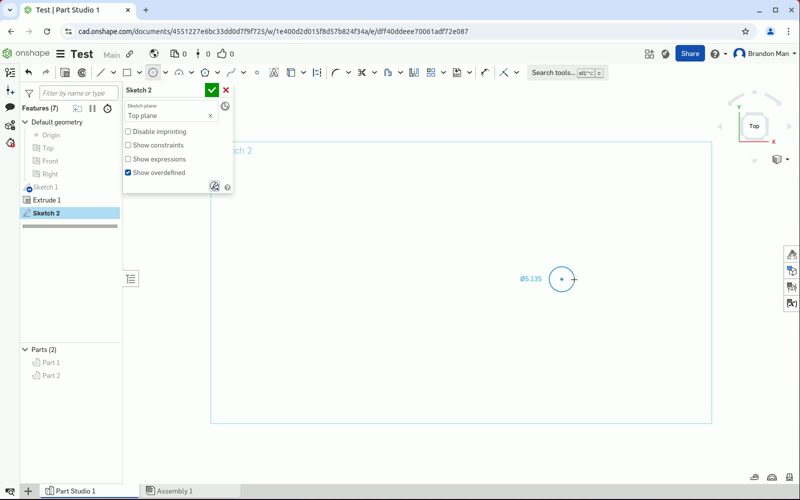
key(esc)
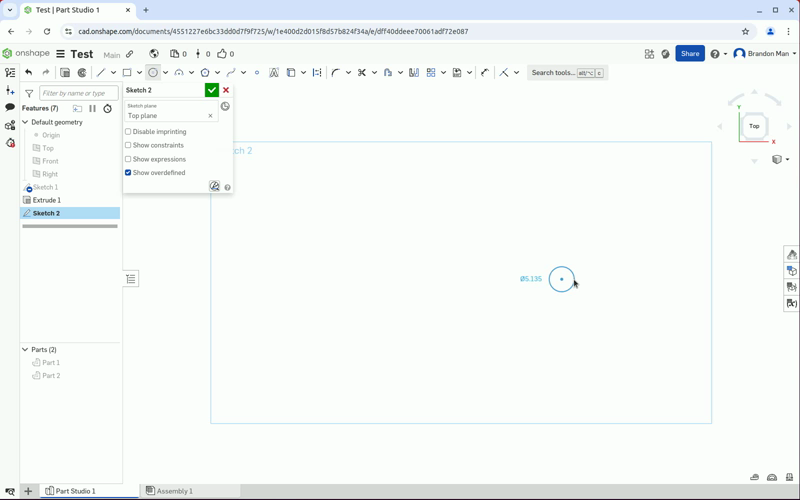
key(c)
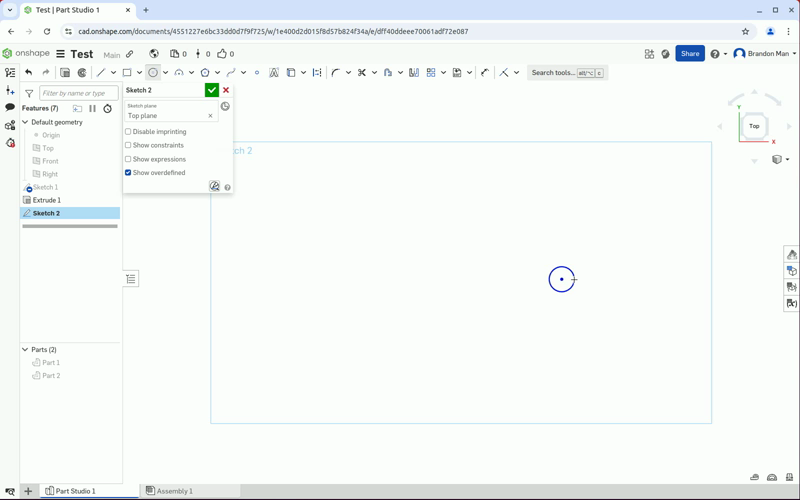
key_down(shift)
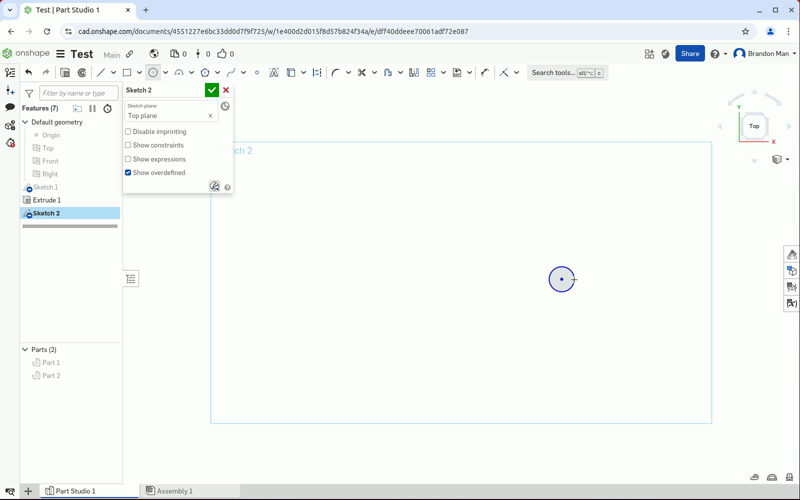
mouse_move(561, 279)
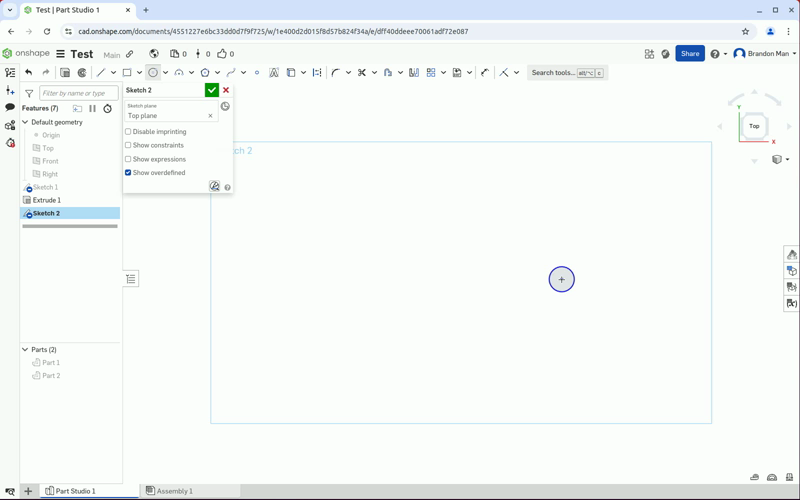
click(561, 279)
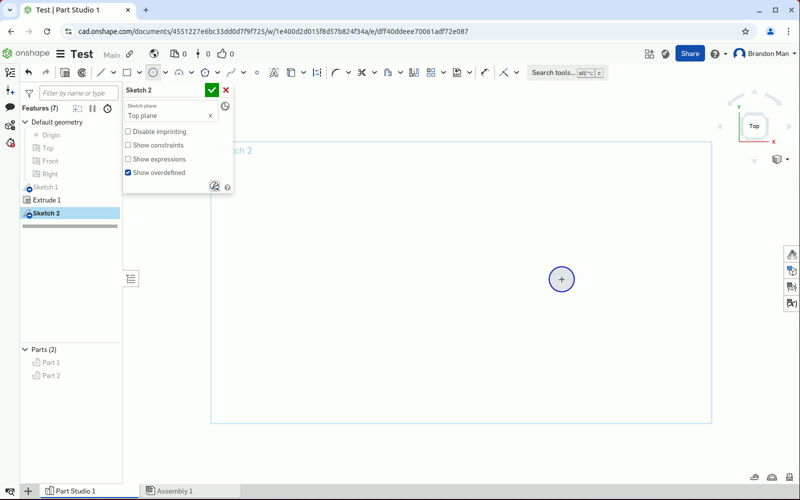
key_up(shift)
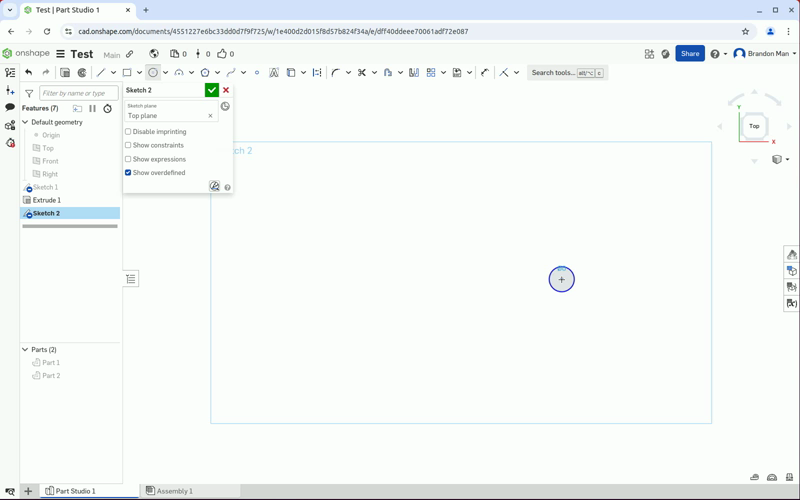
mouse_move(567, 279)
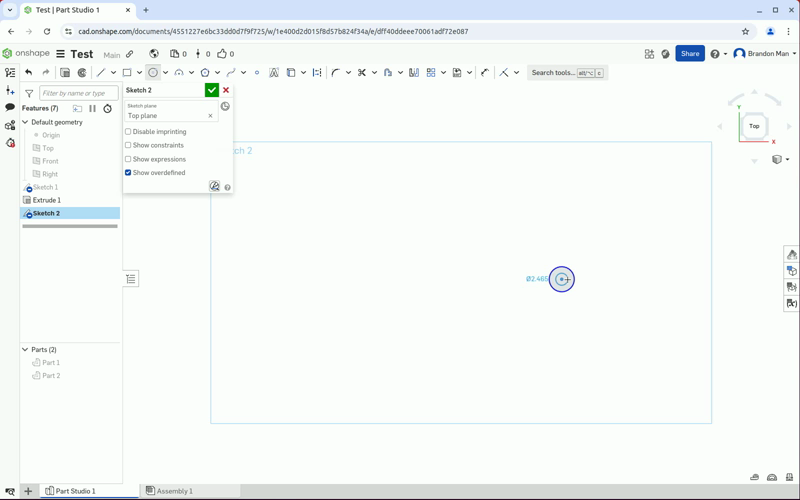
click(567, 279)
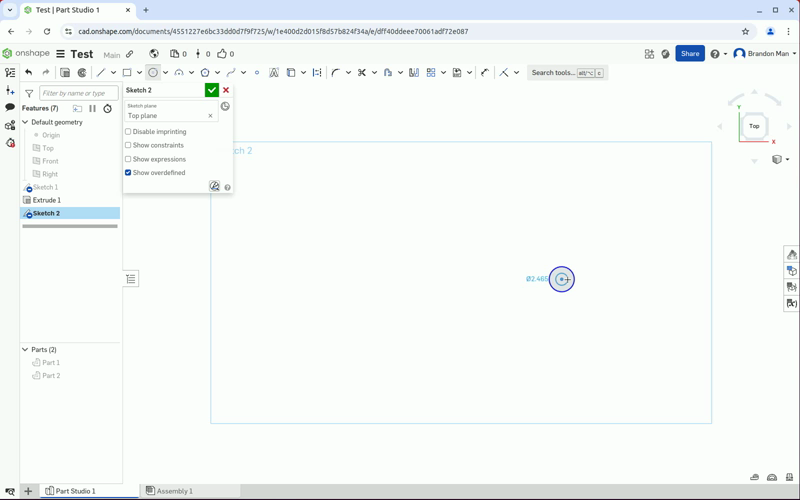
key(esc)
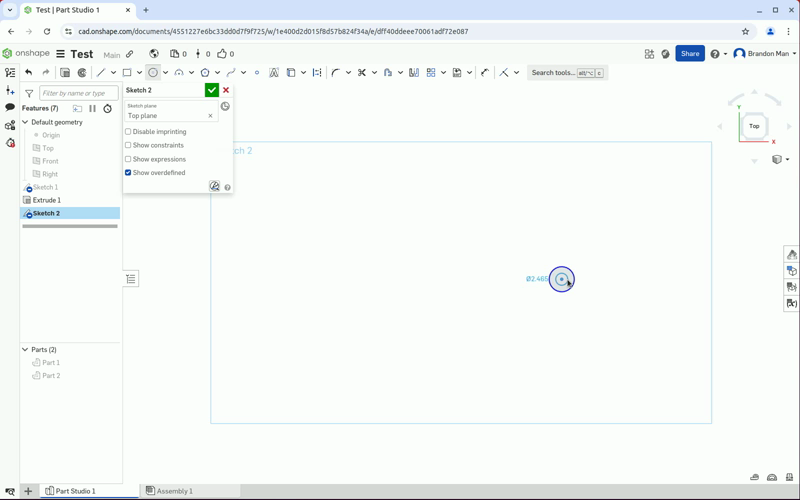
mouse_move(553, 284)
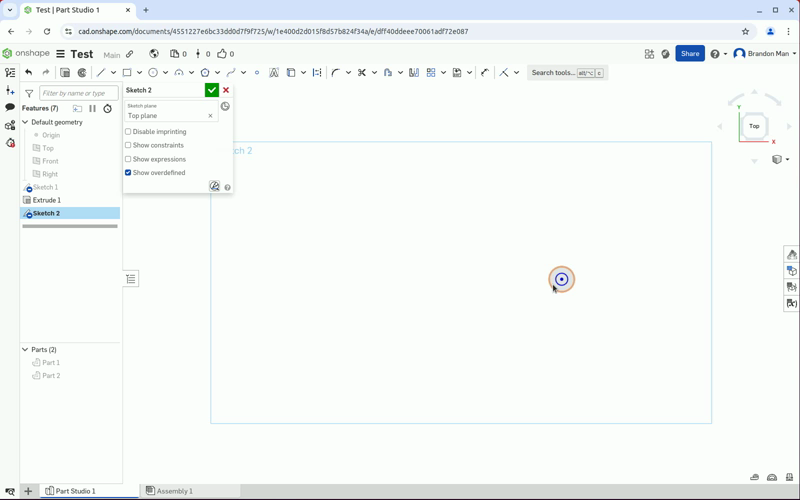
scroll(6)
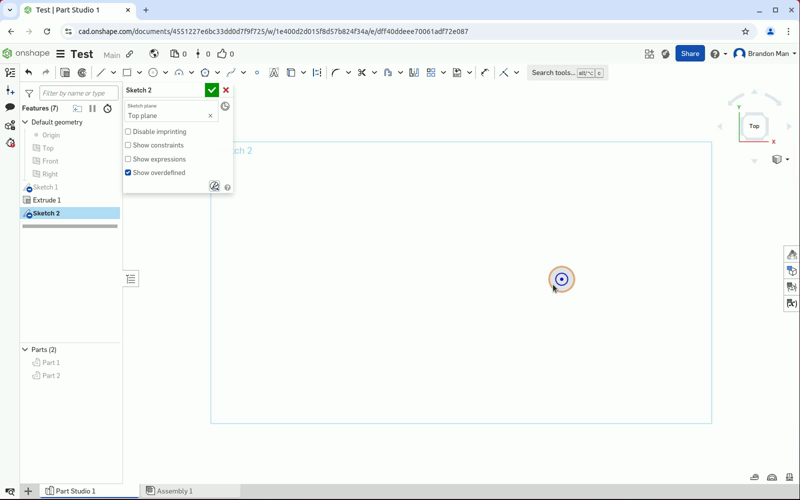
scroll(6)
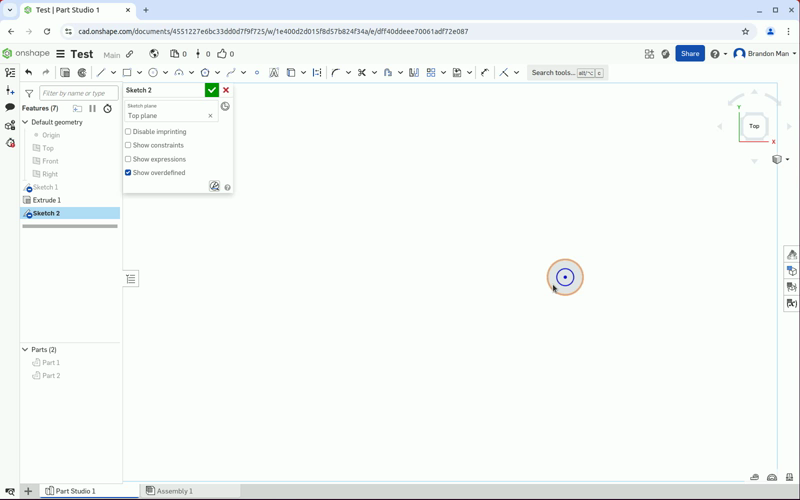
scroll(6)
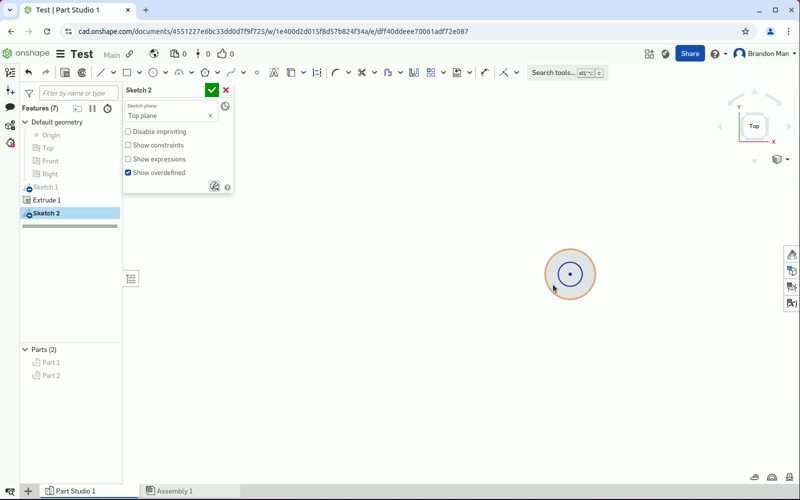
scroll(6)
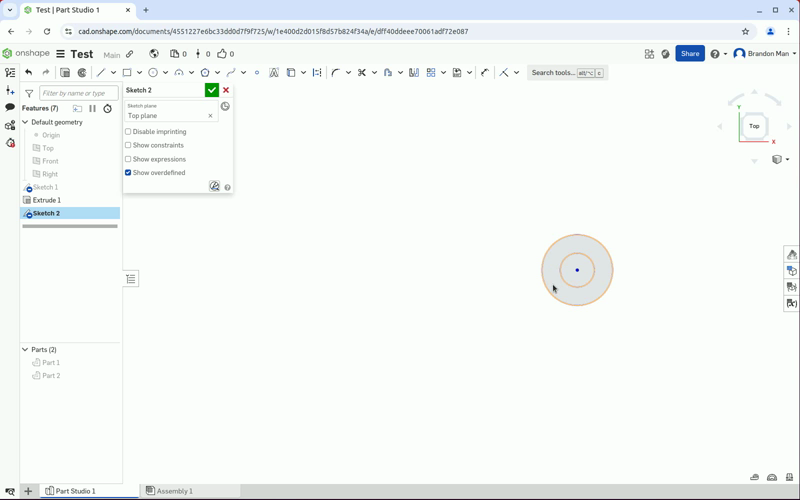
scroll(6)
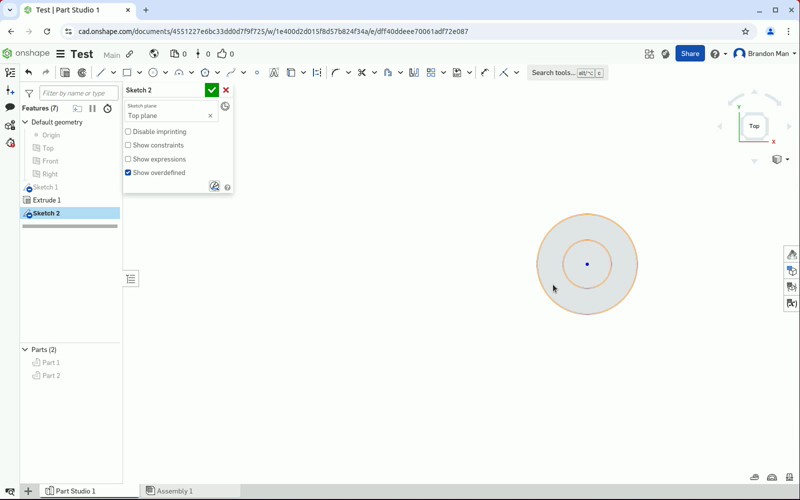
scroll(6)
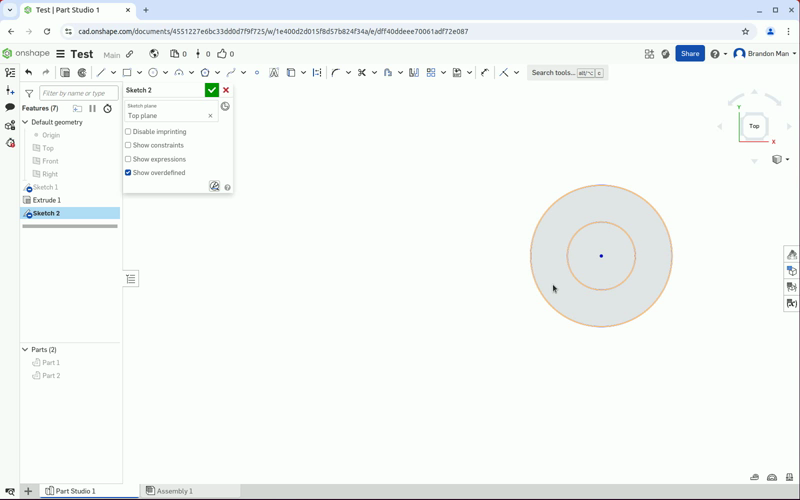
scroll(6)
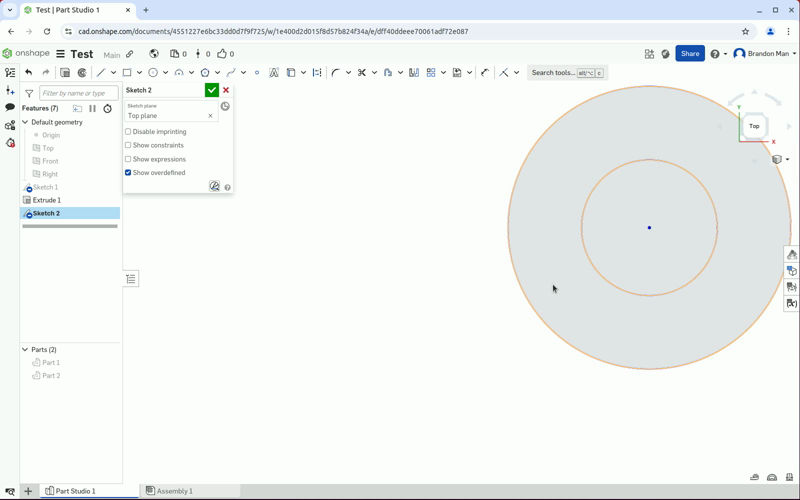
click(553, 284)
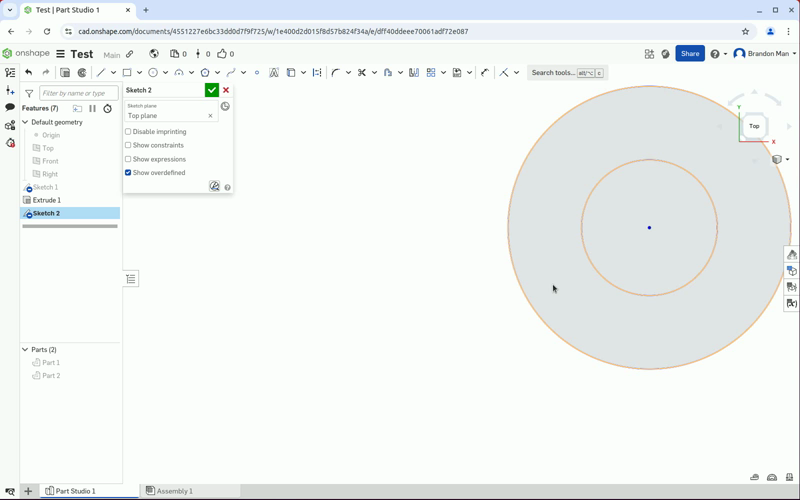
scroll(-6)
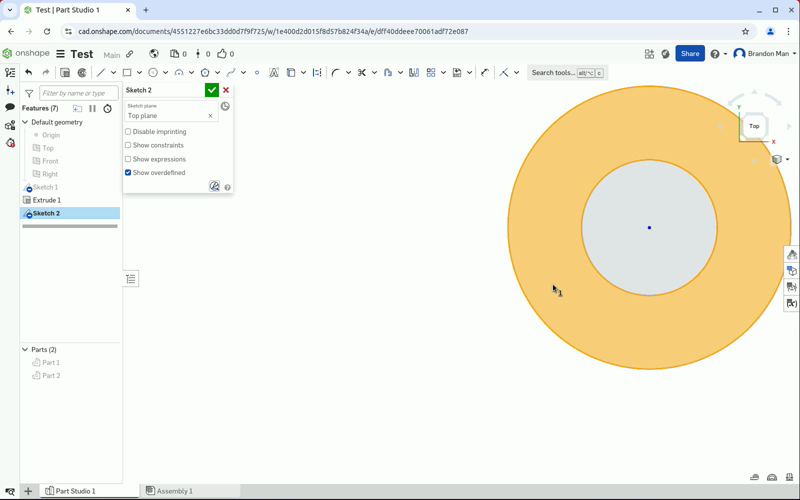
scroll(-6)
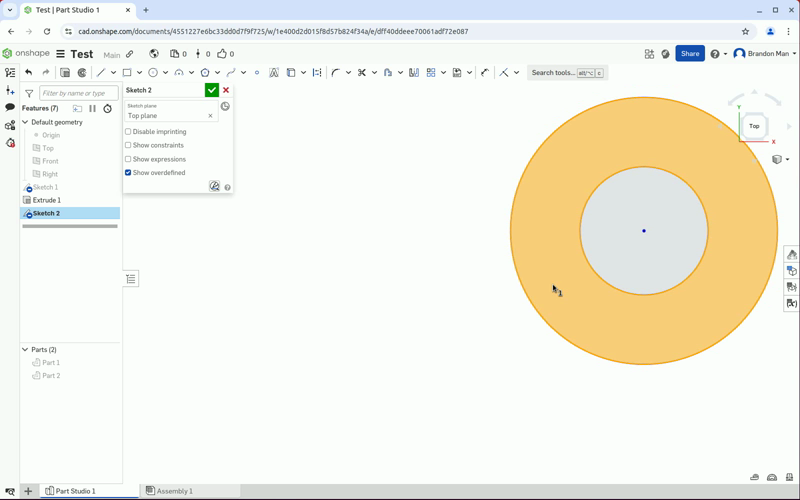
scroll(-6)
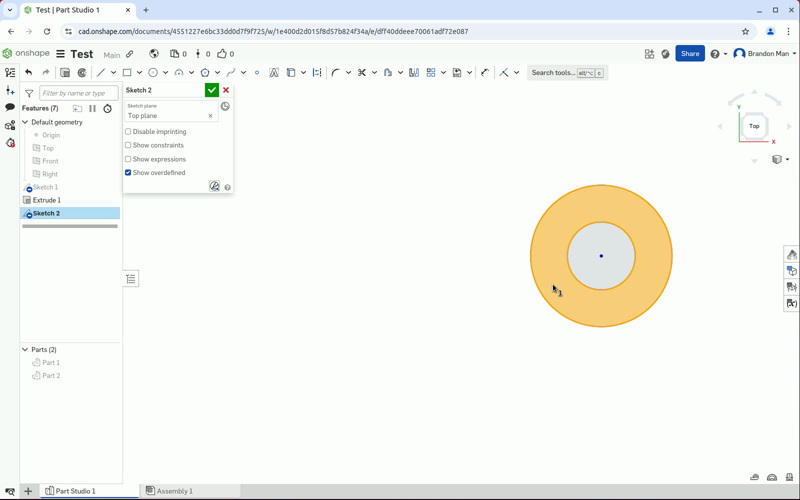
scroll(-6)
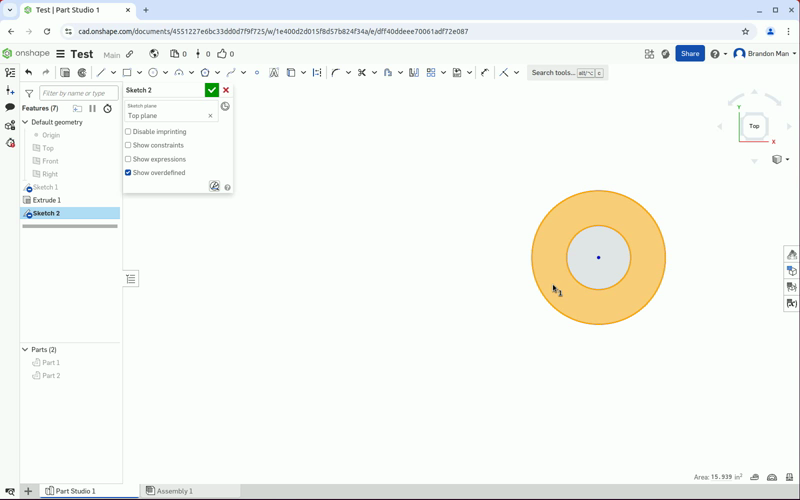
scroll(-6)
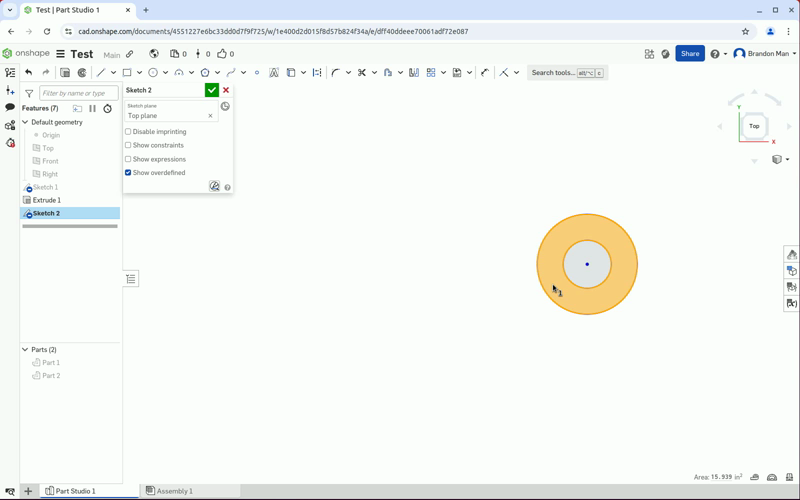
scroll(-6)
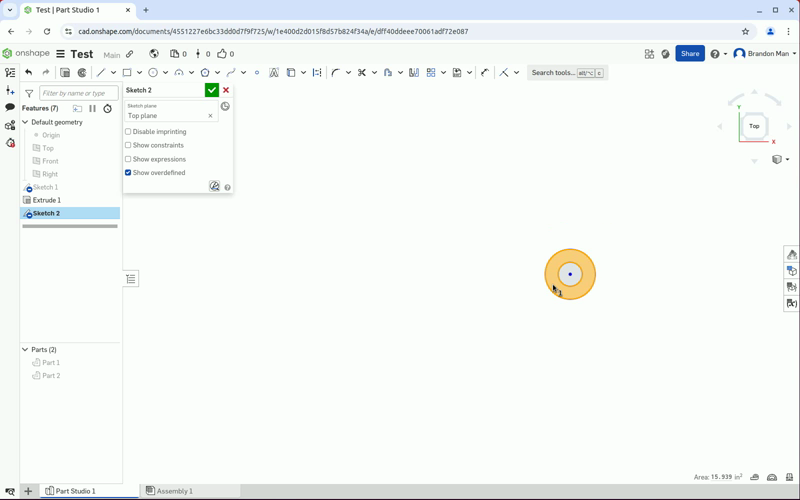
scroll(-6)
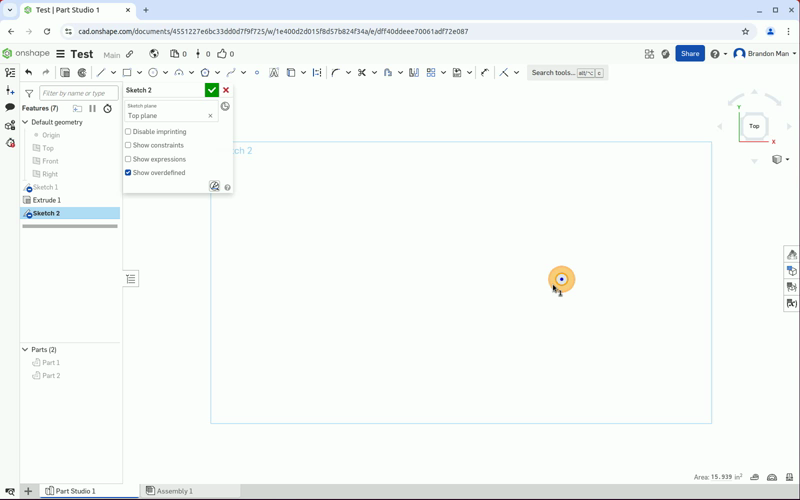
mouse_move(73, 352)
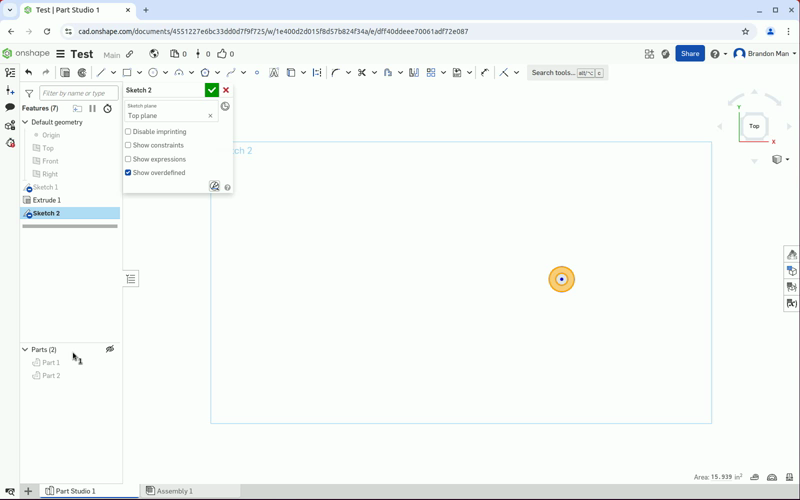
key(shift+y)
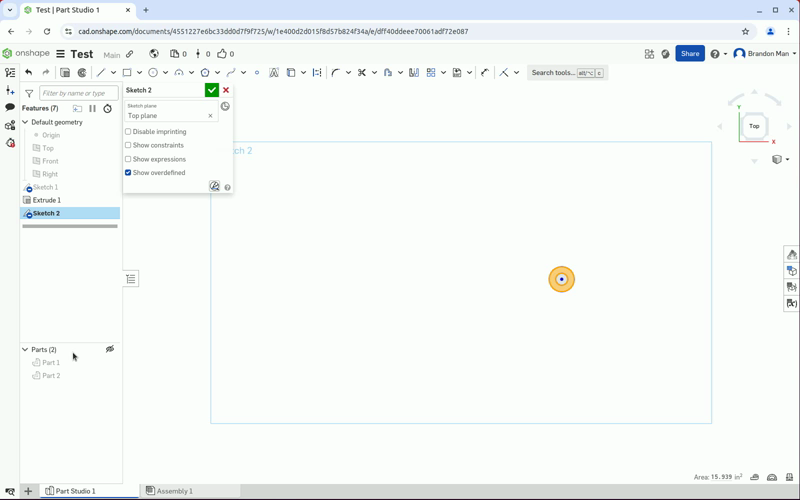
key(shift+e)
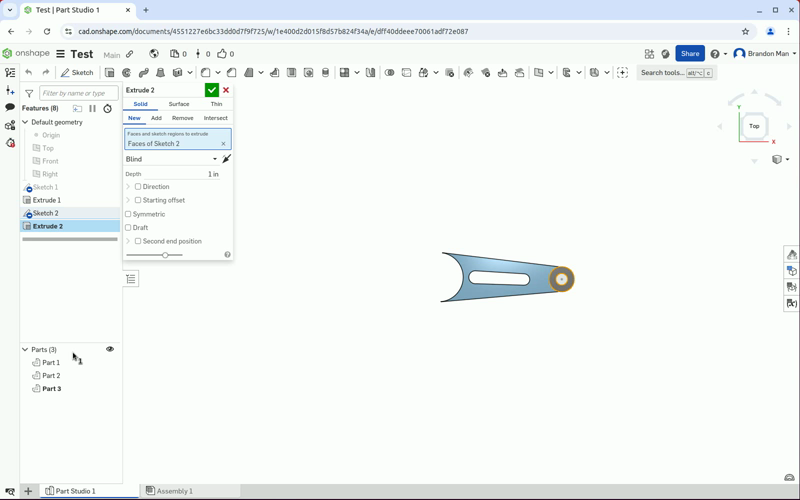
mouse_move(143, 106)
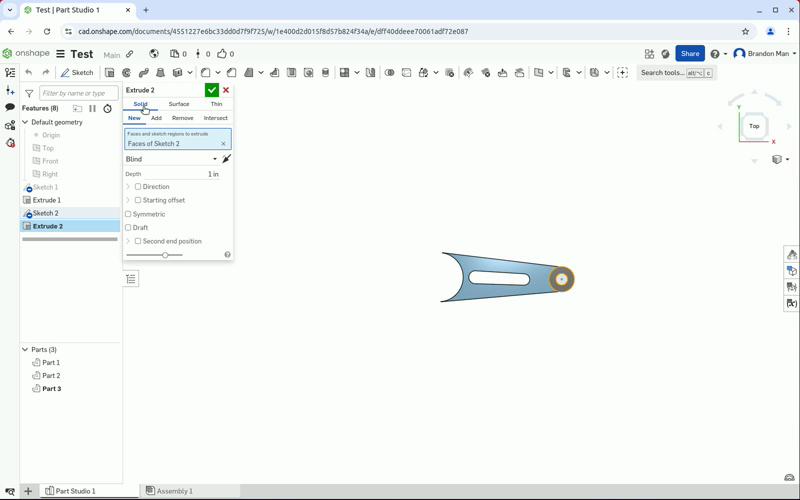
click(143, 106)
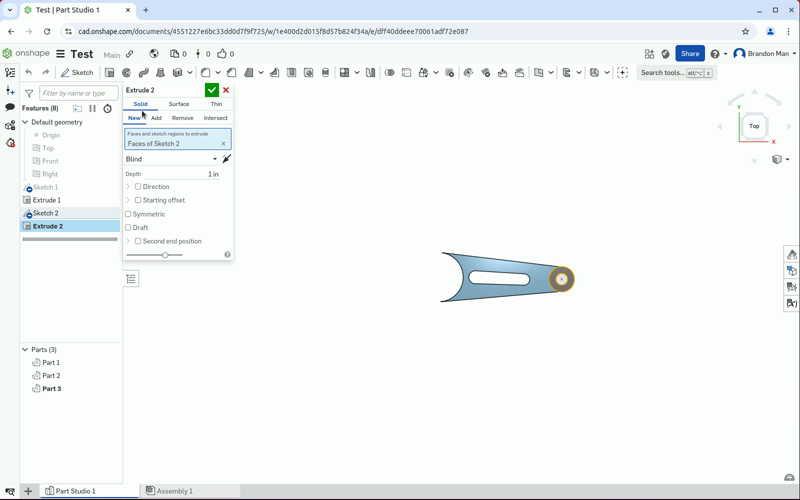
mouse_move(137, 120)
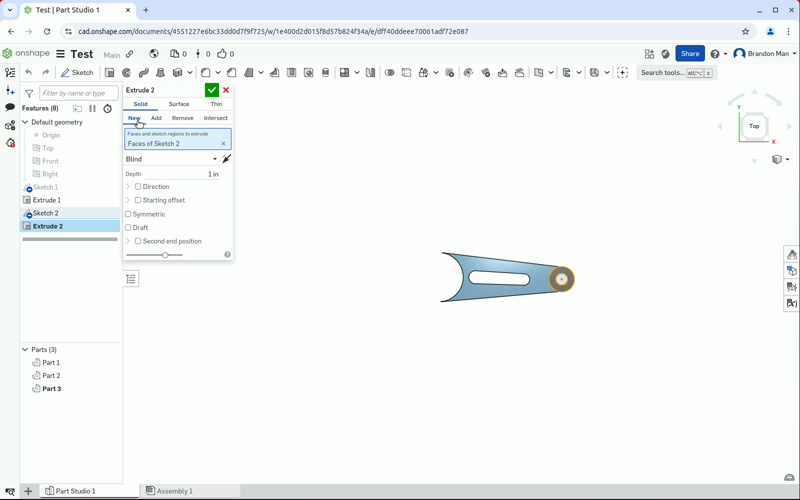
click(137, 120)
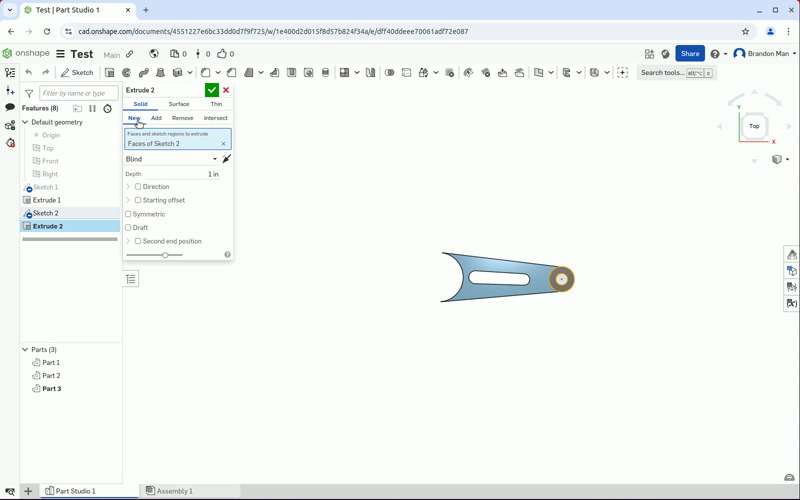
key(tab, 4)
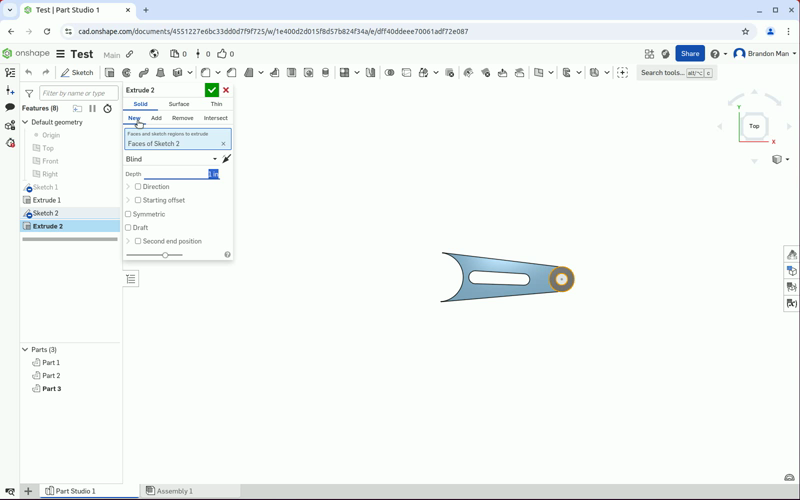
text(6.258)
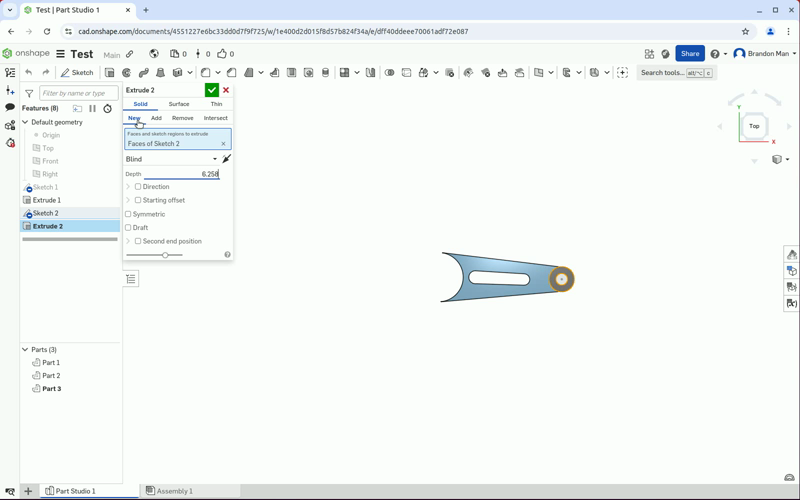
key(enter)
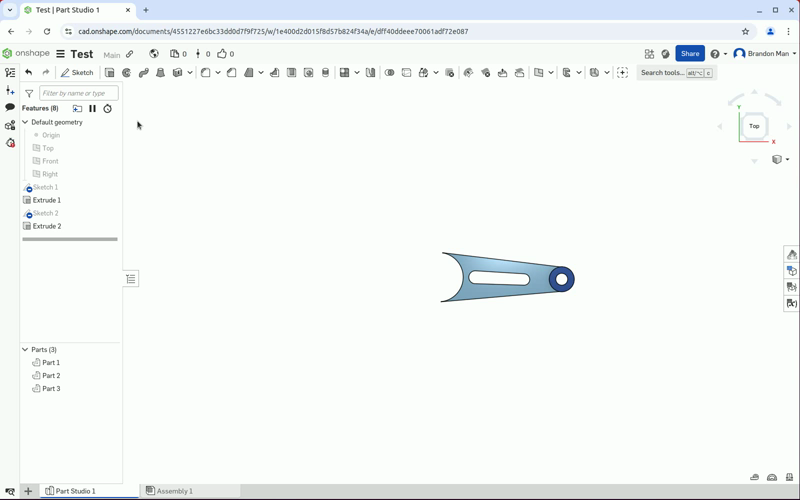
key(shift+h)
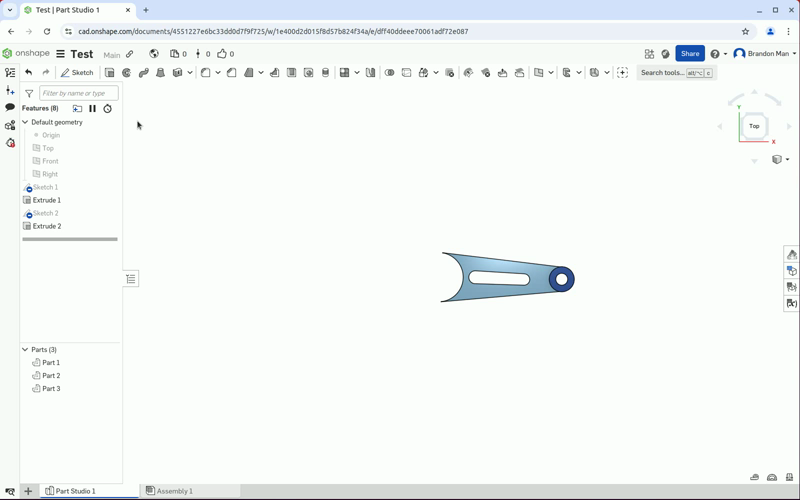
key(shift+h)
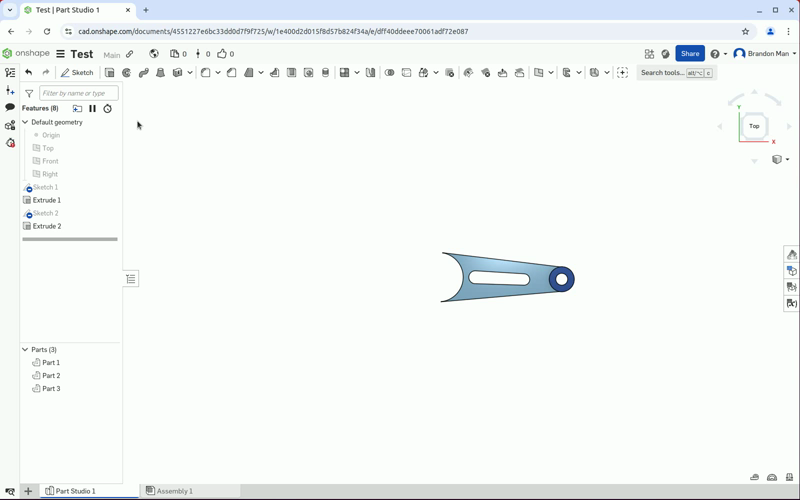
mouse_move(73, 189)
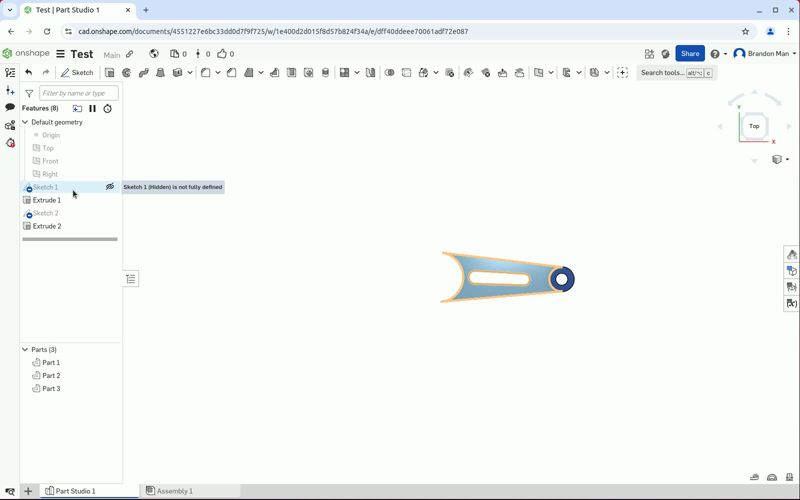
click(73, 189)
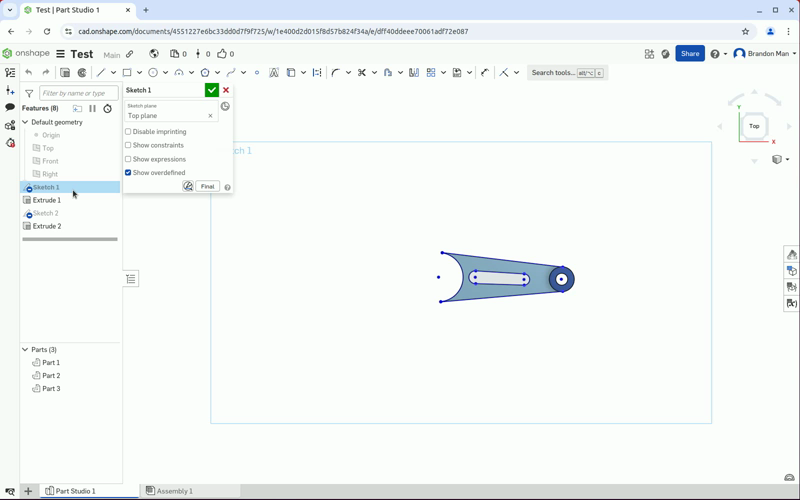
mouse_move(229, 92)
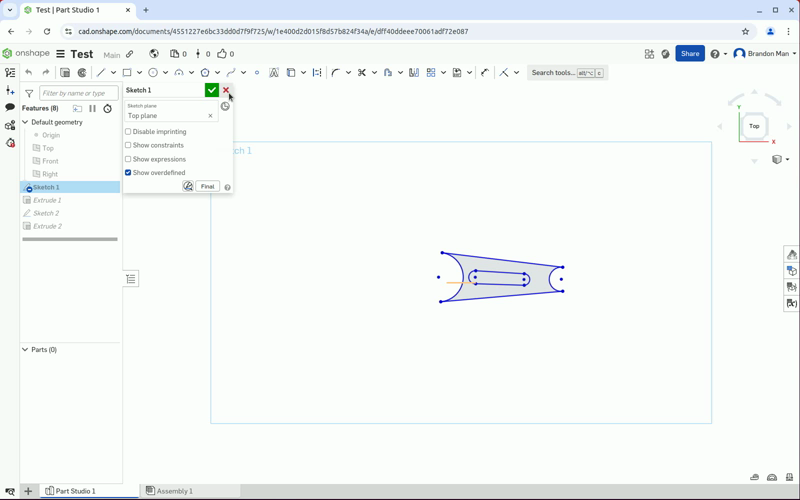
click(229, 92)
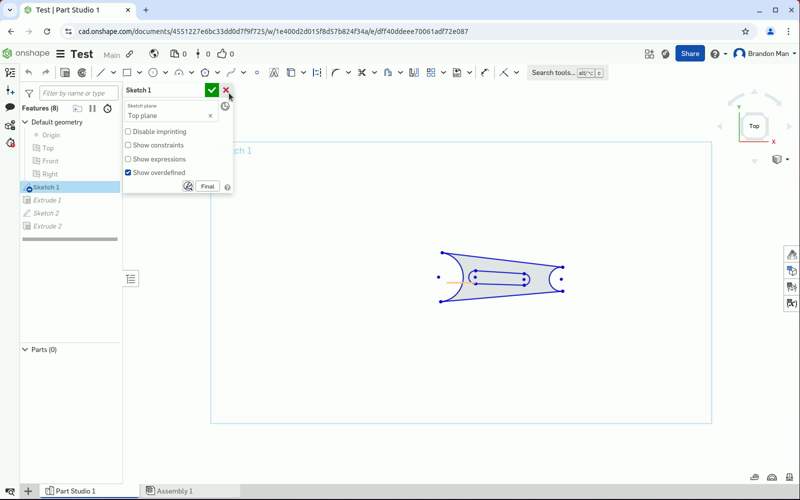
key(shift+s)
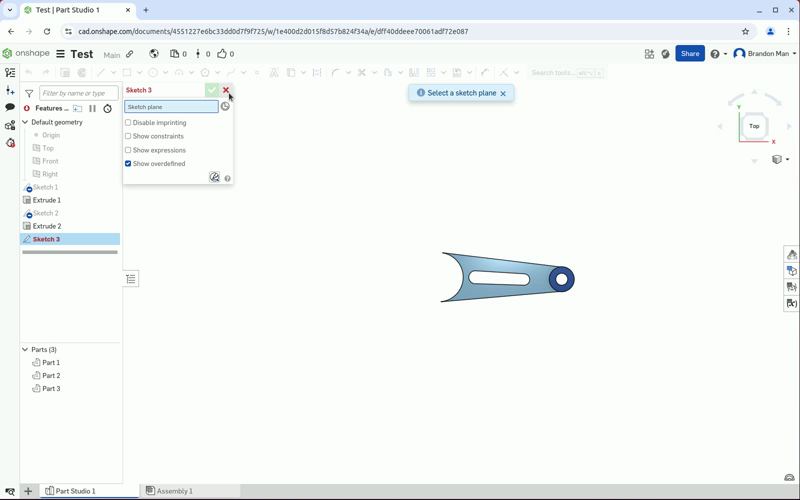
mouse_move(73, 150)
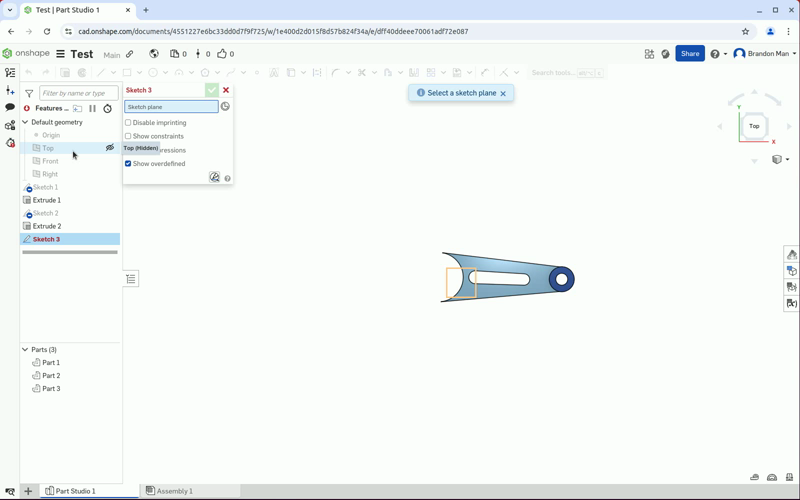
click(73, 150)
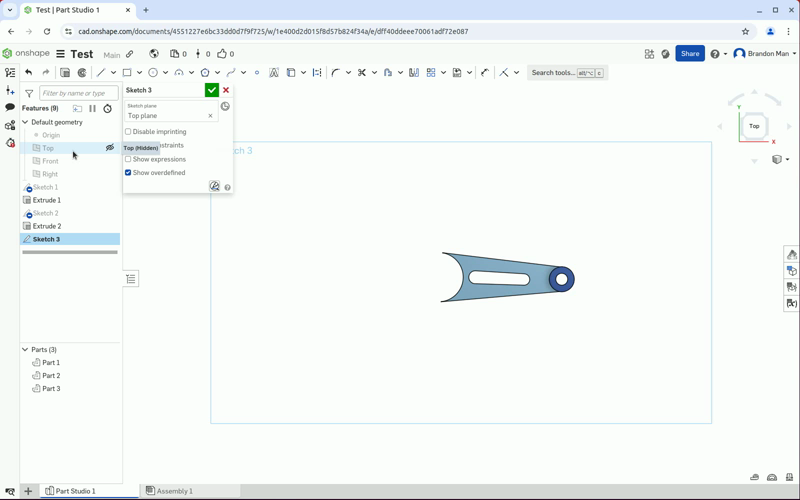
mouse_move(73, 352)
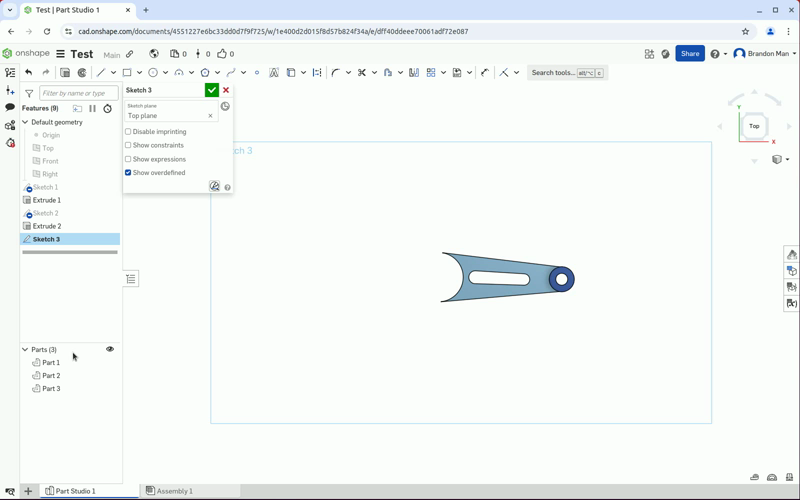
key(y)
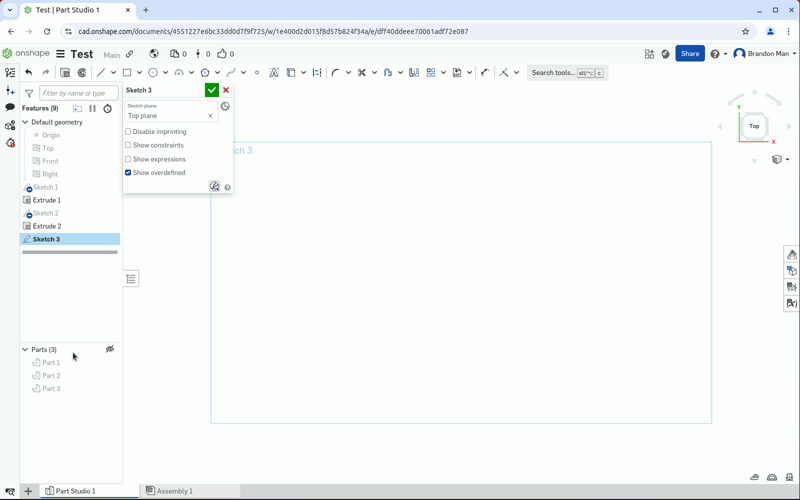
key(c)
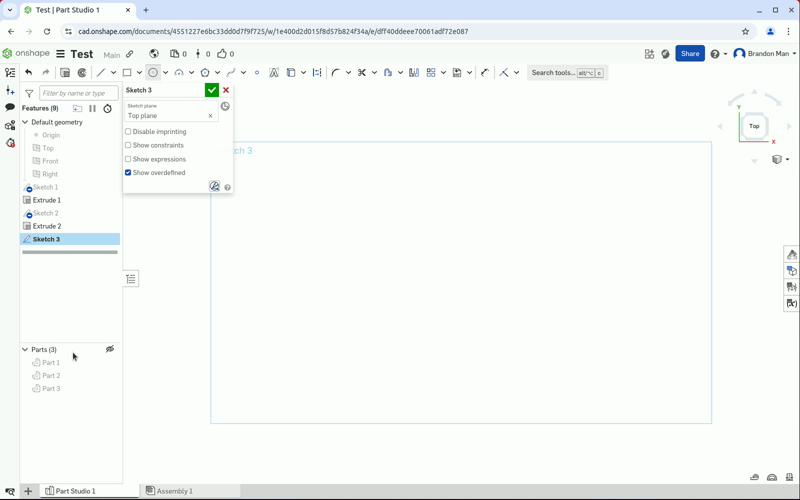
key_down(shift)
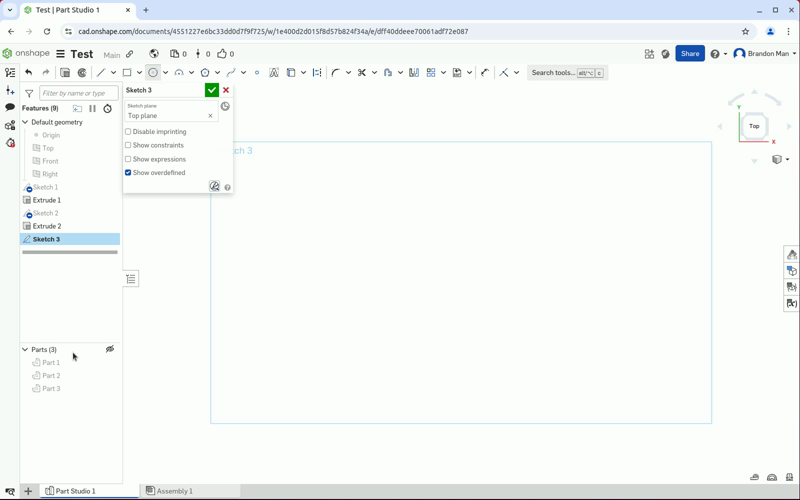
mouse_move(440, 276)
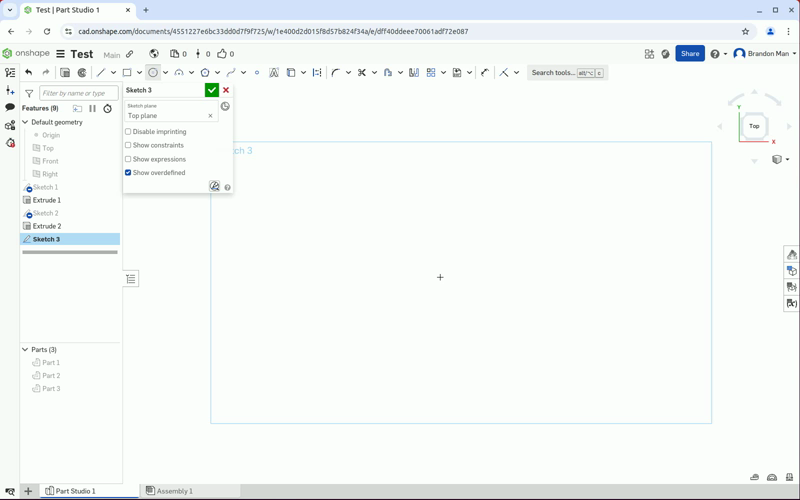
click(440, 276)
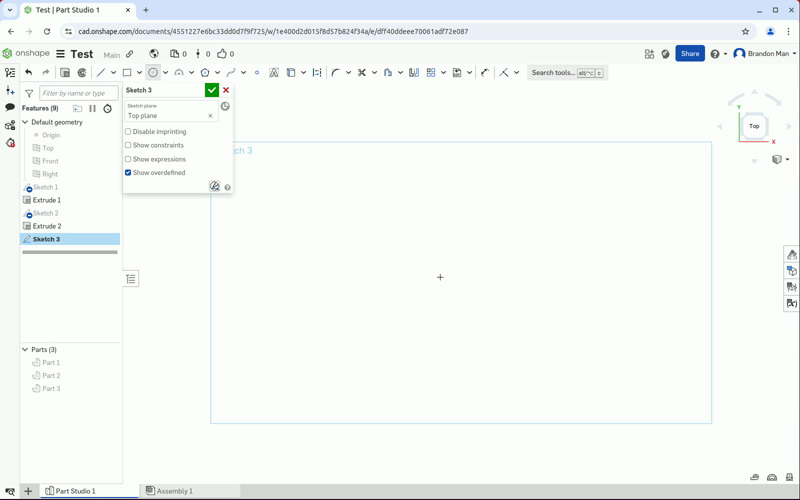
key_up(shift)
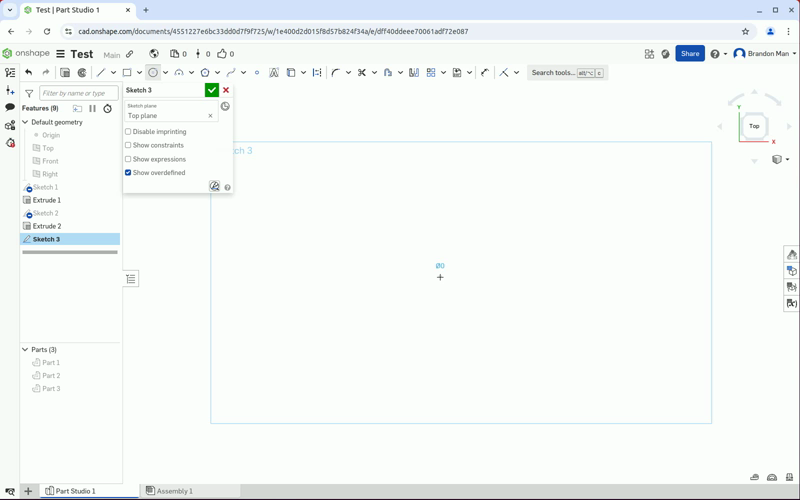
mouse_move(465, 276)
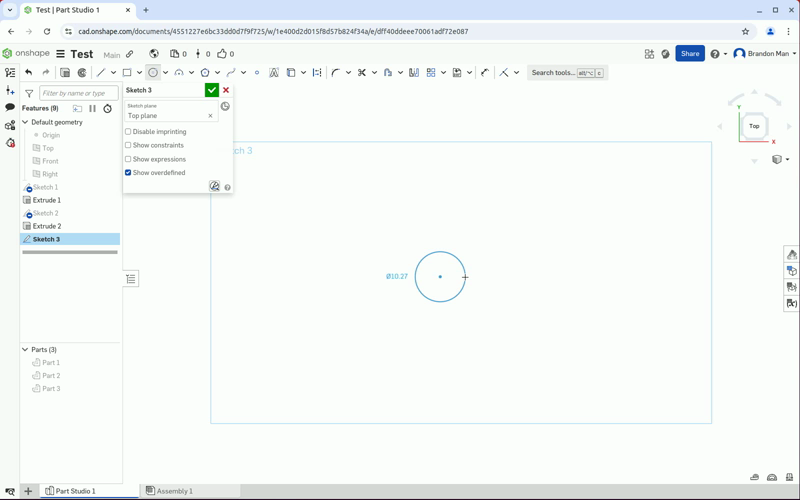
click(465, 276)
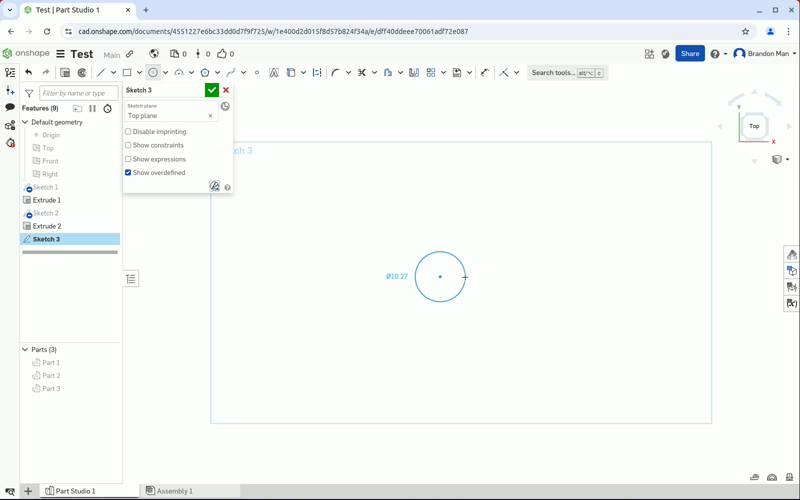
key(esc)
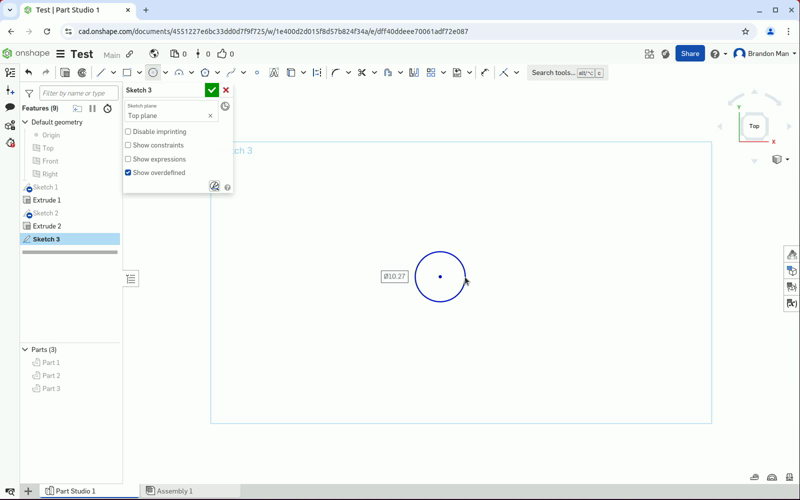
key(c)
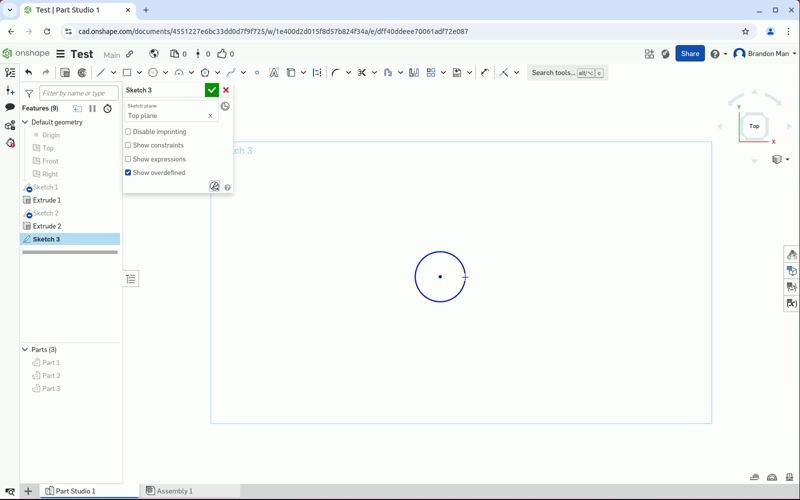
key_down(shift)
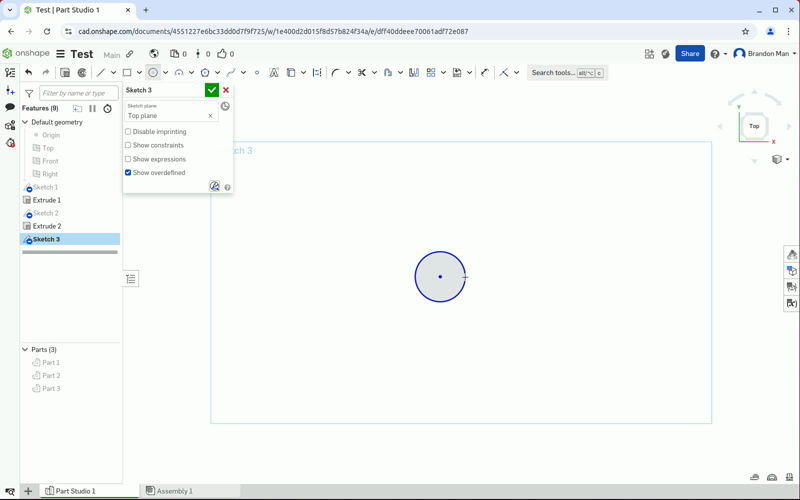
mouse_move(440, 276)
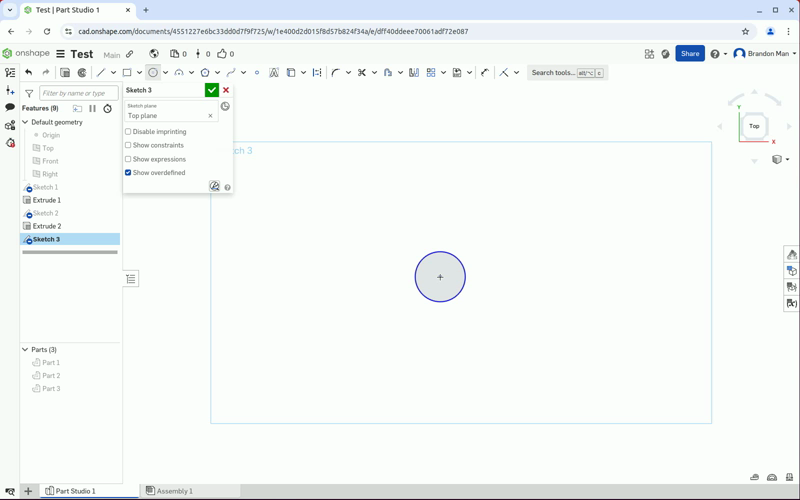
click(440, 276)
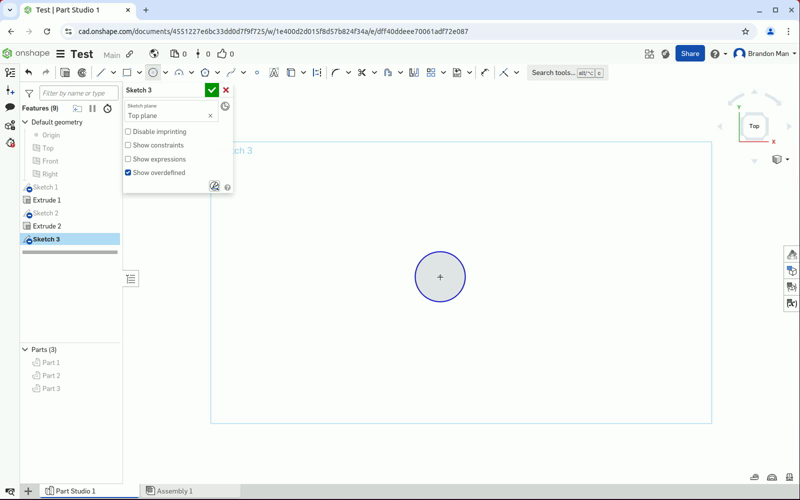
key_up(shift)
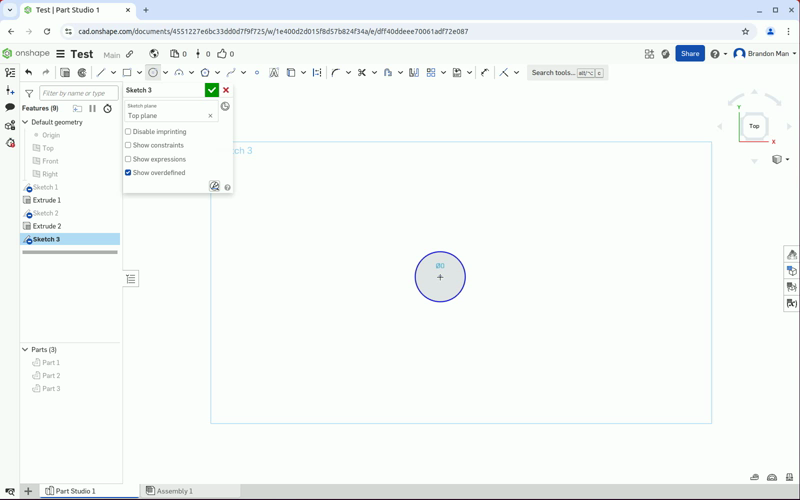
mouse_move(459, 276)
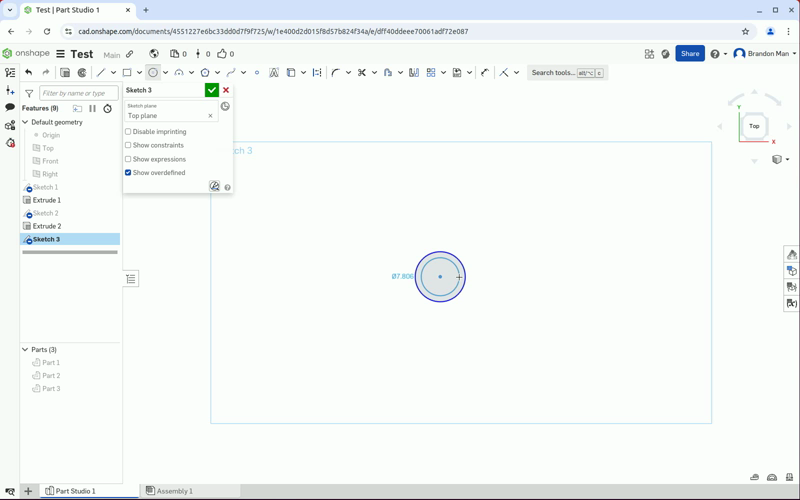
click(459, 276)
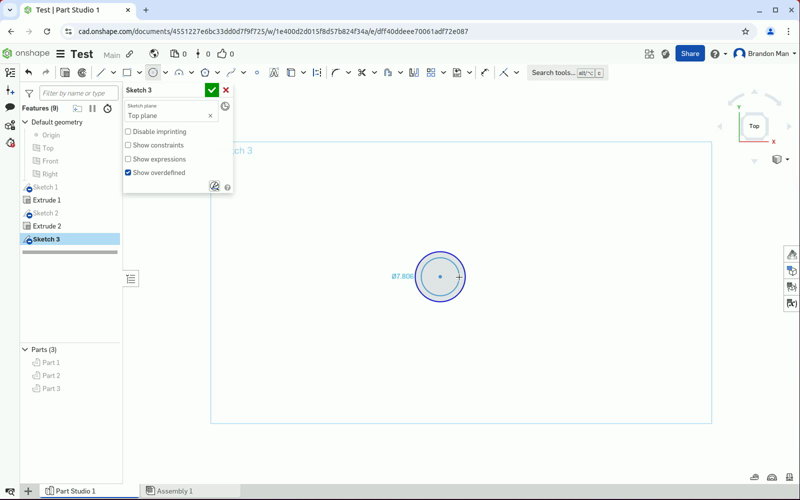
key(esc)
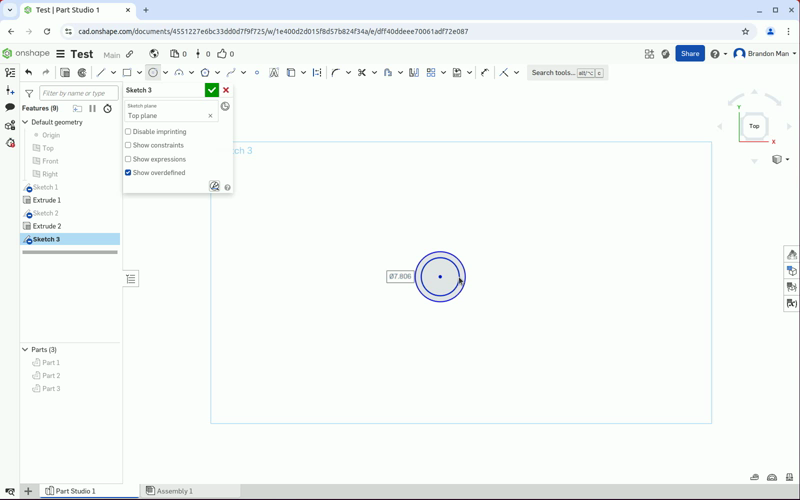
mouse_move(417, 275)
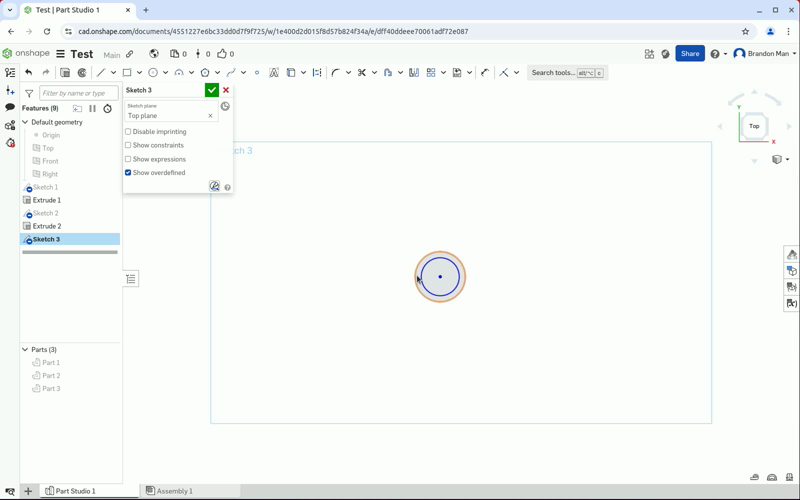
scroll(6)
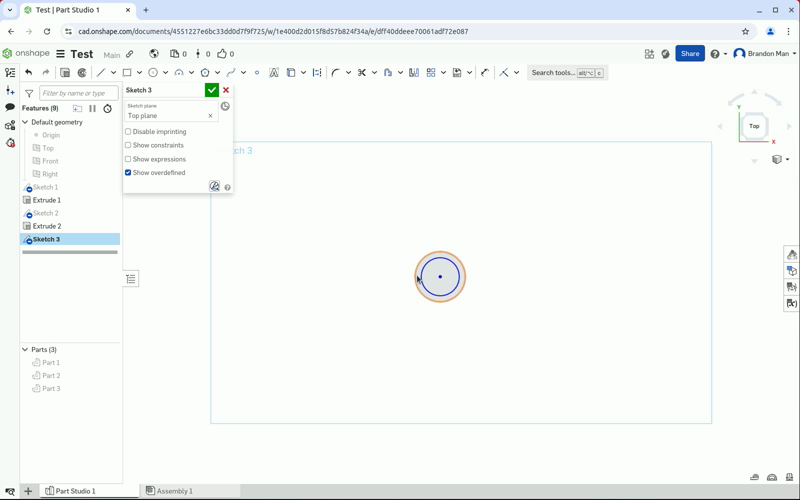
scroll(6)
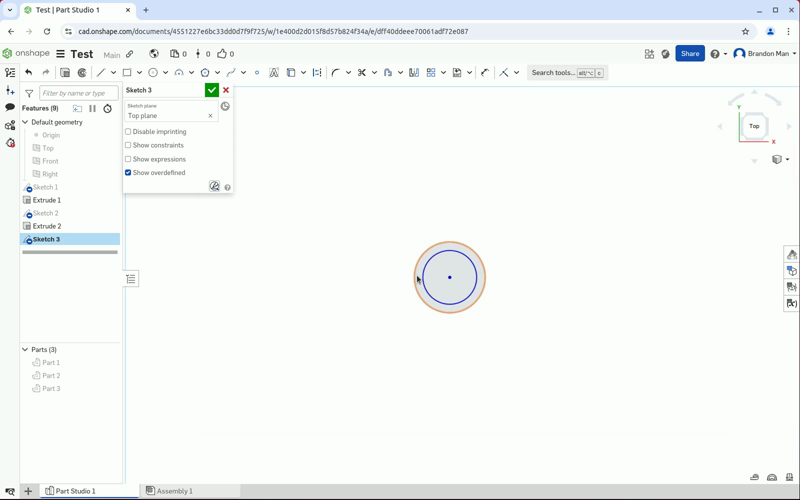
scroll(6)
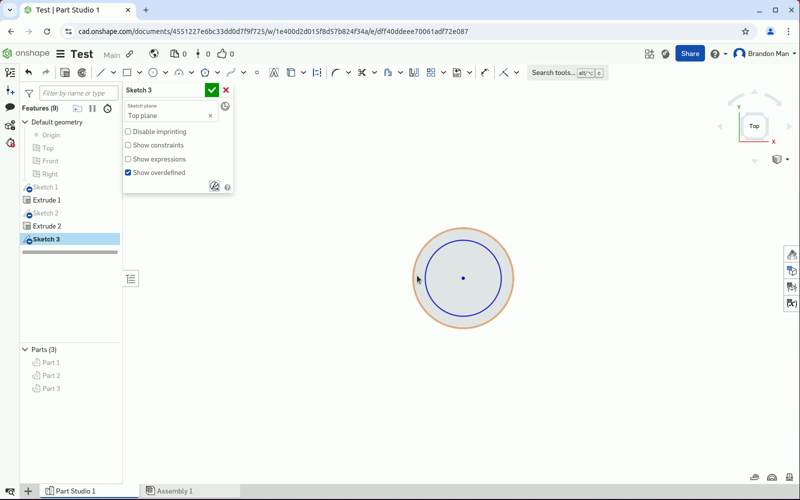
scroll(6)
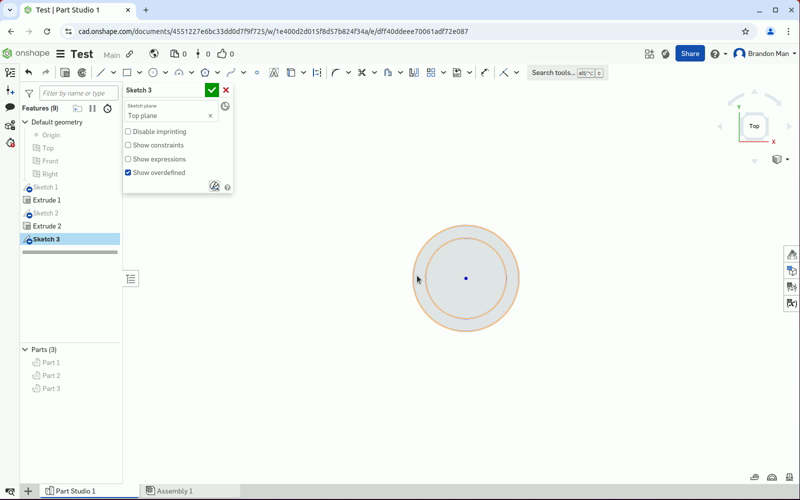
scroll(6)
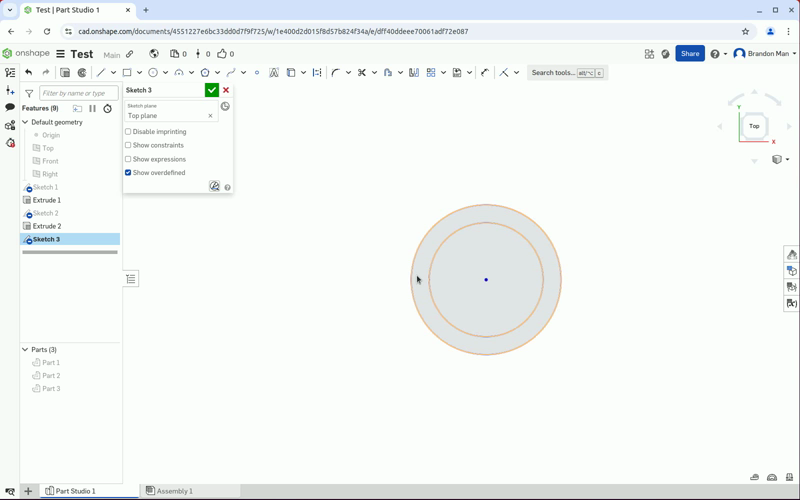
scroll(6)
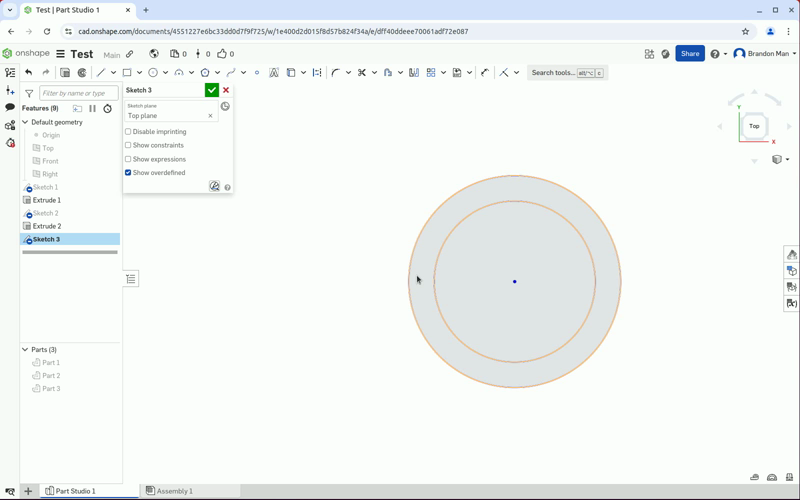
scroll(6)
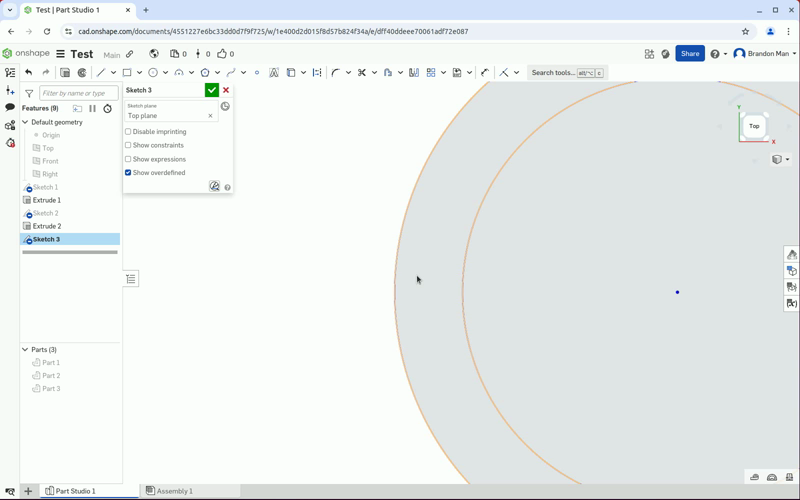
click(417, 275)
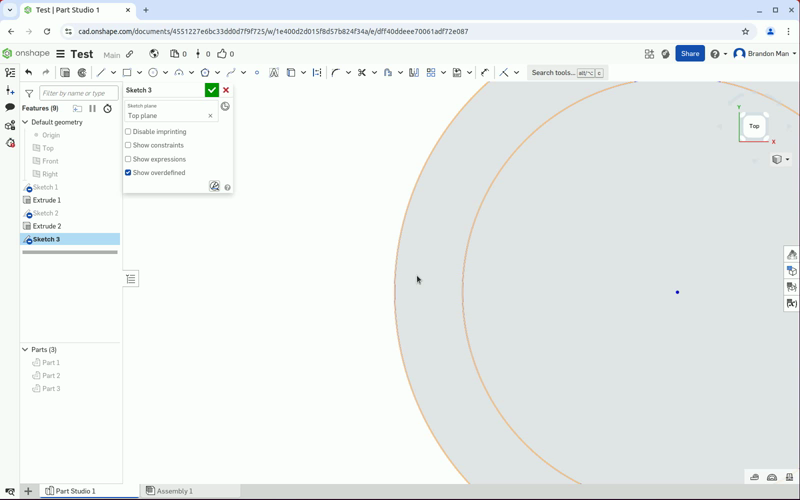
scroll(-6)
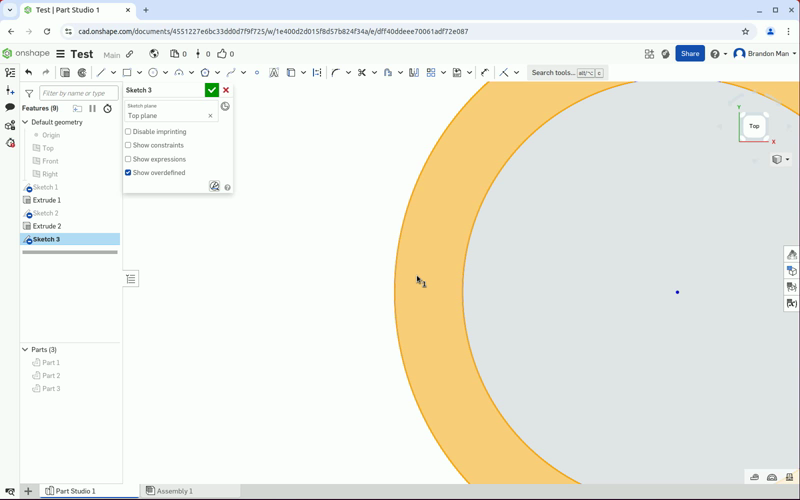
scroll(-6)
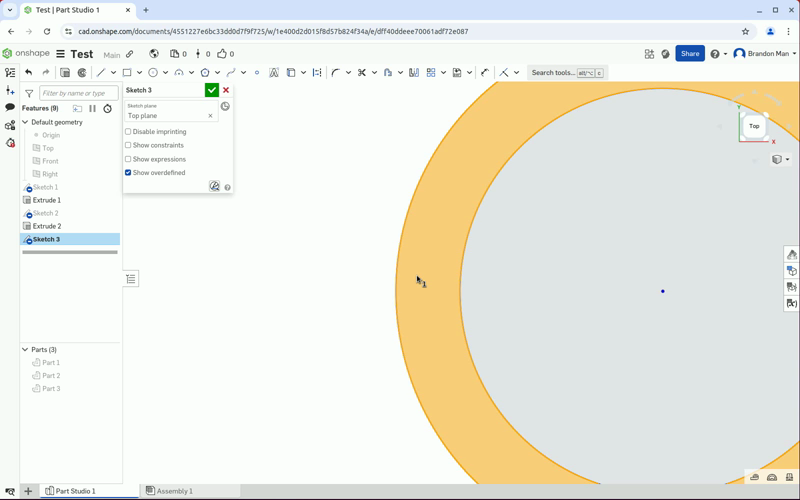
scroll(-6)
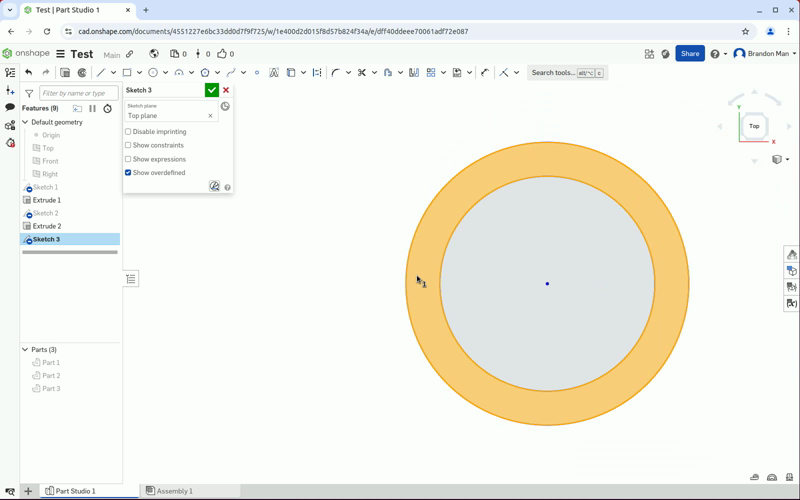
scroll(-6)
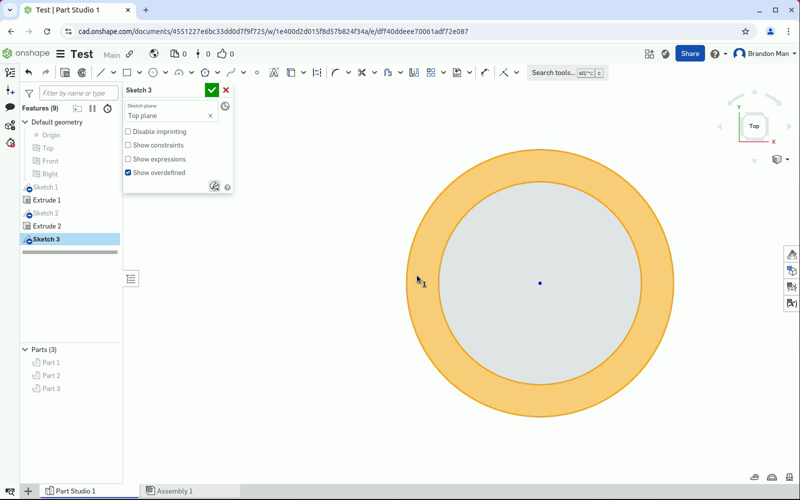
scroll(-6)
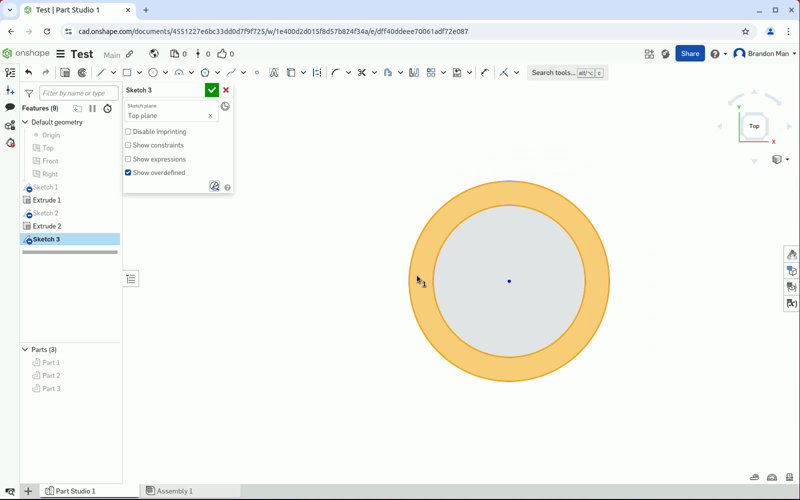
scroll(-6)
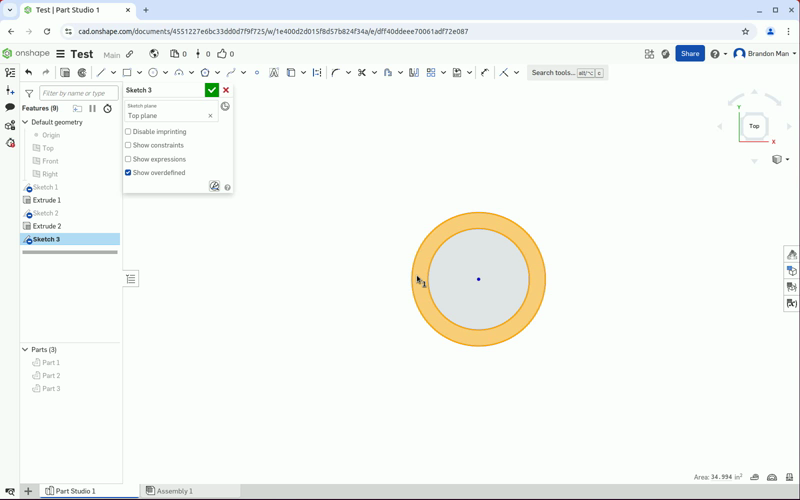
scroll(-6)
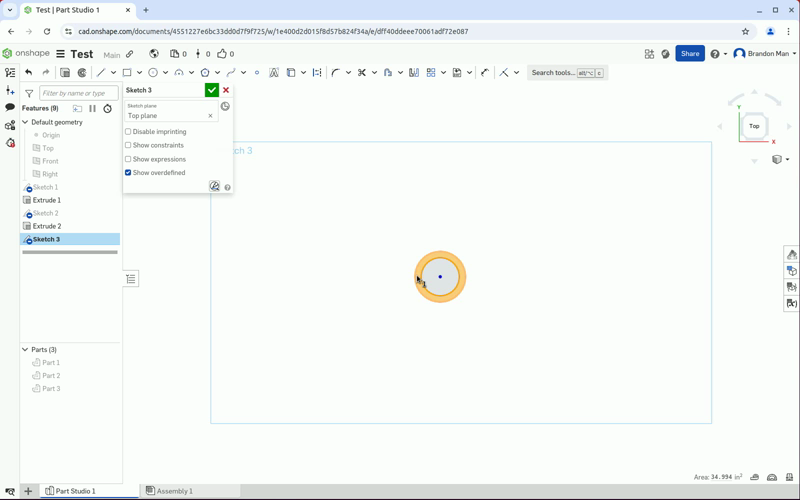
mouse_move(73, 352)
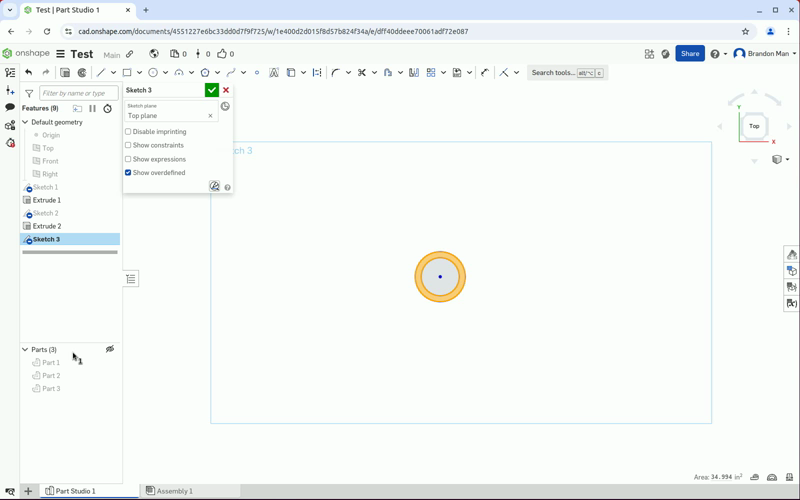
key(shift+y)
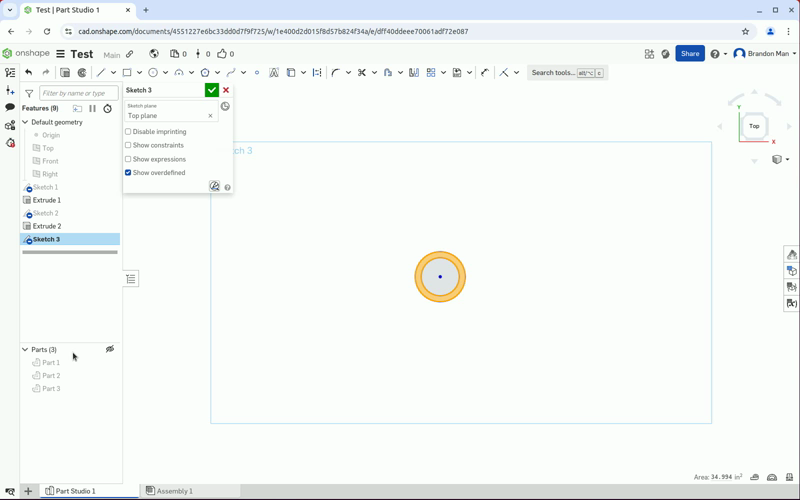
key(shift+e)
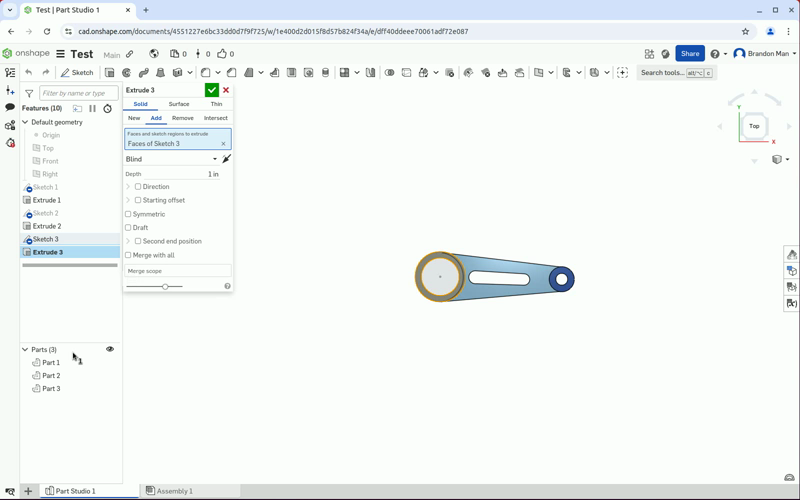
mouse_move(143, 106)
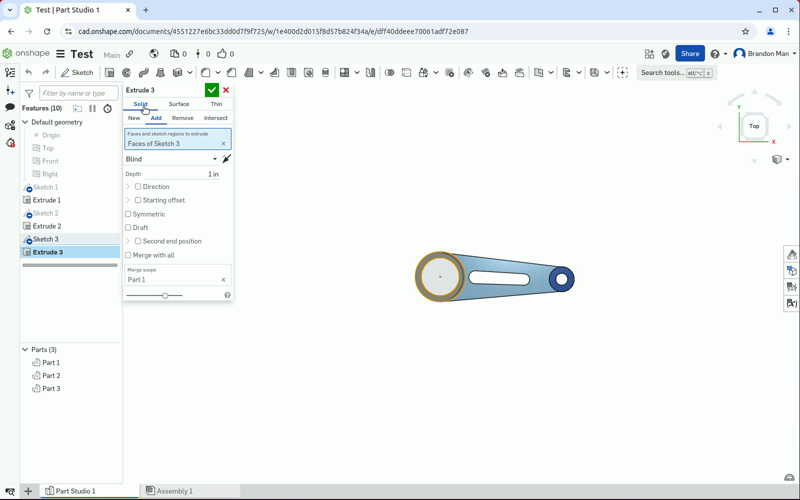
click(143, 106)
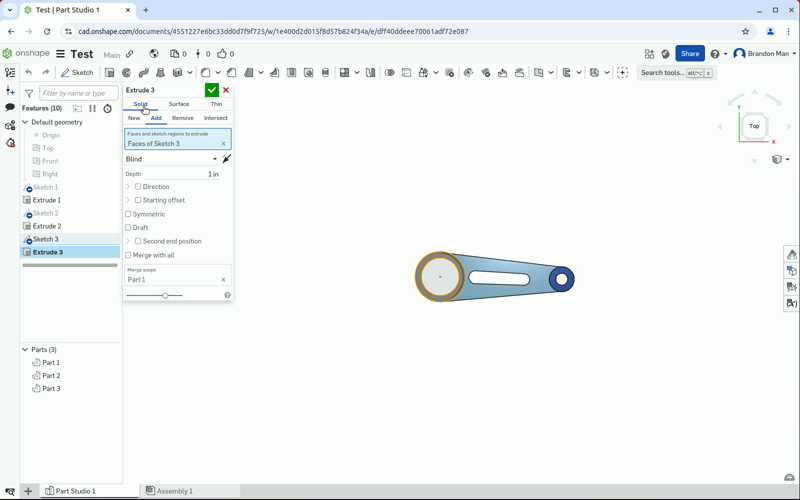
mouse_move(137, 120)
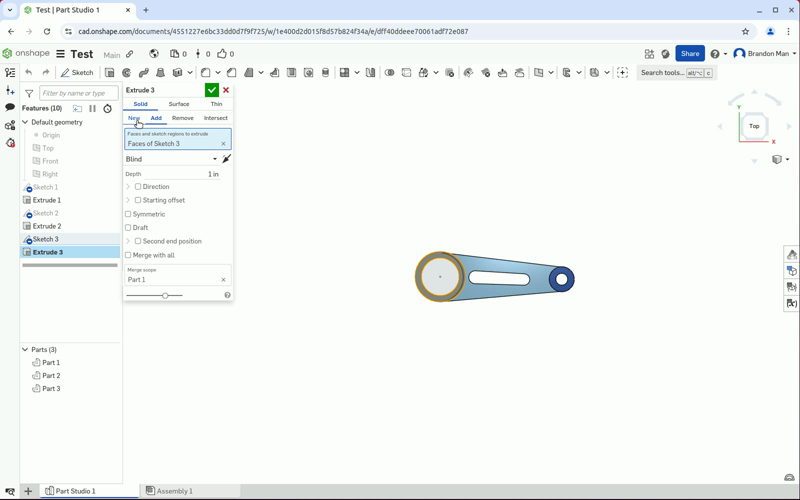
click(137, 120)
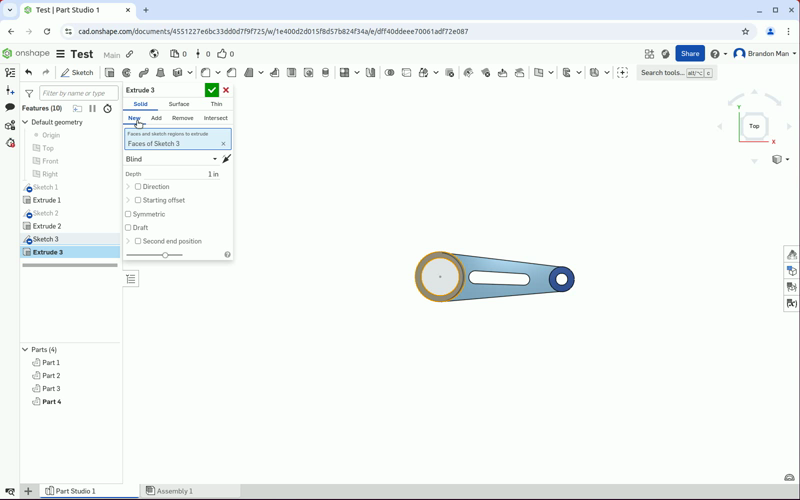
key(tab, 4)
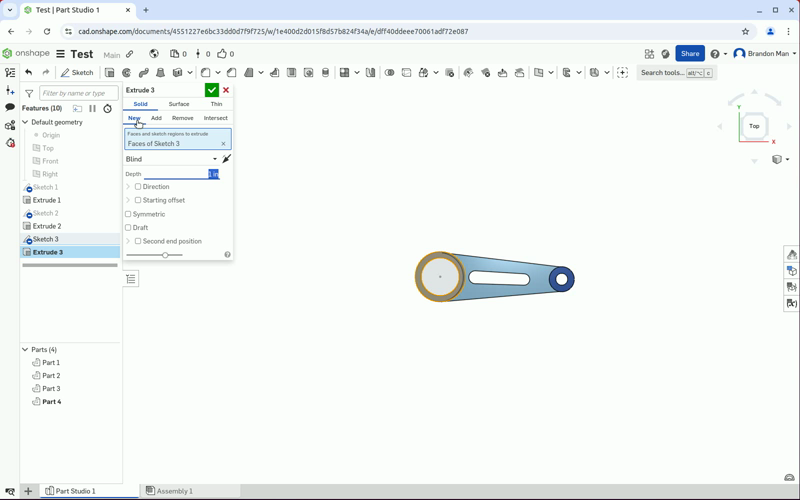
text(7.462)
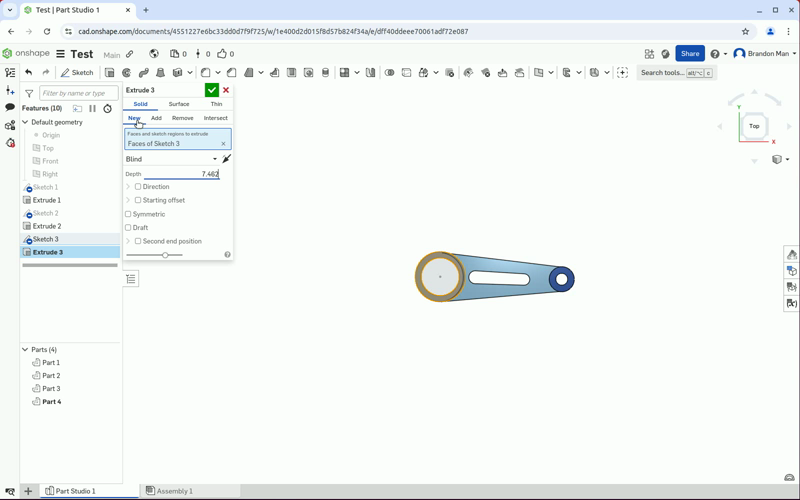
key(enter)
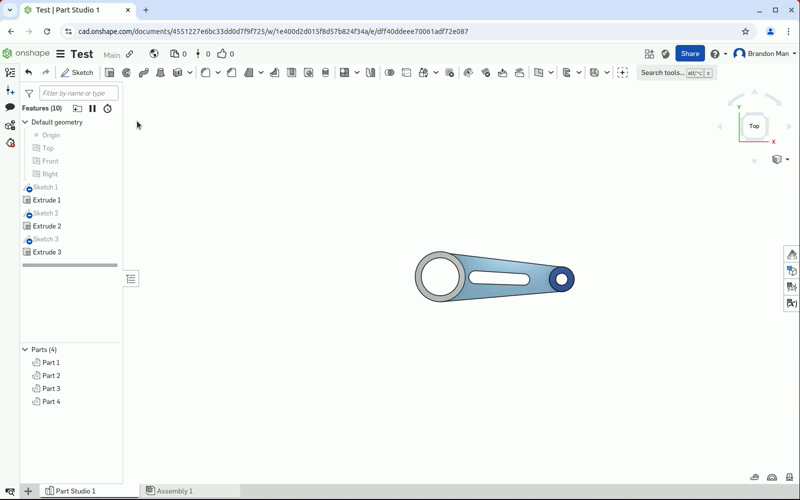
key(shift+h)
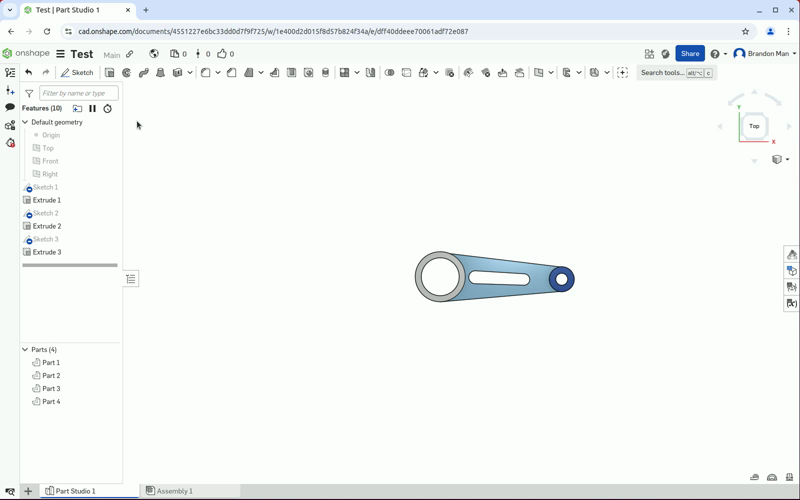
key(shift+h)
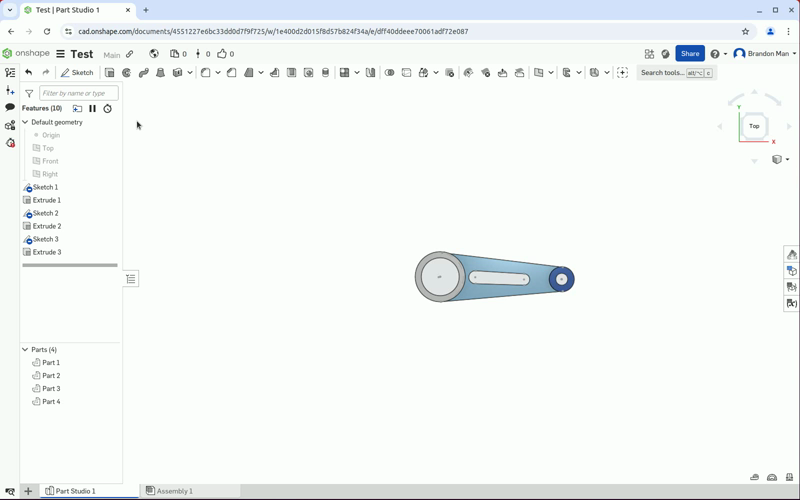
key(shift+7)
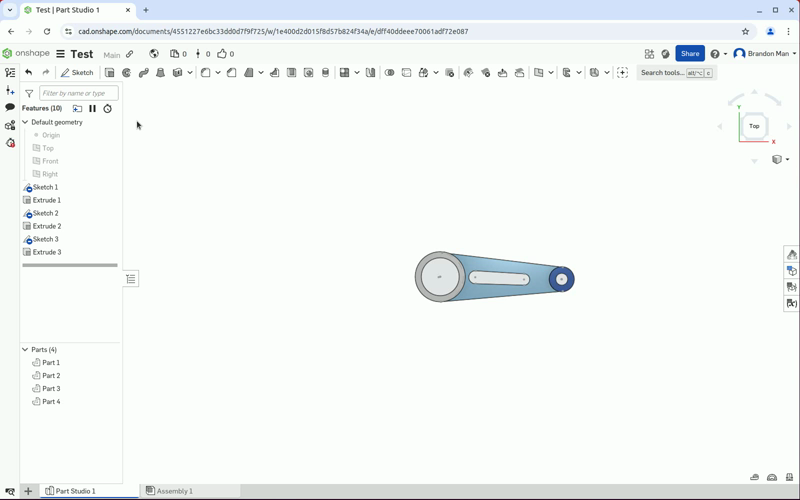
key(up, 3)
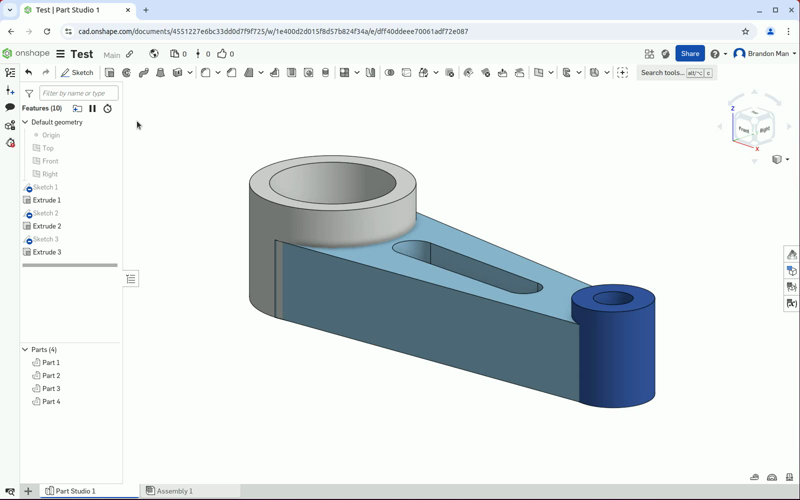
key(left, 3)
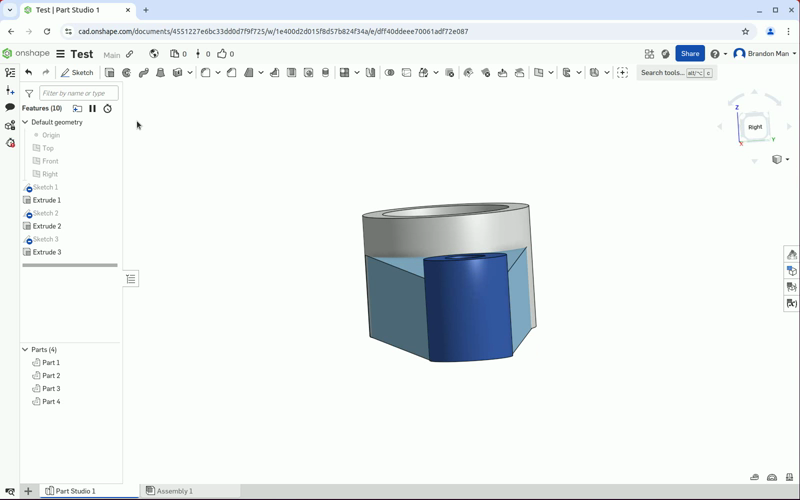
key(right, 3)
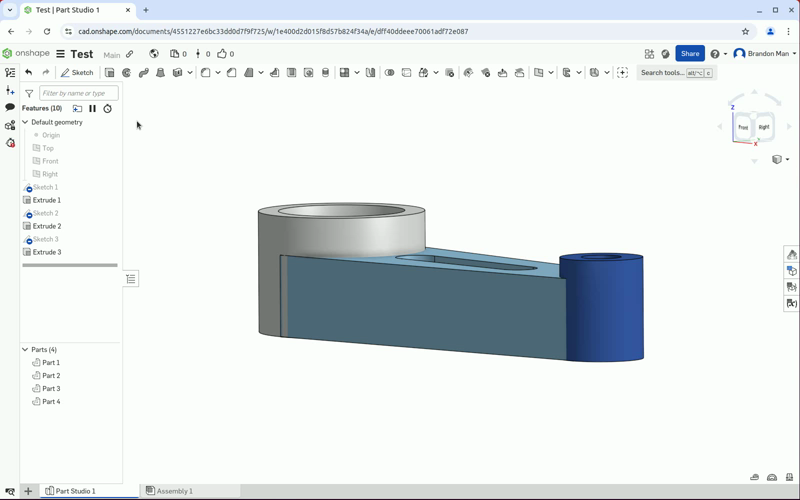
key(down, 3)
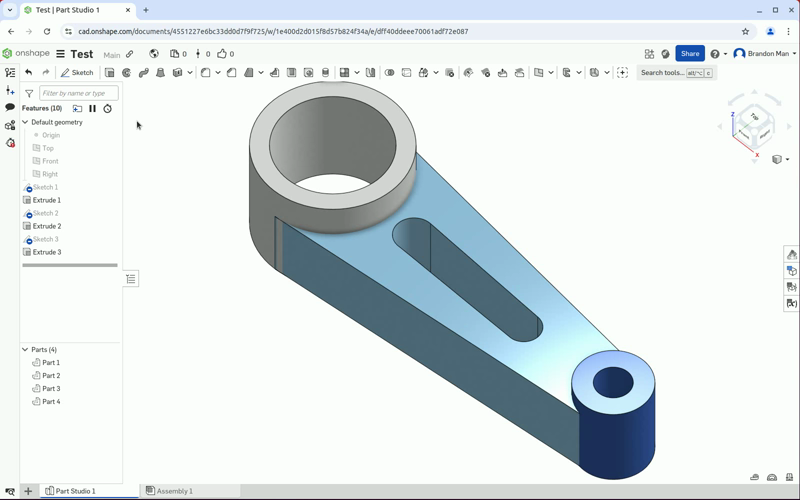
mouse_move(73, 189)
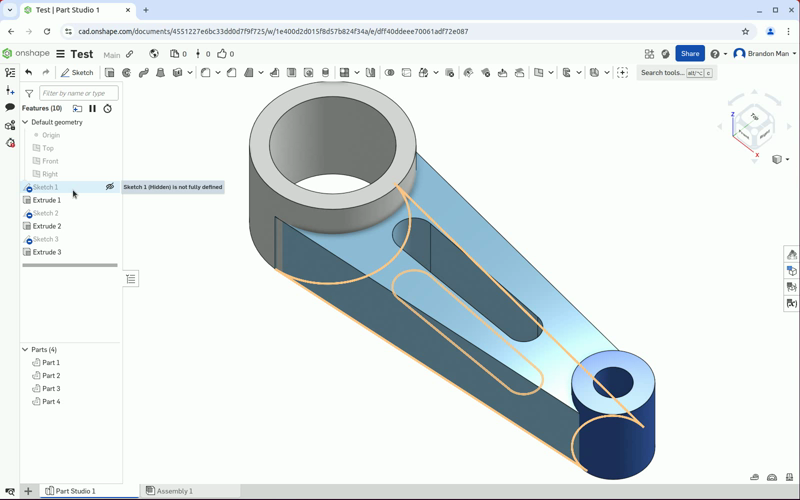
click(73, 189)